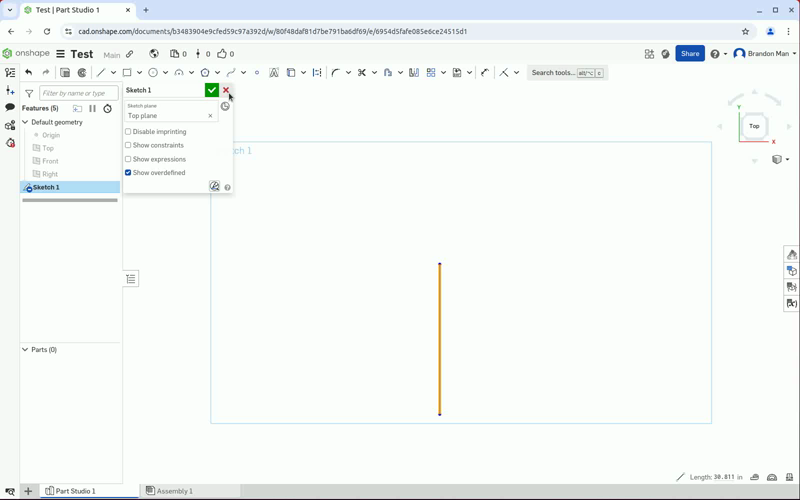
key(shift+h)
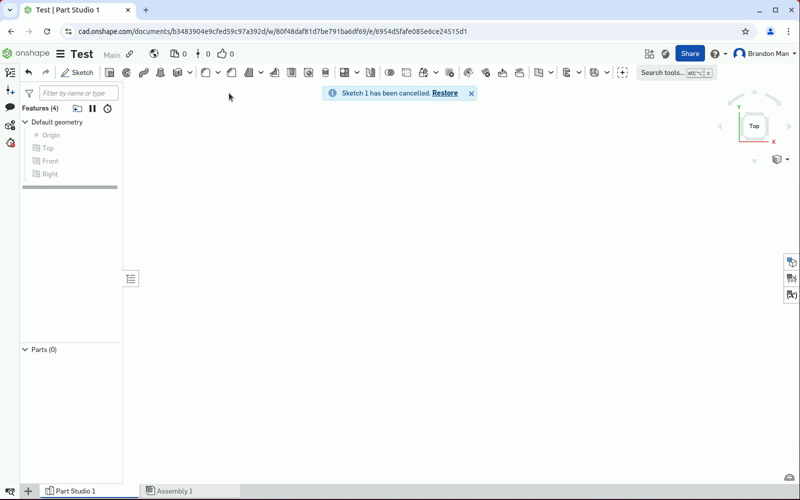
mouse_move(73, 352)
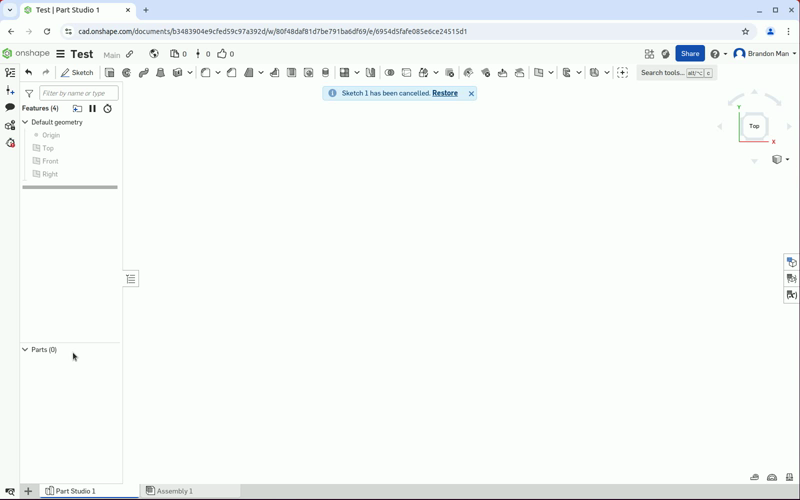
key(y)
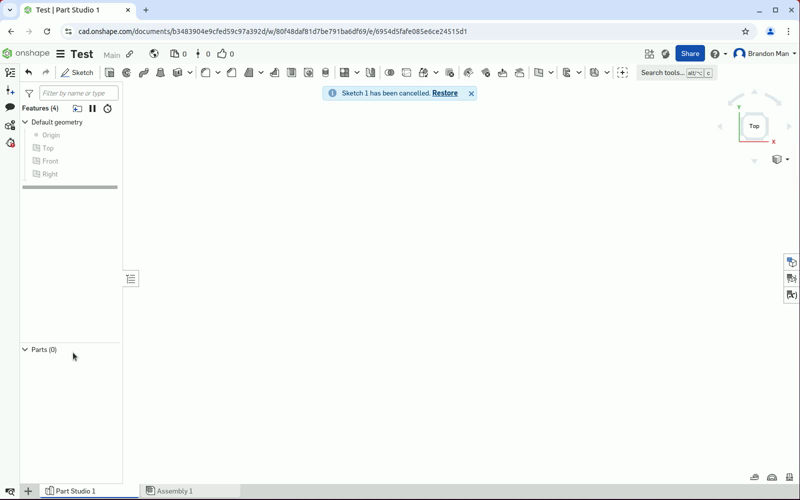
key(shift+p)
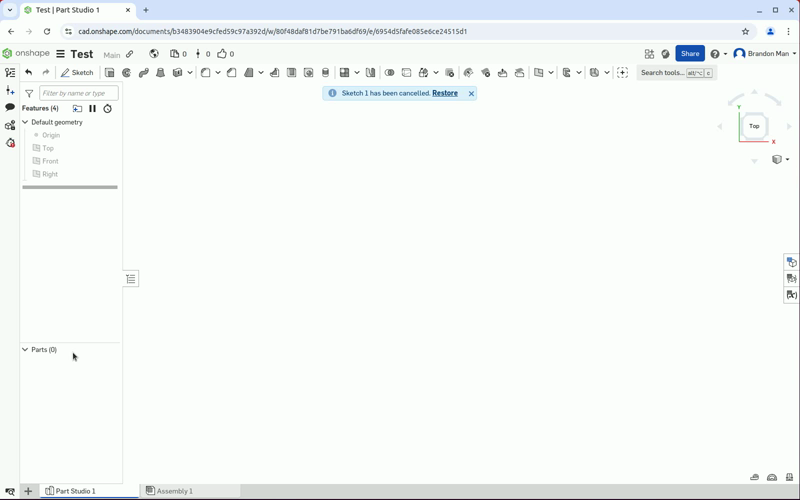
key(space)
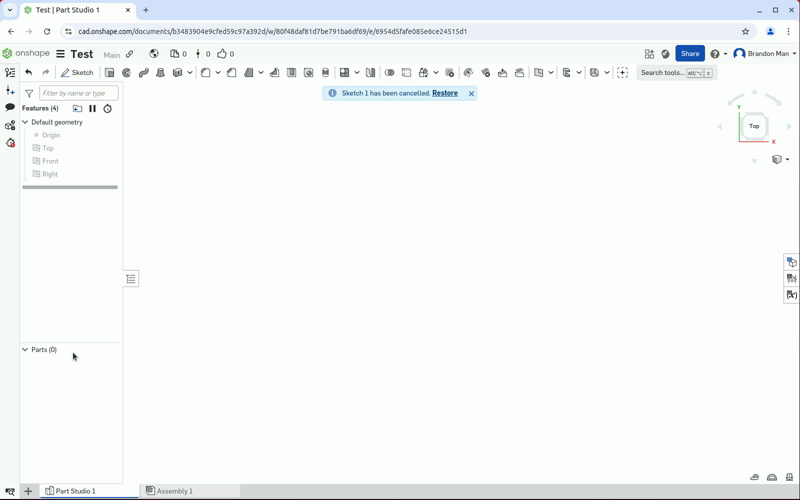
key_down(shift)
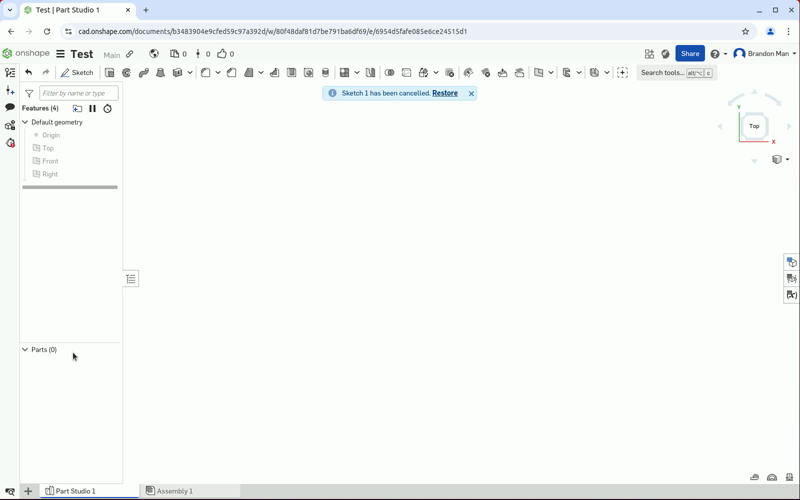
key(up)
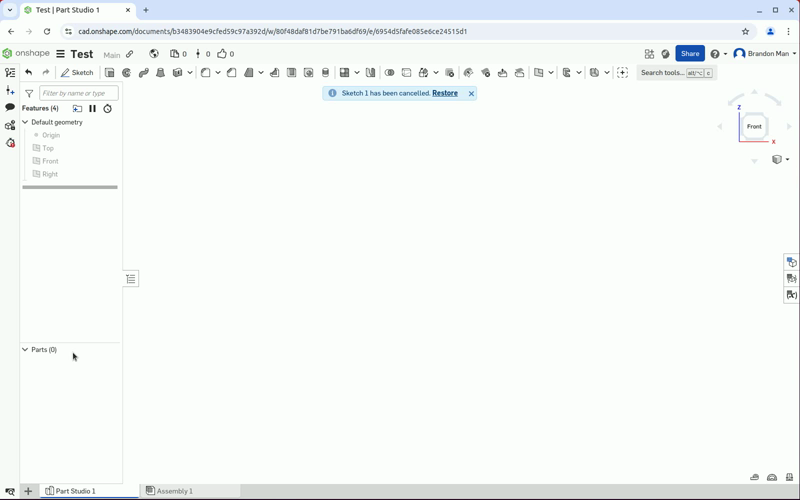
key_up(shift)
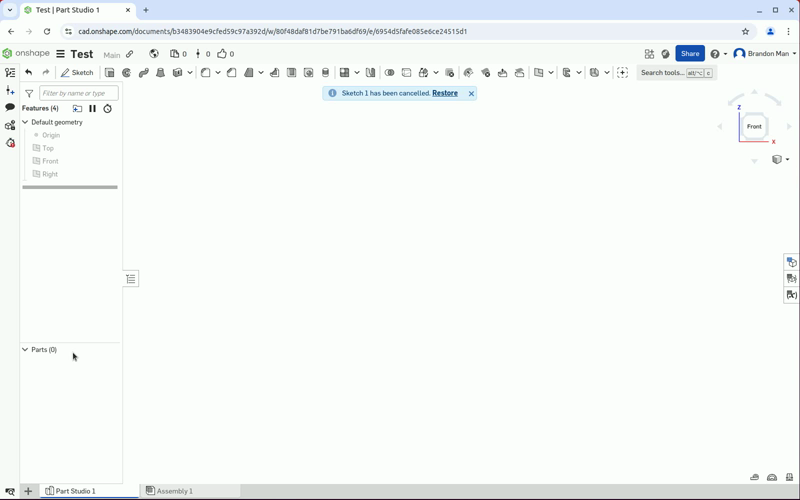
mouse_move(73, 352)
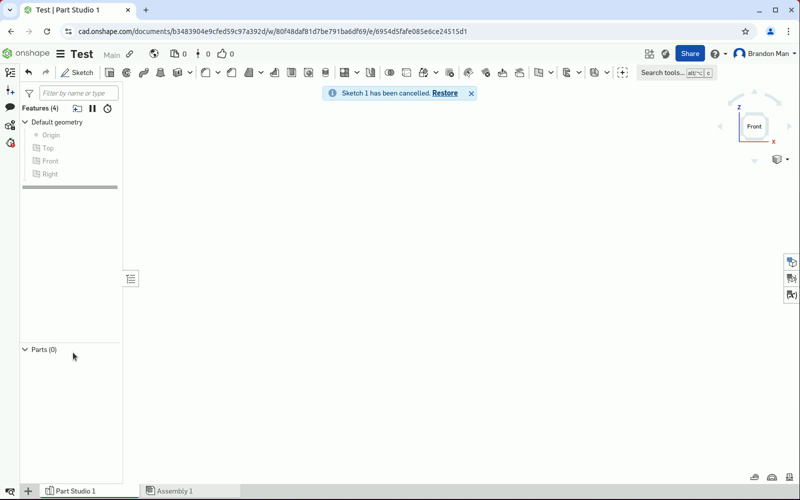
key(shift+y)
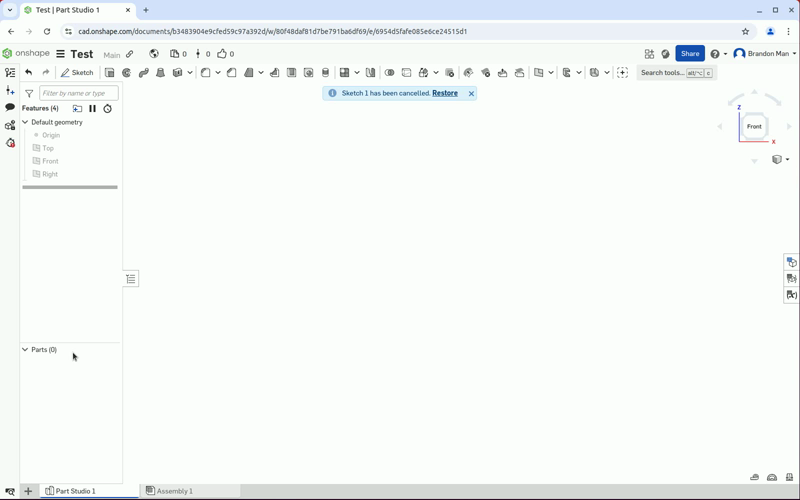
key(shift+s)
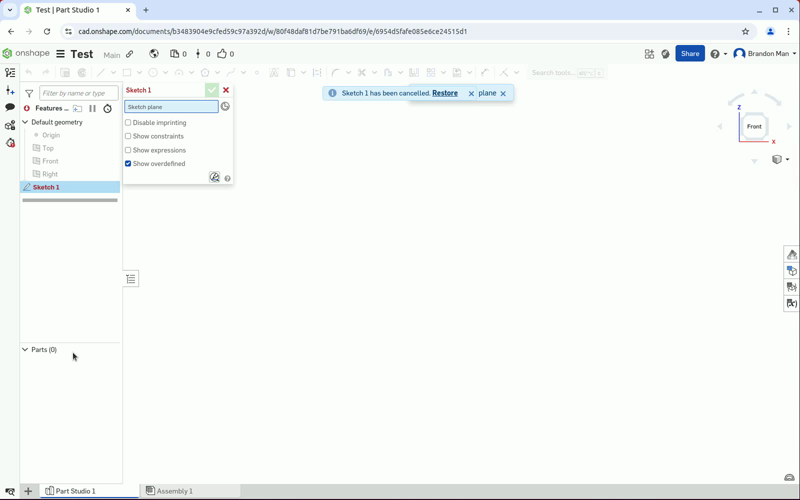
mouse_move(73, 163)
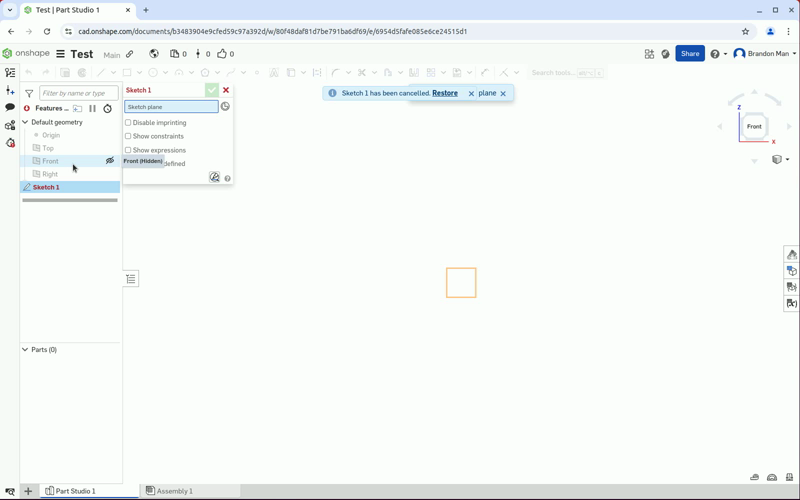
click(73, 163)
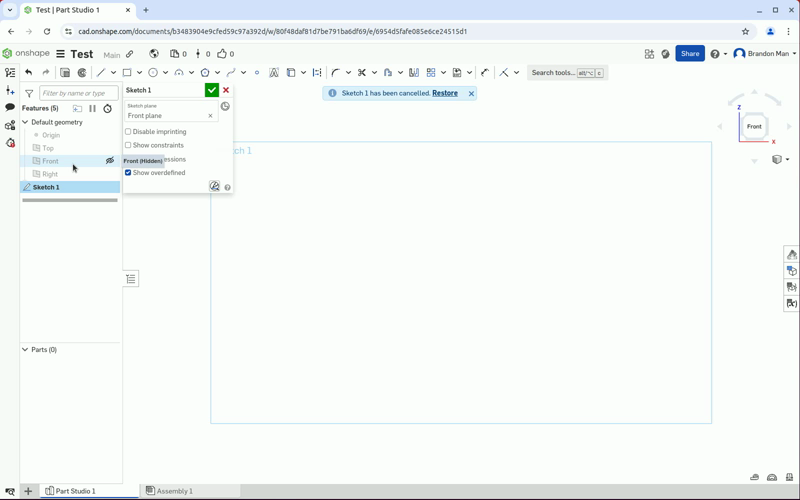
mouse_move(73, 352)
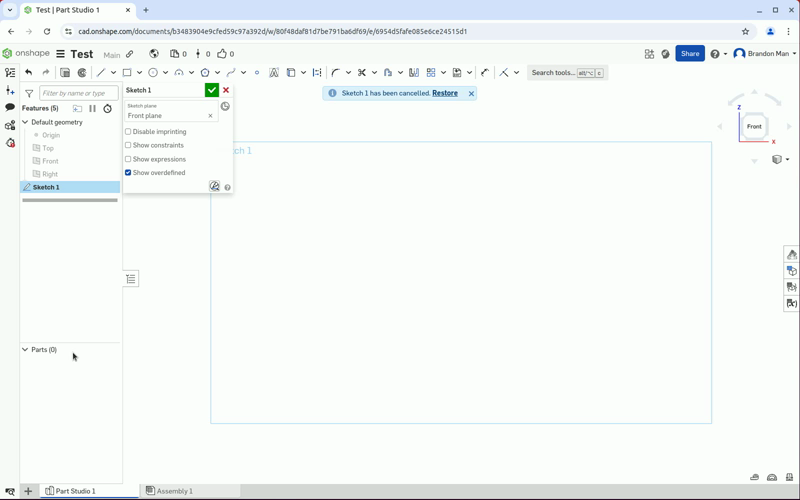
key(y)
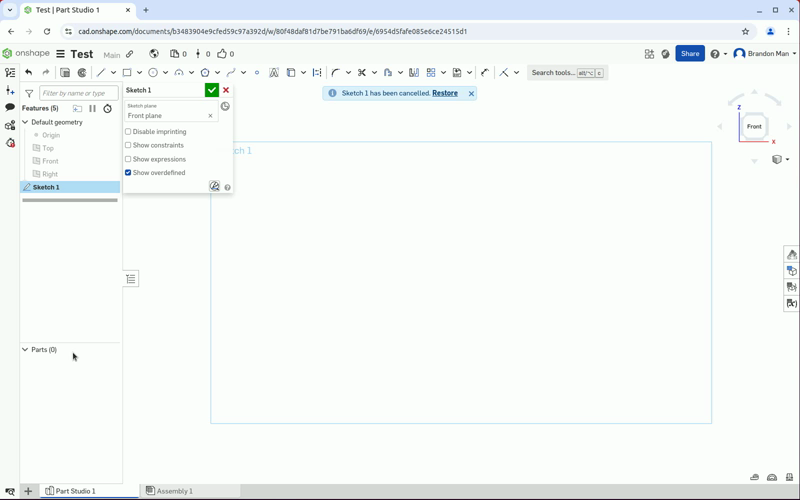
key(l)
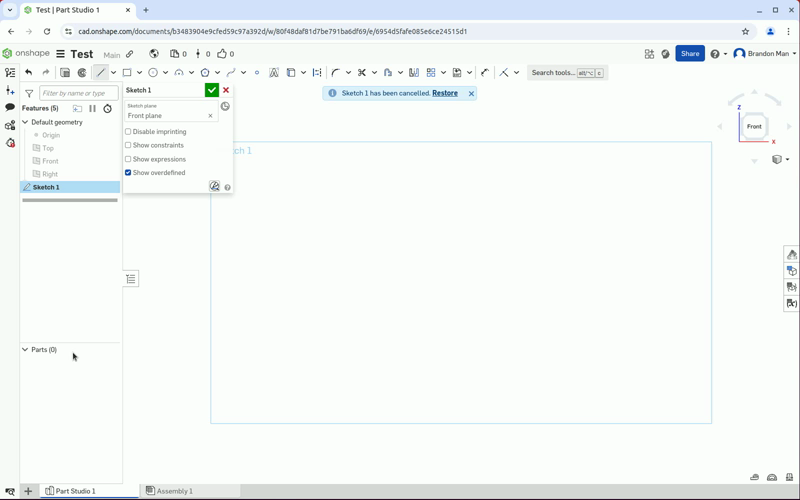
key_down(shift)
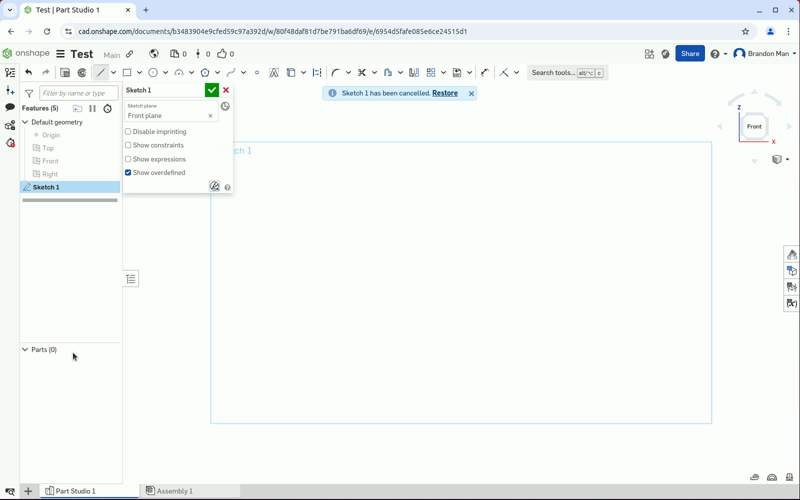
mouse_move(404, 293)
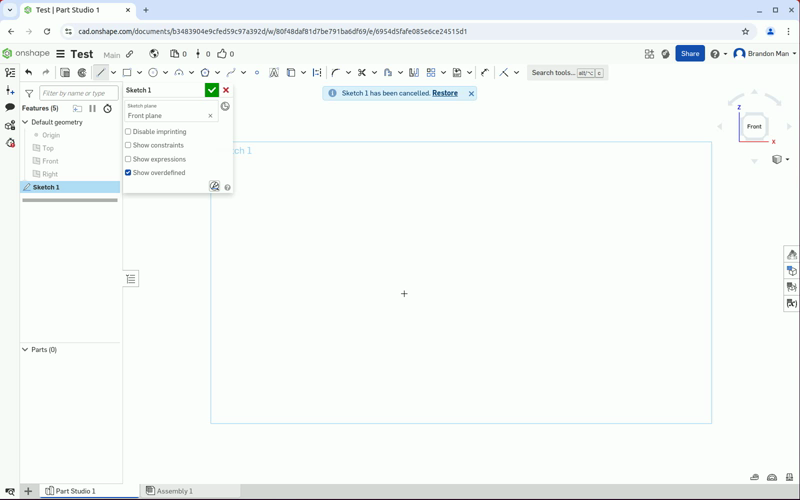
click(404, 293)
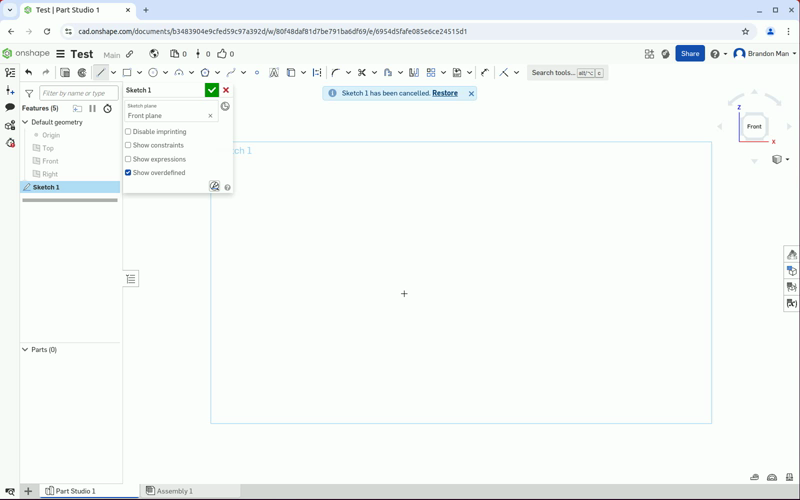
key_up(shift)
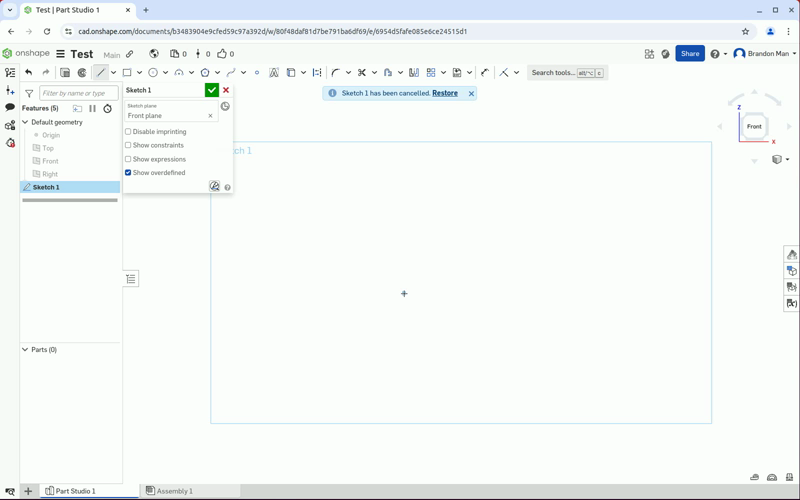
key_down(shift)
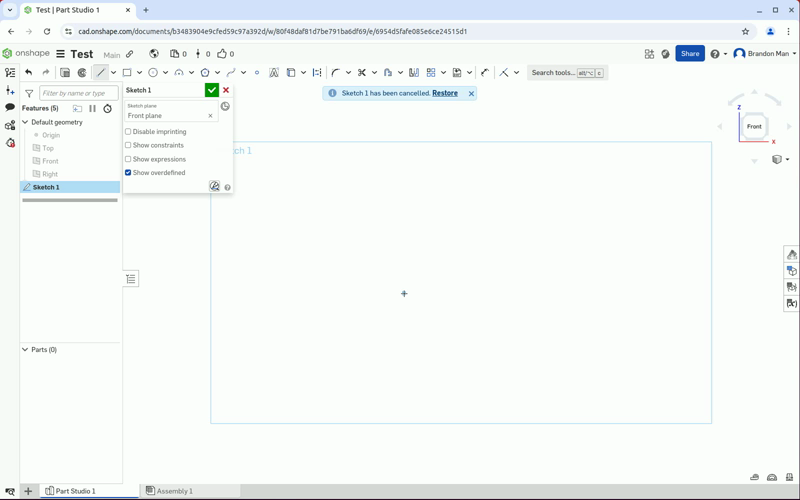
mouse_move(516, 293)
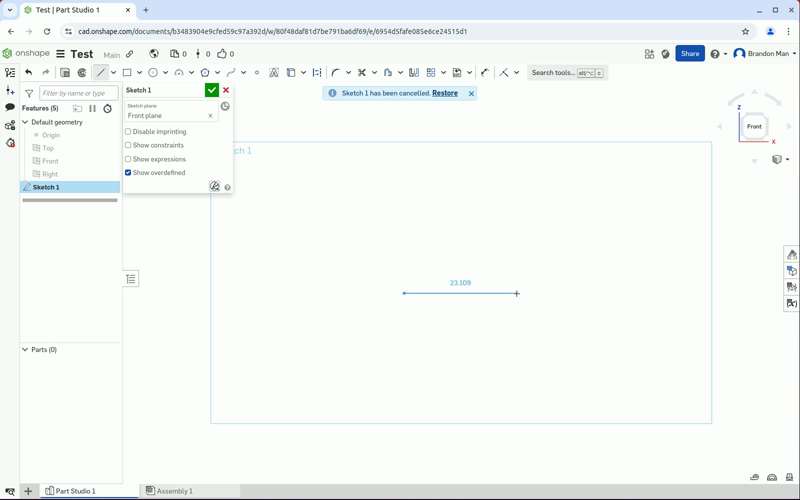
click(516, 293)
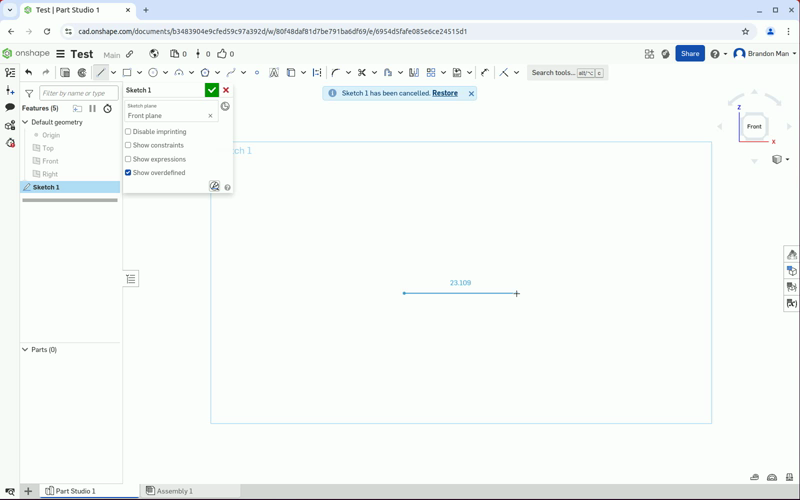
key_up(shift)
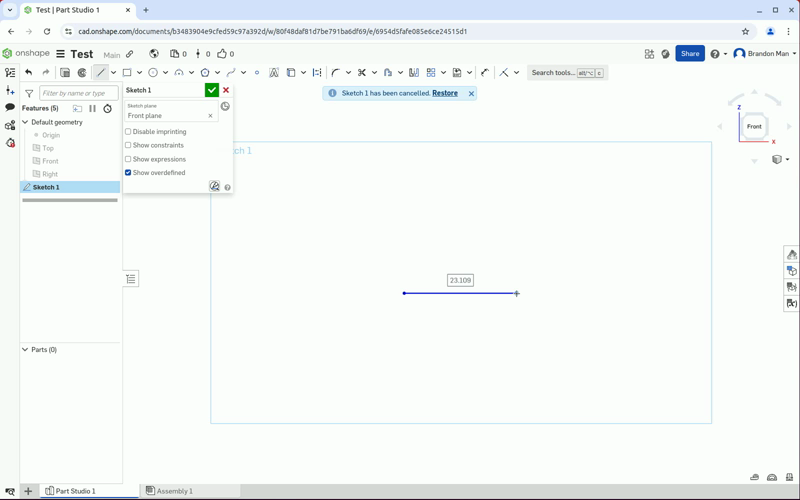
key_down(shift)
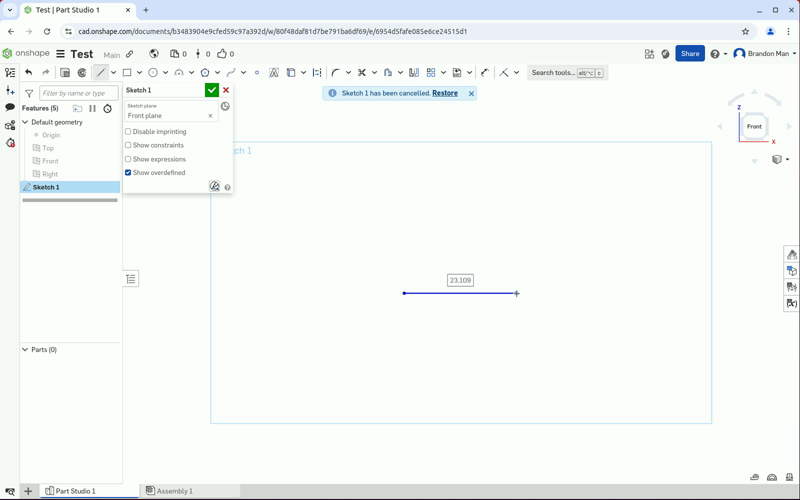
mouse_move(546, 293)
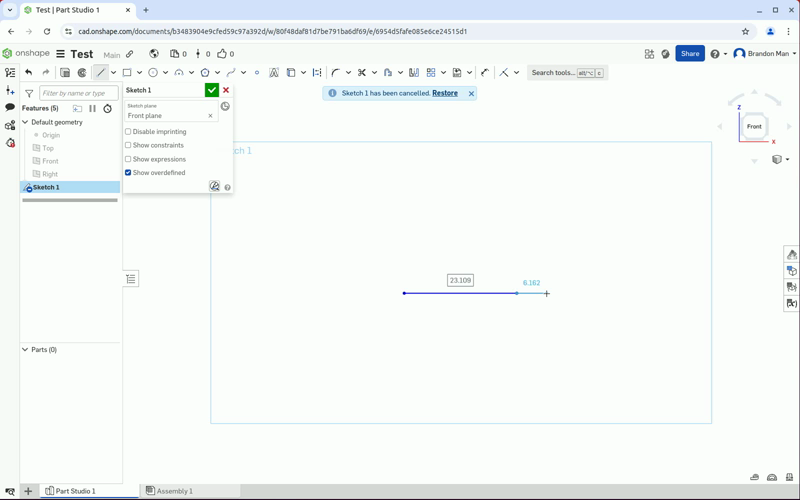
mouse_move(516, 244)
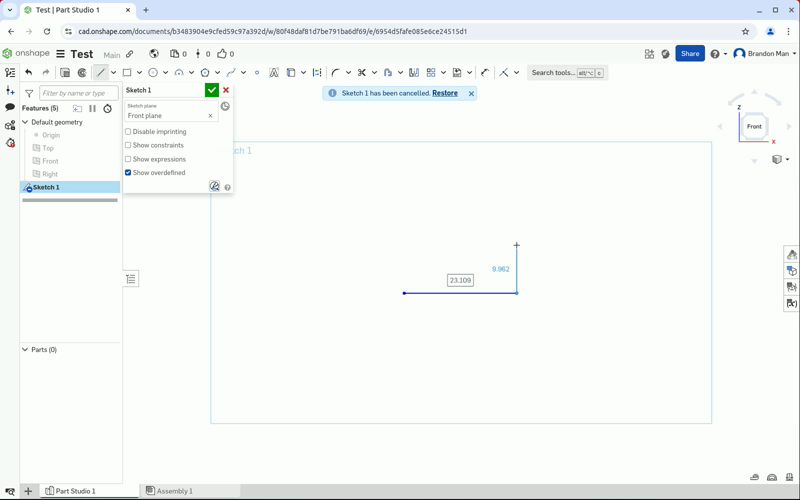
click(516, 244)
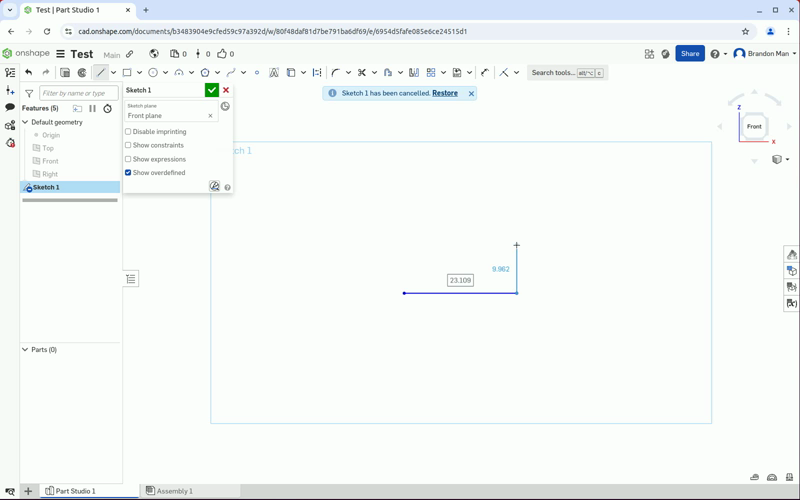
key_up(shift)
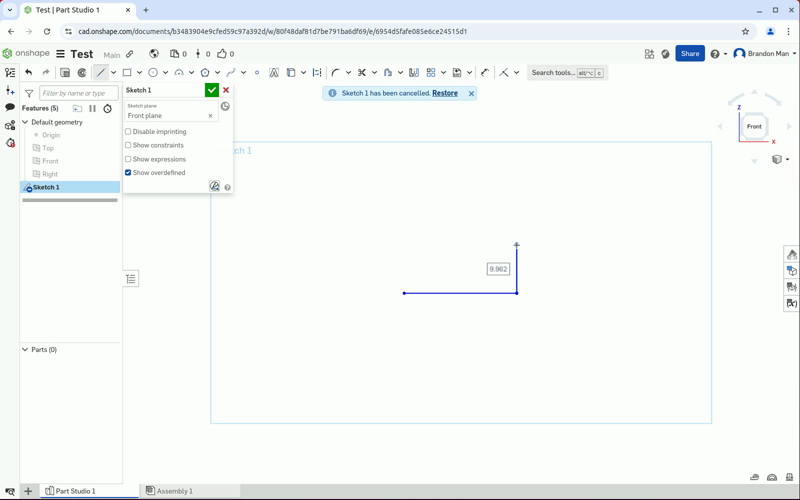
key_down(shift)
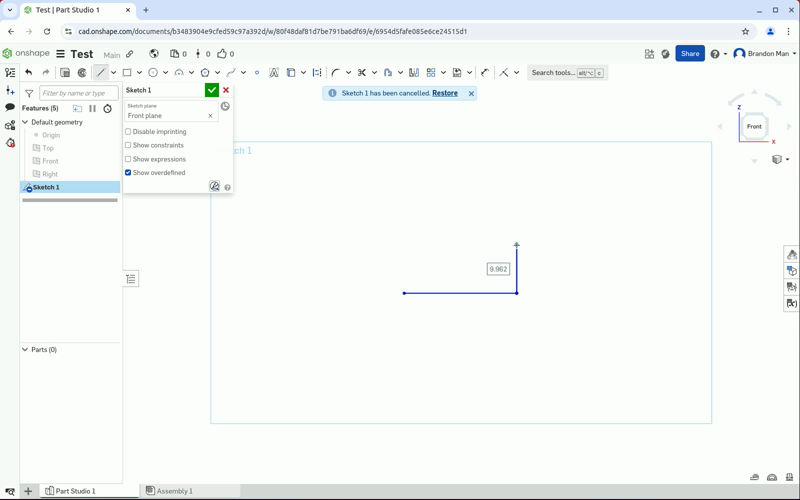
mouse_move(404, 244)
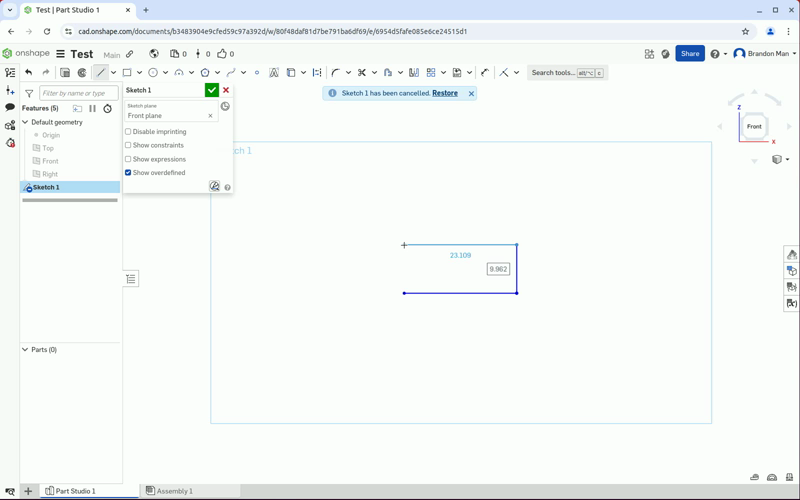
click(404, 244)
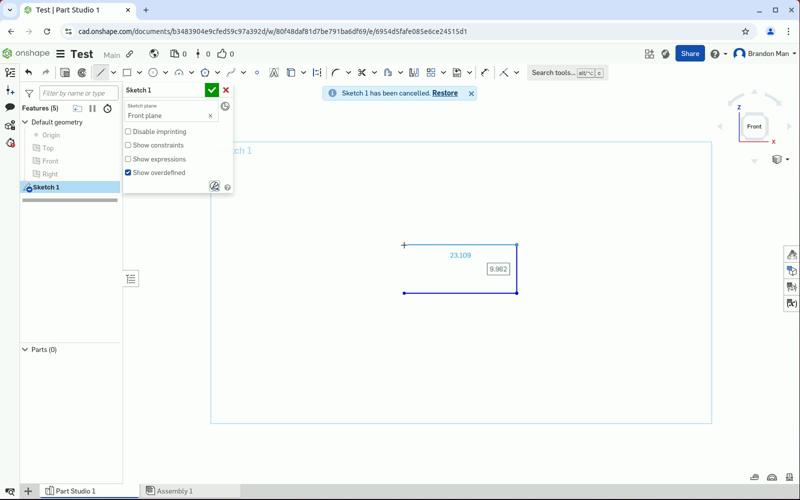
key_up(shift)
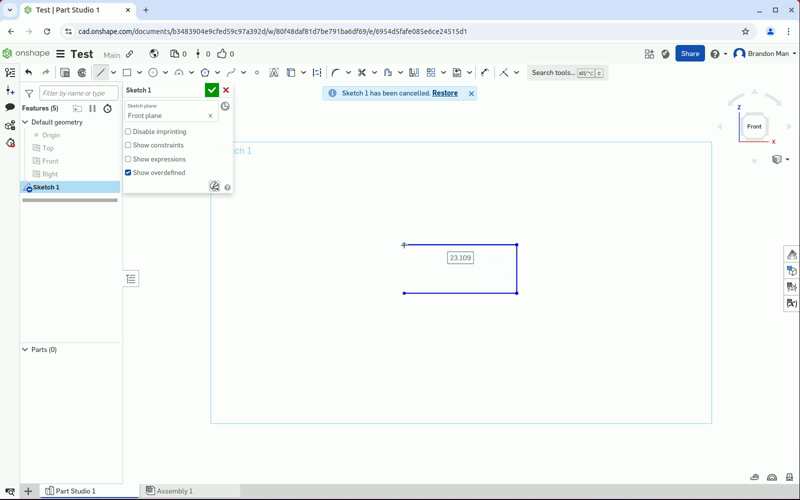
mouse_move(434, 244)
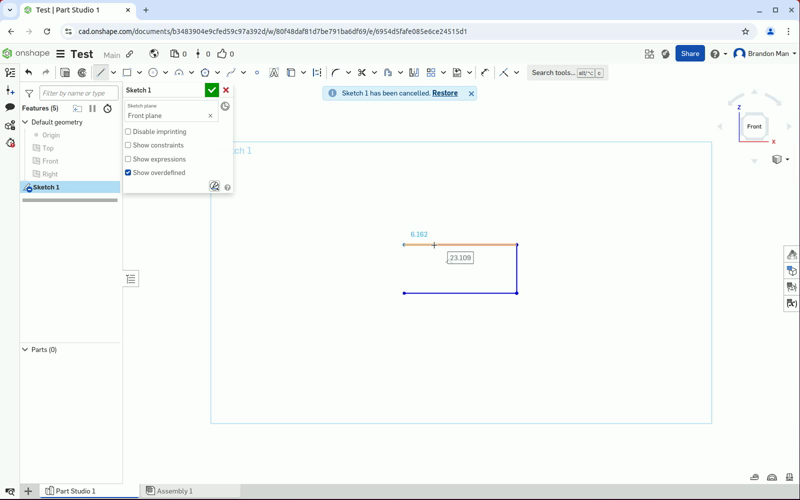
key_down(shift)
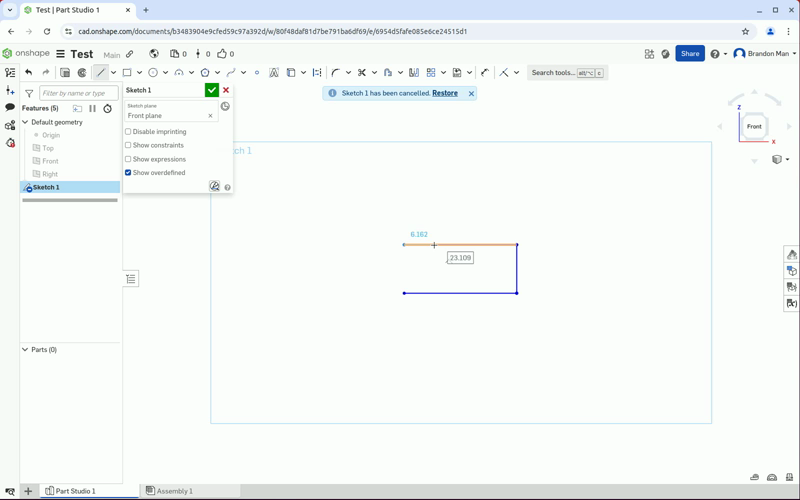
mouse_move(404, 293)
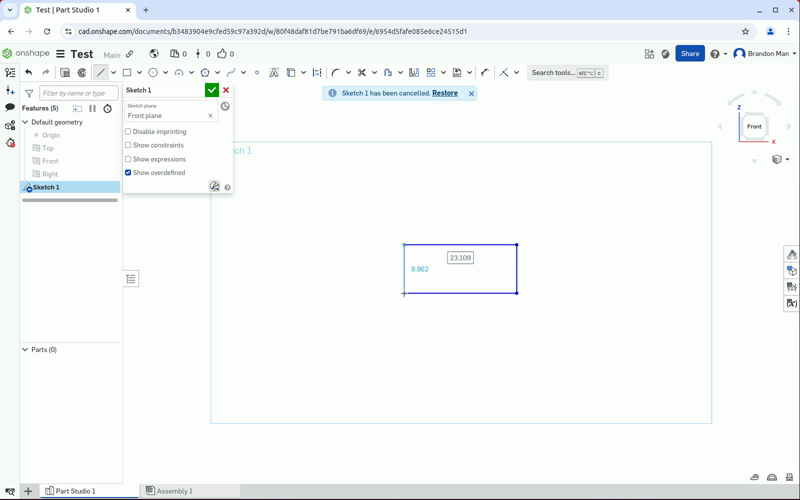
key_up(shift)
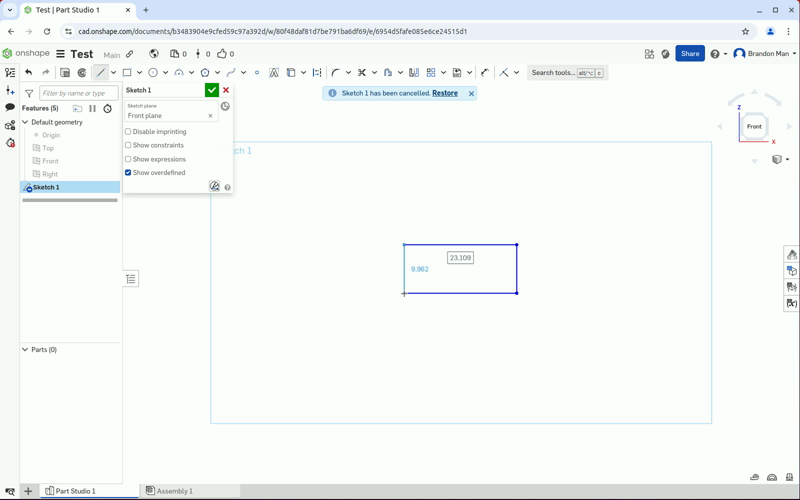
click(404, 293)
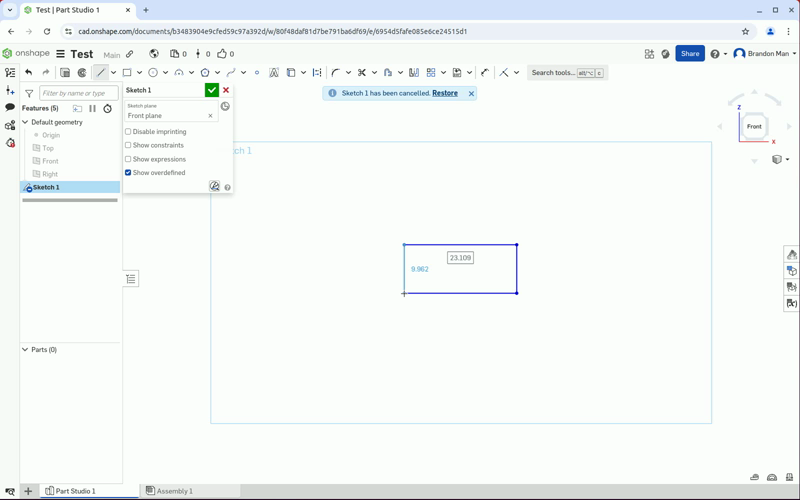
key(esc)
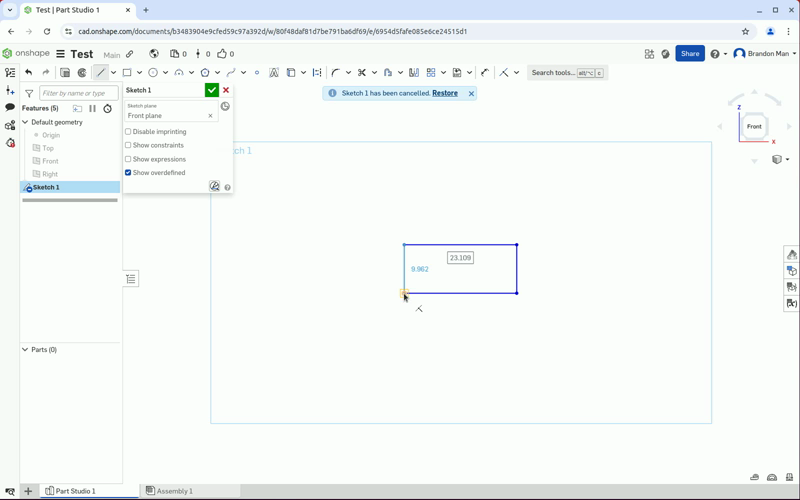
mouse_move(447, 272)
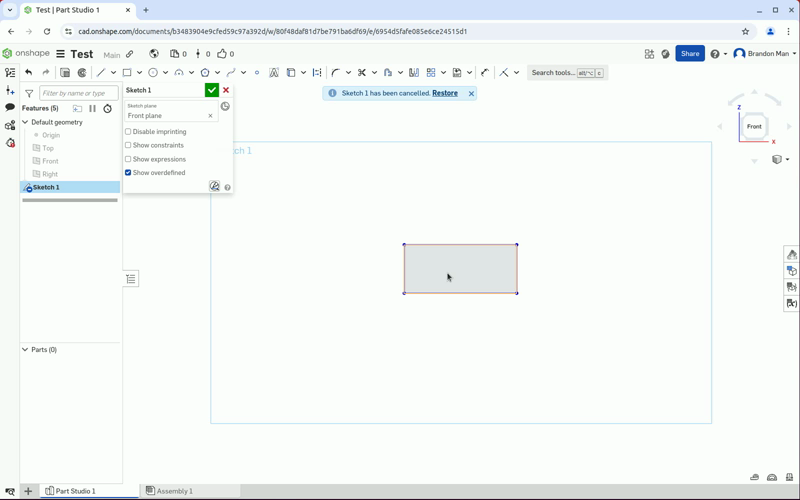
click(447, 272)
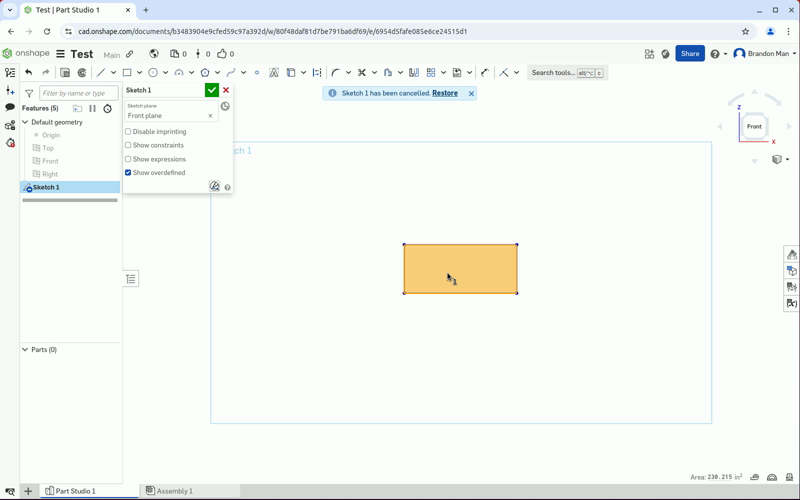
mouse_move(73, 352)
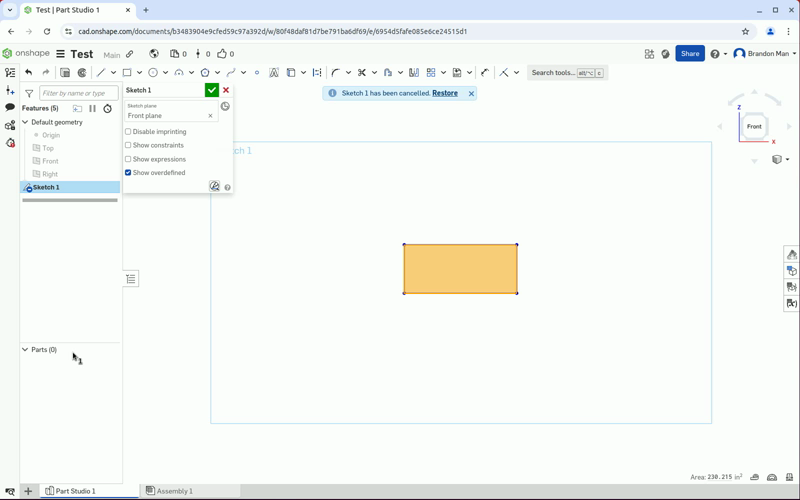
key(shift+y)
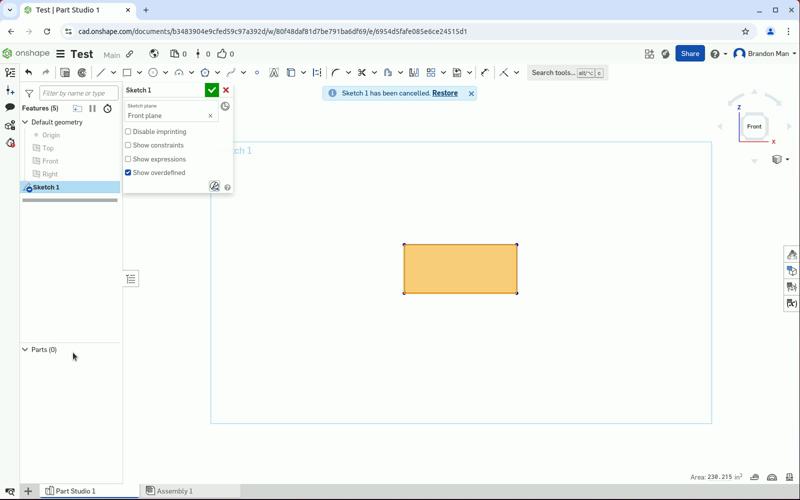
key(shift+e)
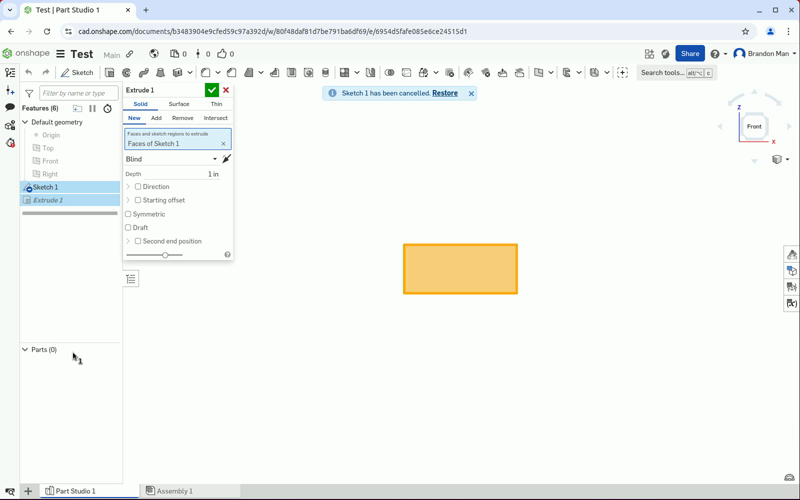
mouse_move(143, 106)
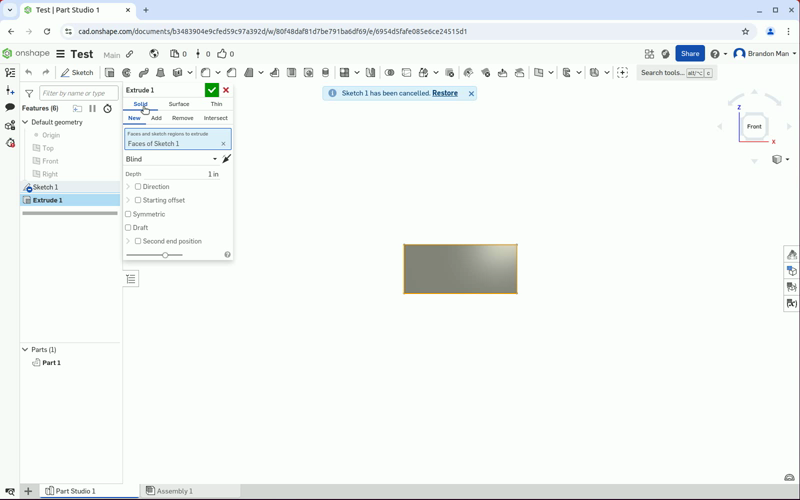
click(143, 106)
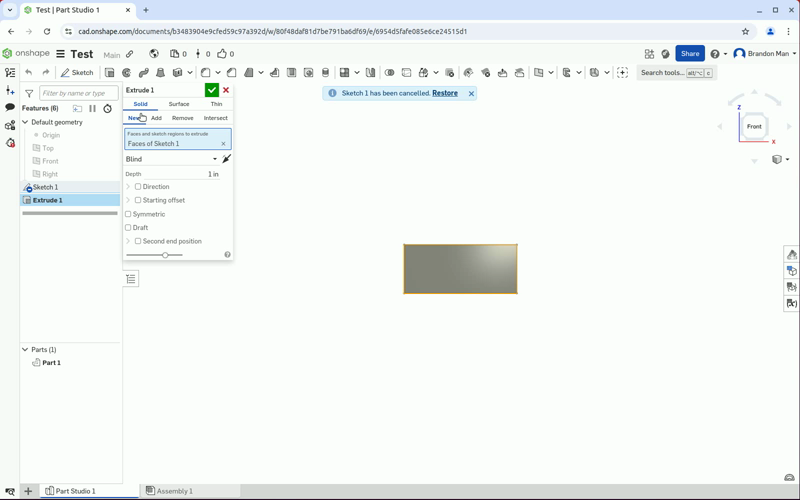
mouse_move(137, 120)
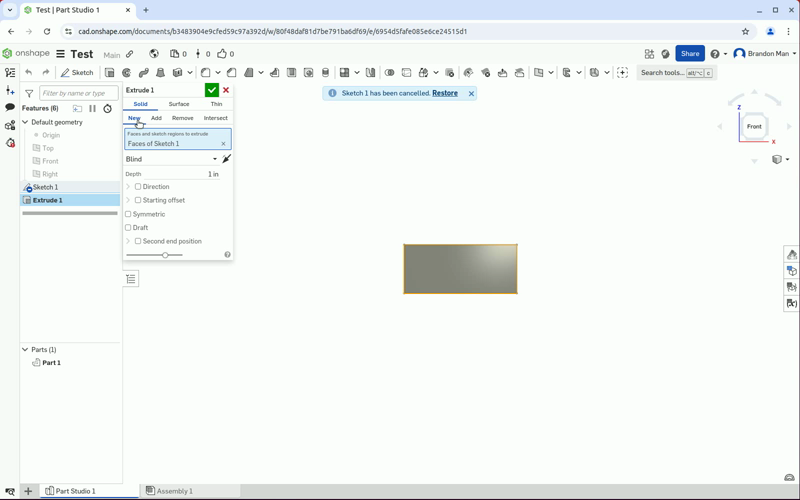
click(137, 120)
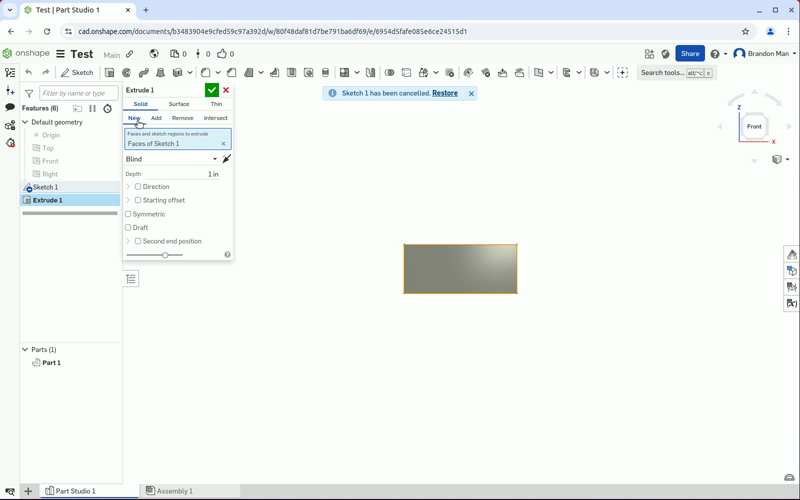
key(tab, 4)
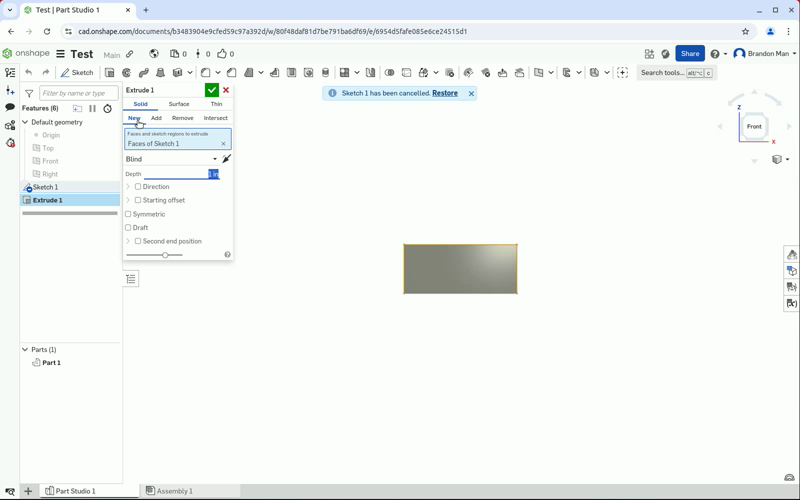
text(0.241)
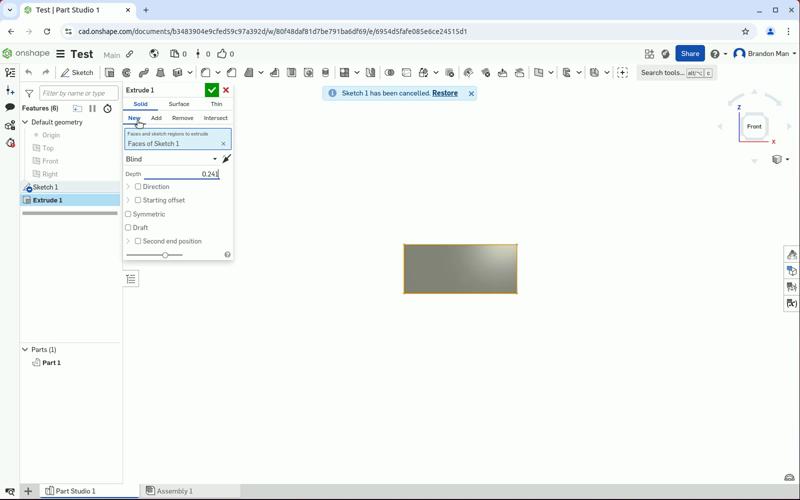
key(enter)
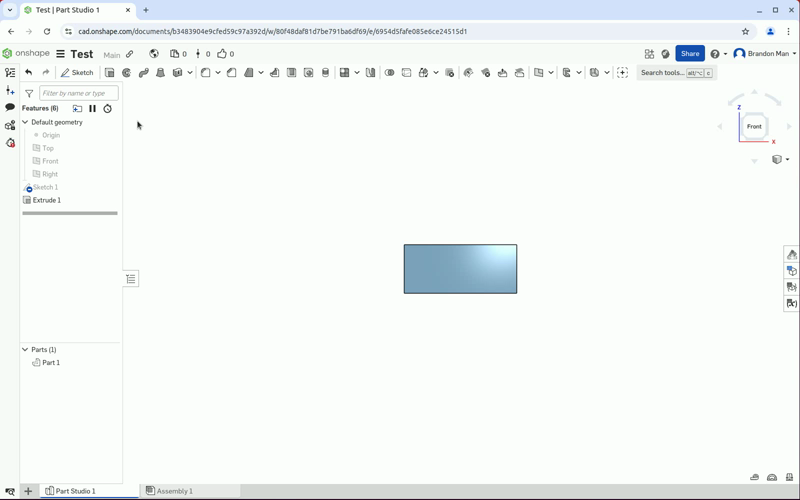
key(shift+h)
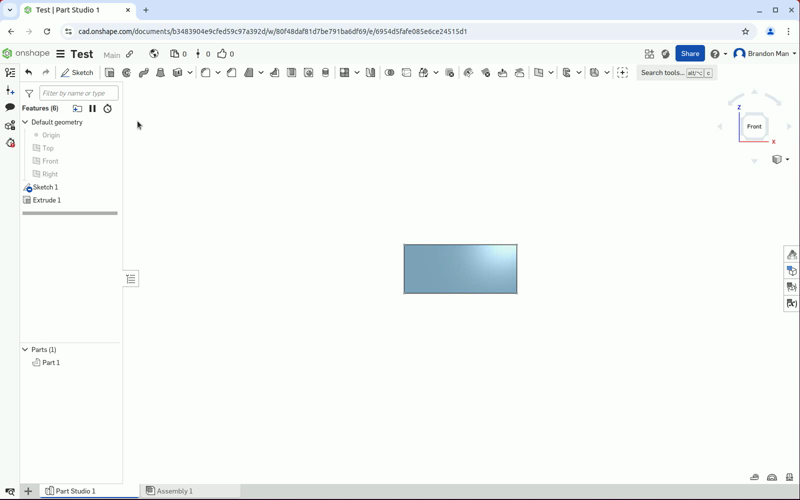
key(shift+h)
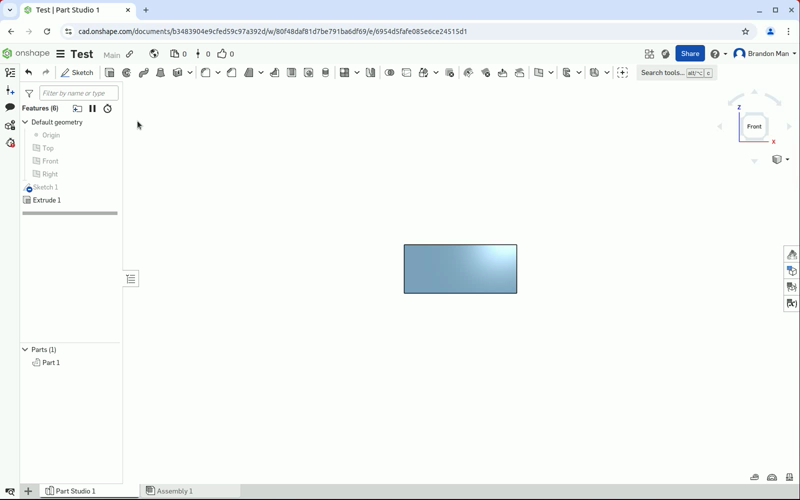
mouse_move(73, 189)
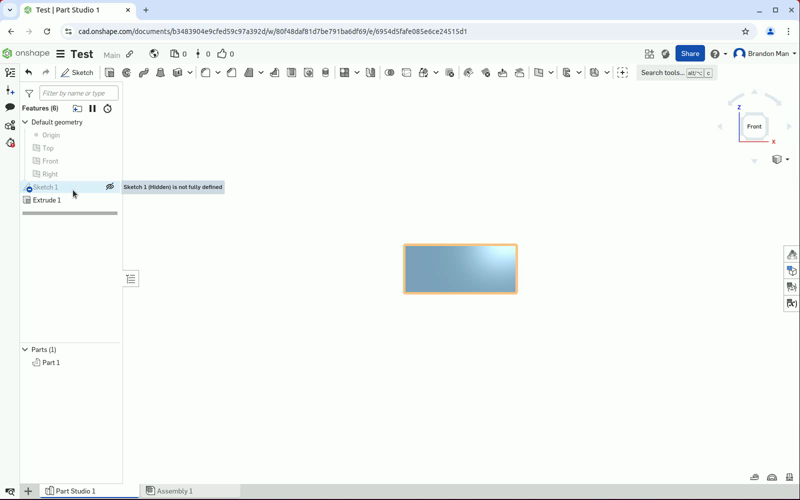
click(73, 189)
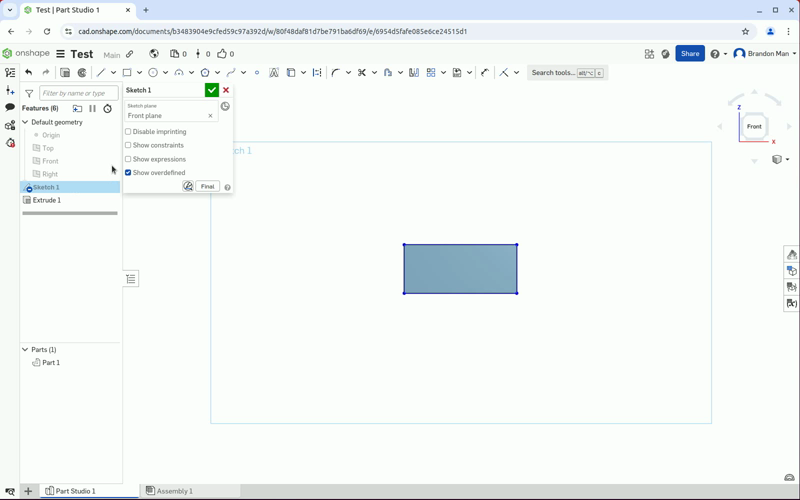
mouse_move(229, 92)
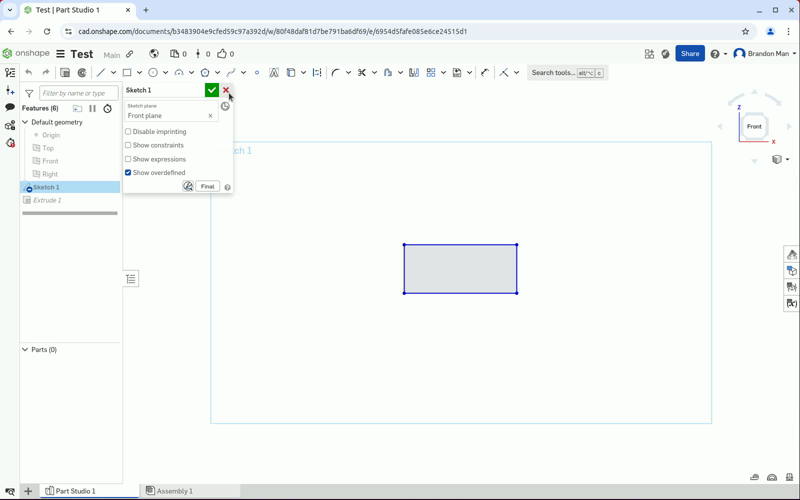
click(229, 92)
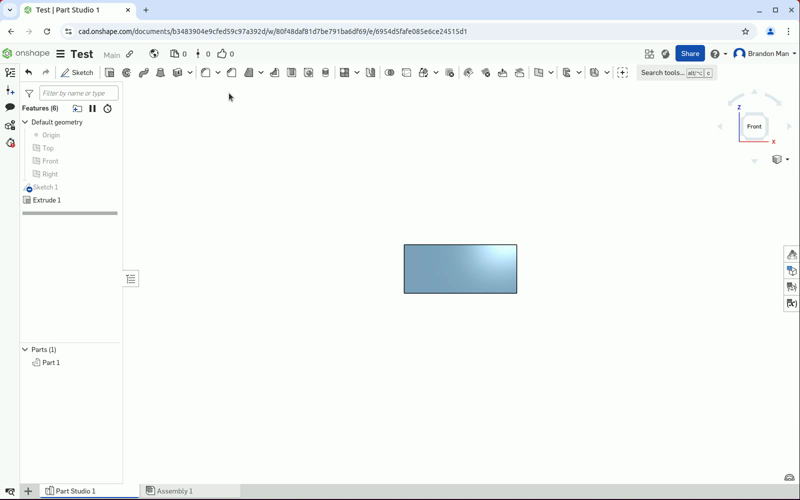
mouse_move(541, 75)
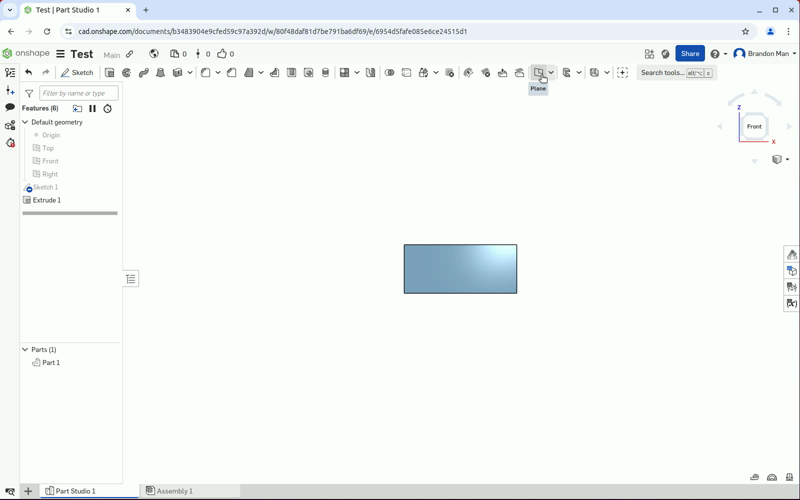
click(541, 75)
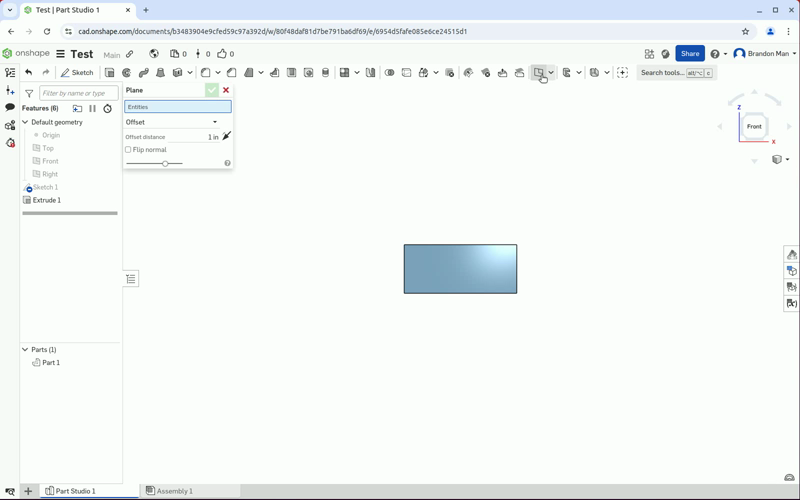
mouse_move(73, 163)
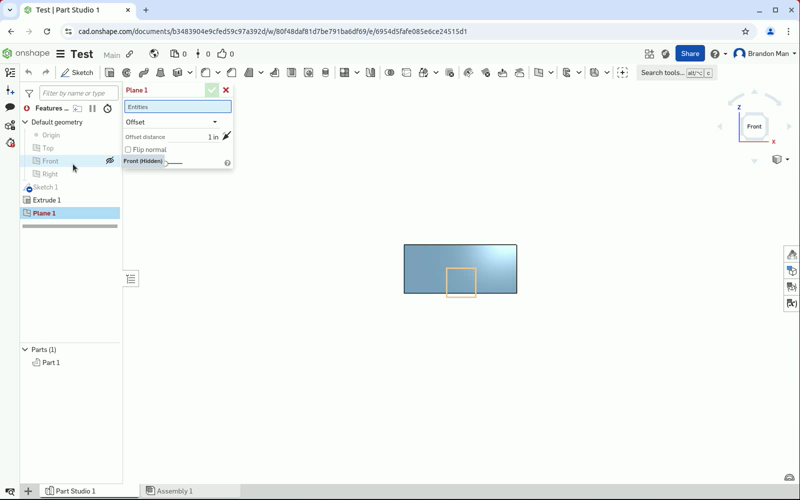
click(73, 163)
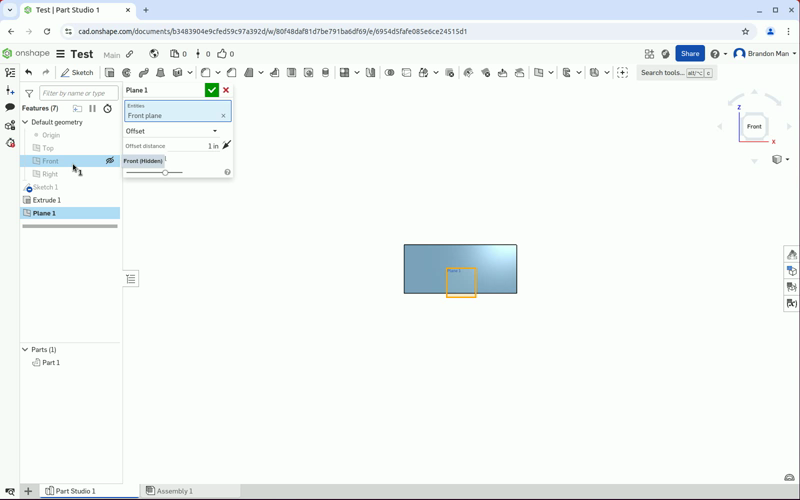
key(tab, 2)
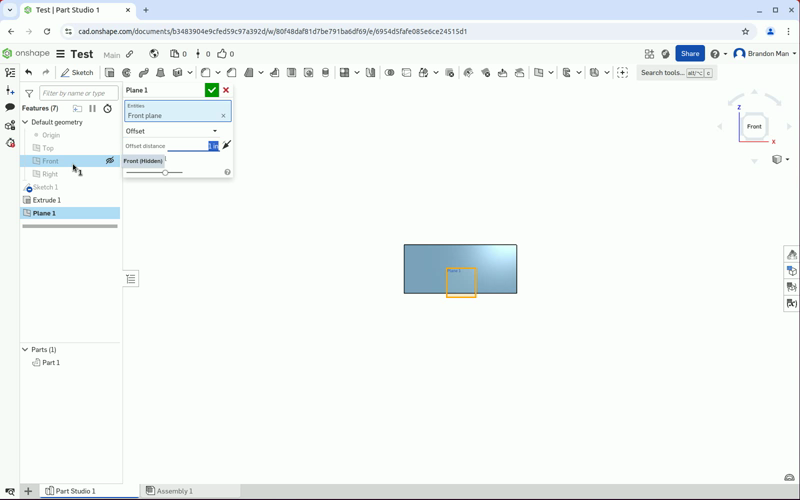
text(0.246)
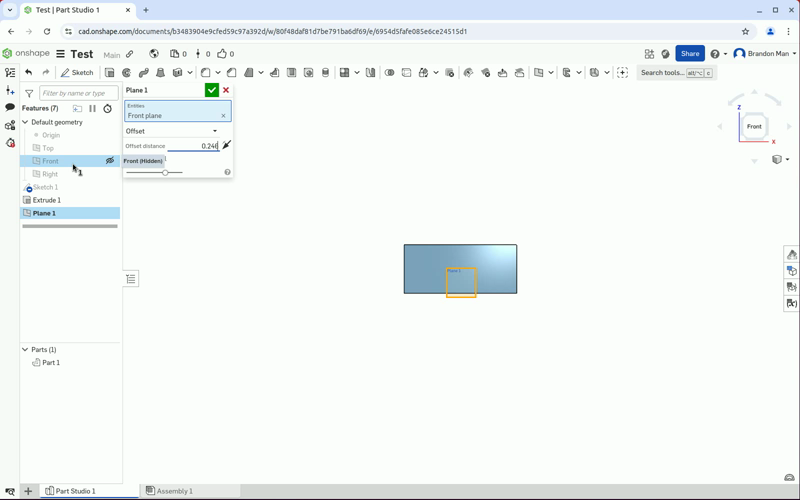
key(enter, 2)
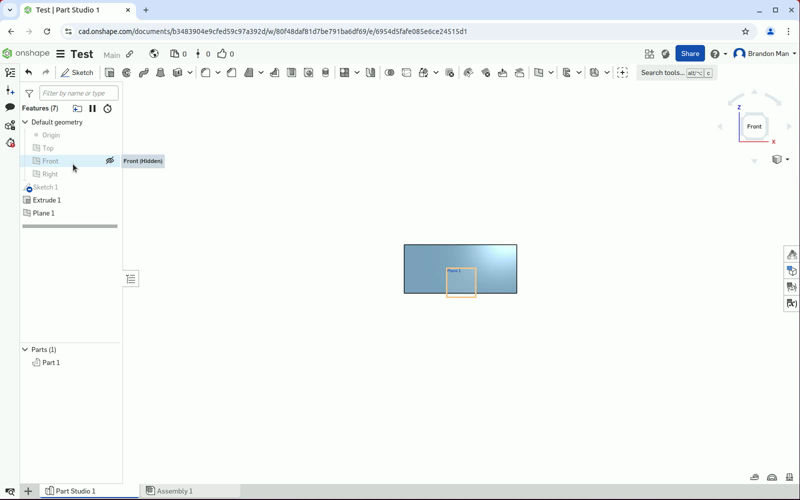
key(shift+s)
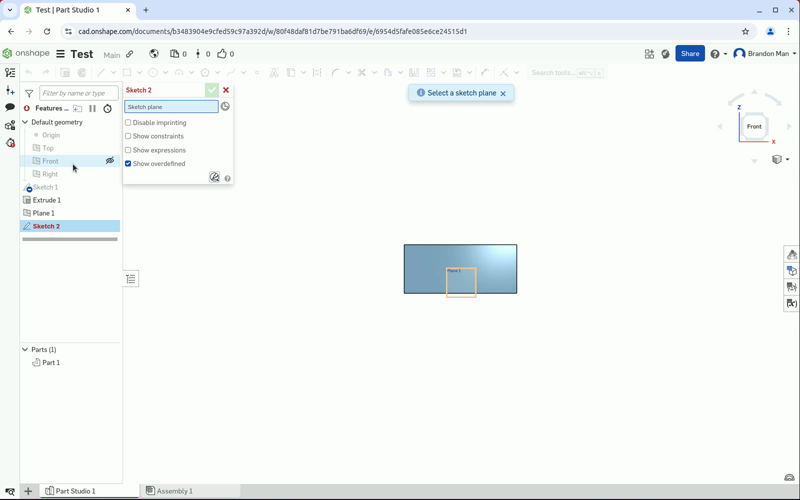
mouse_move(73, 215)
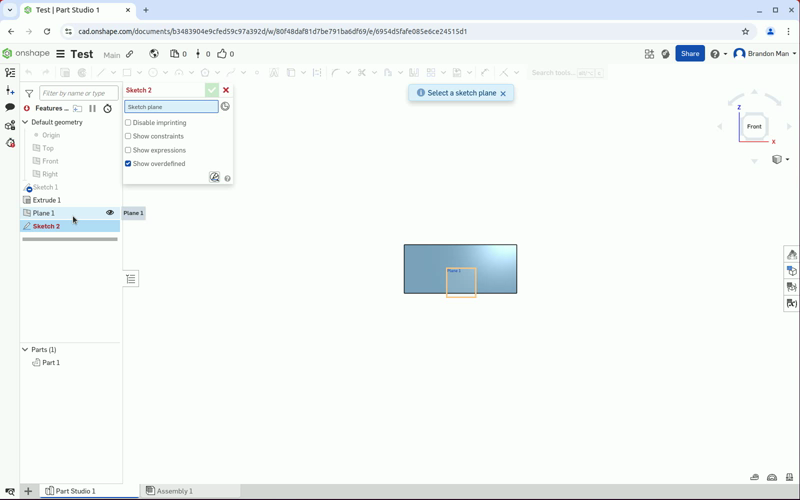
click(73, 215)
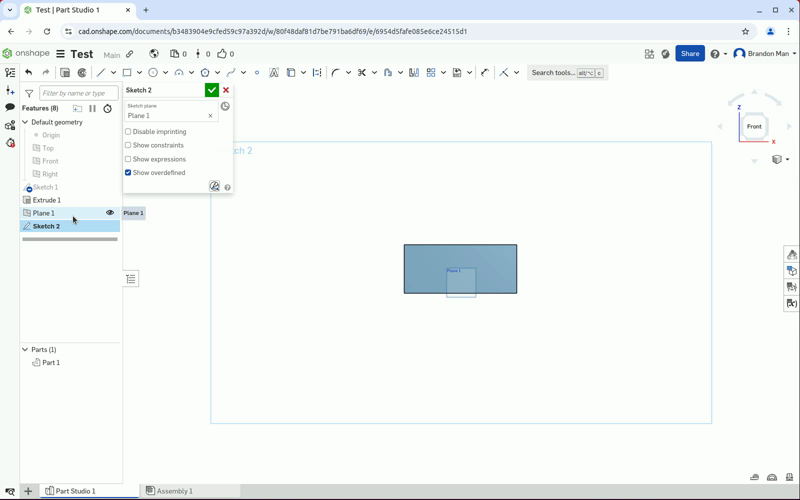
mouse_move(73, 352)
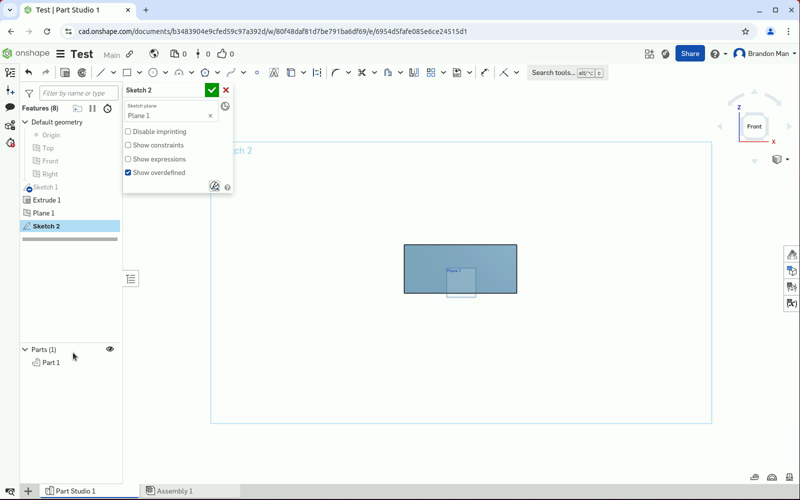
key(y)
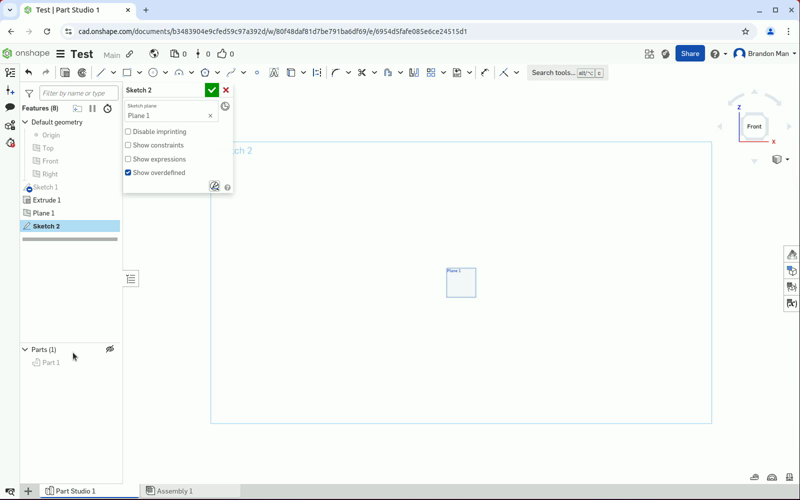
key(l)
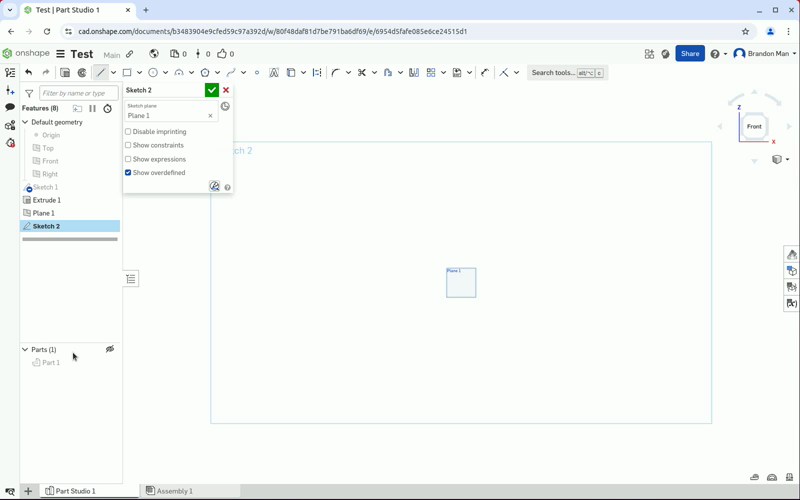
key_down(shift)
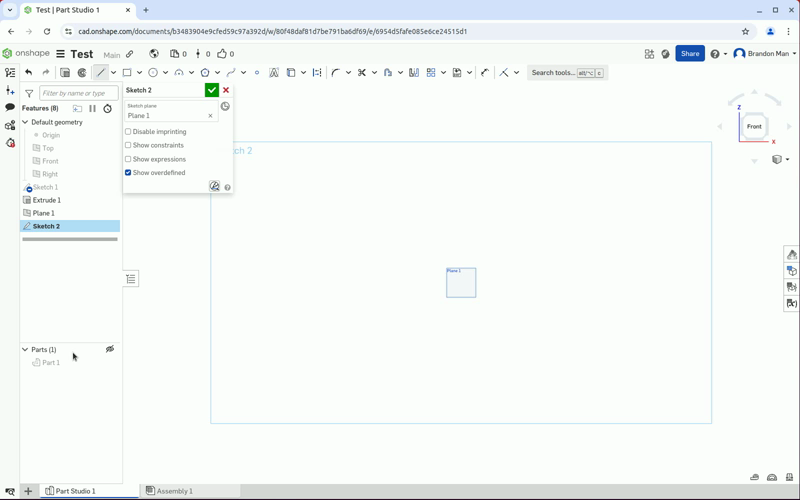
mouse_move(412, 285)
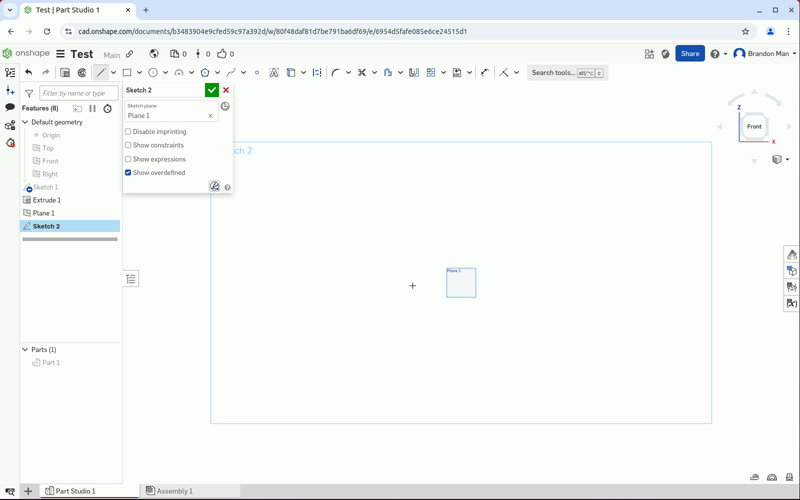
click(412, 285)
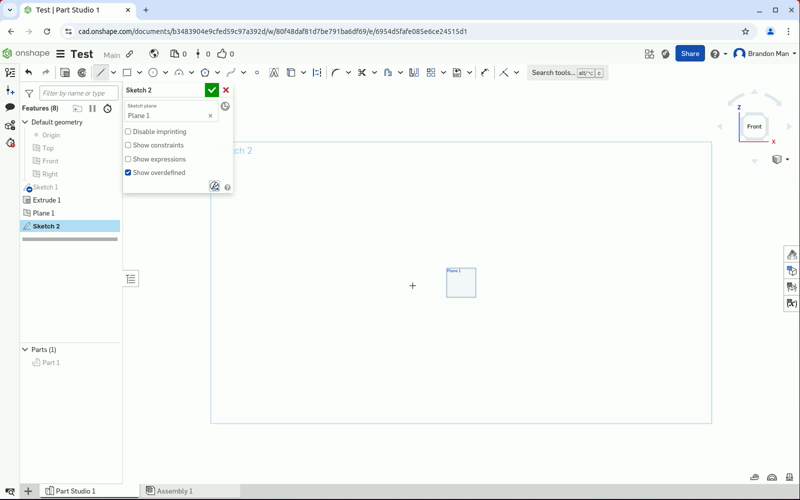
key_up(shift)
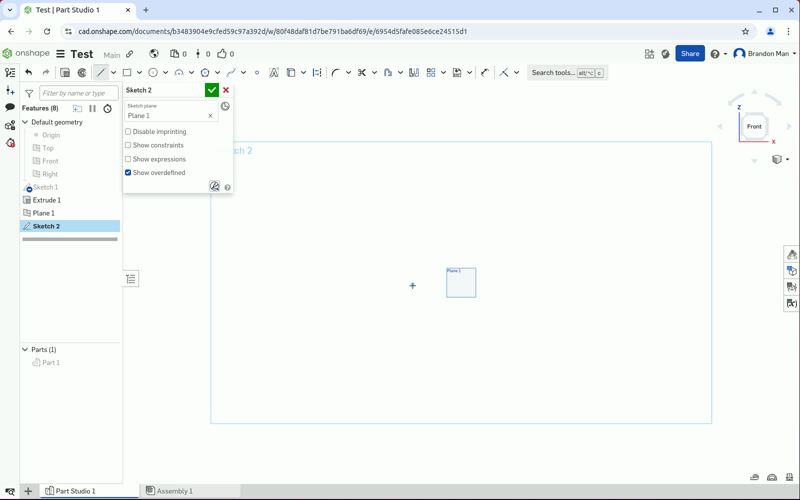
key_down(shift)
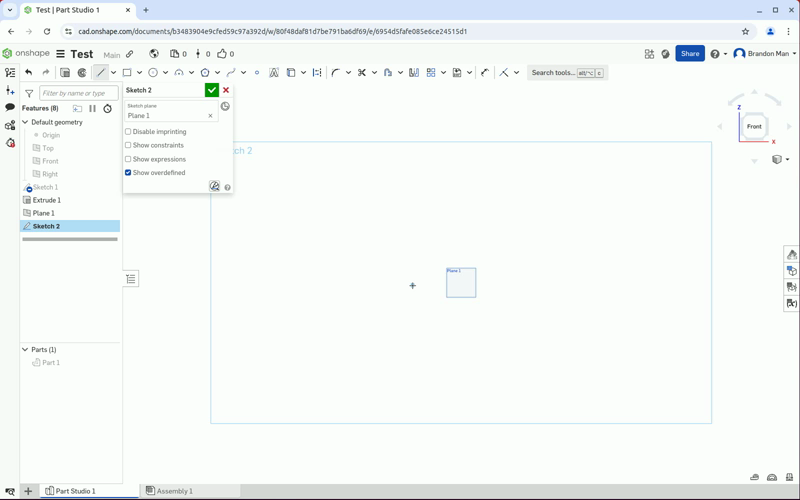
mouse_move(442, 285)
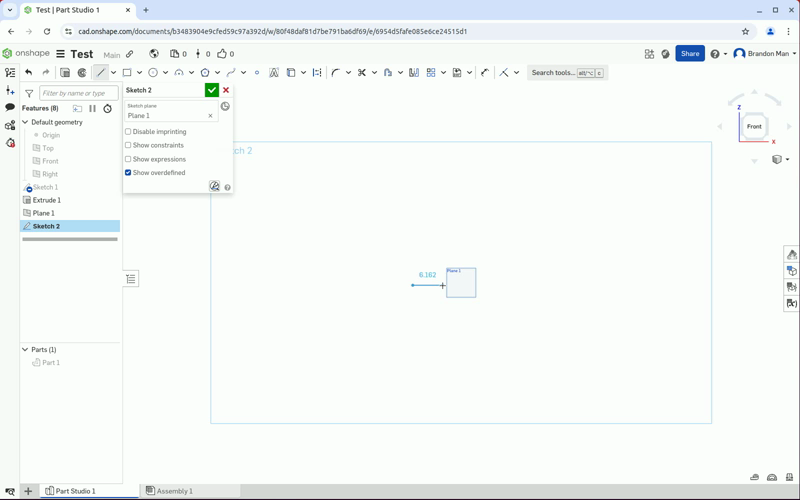
mouse_move(453, 285)
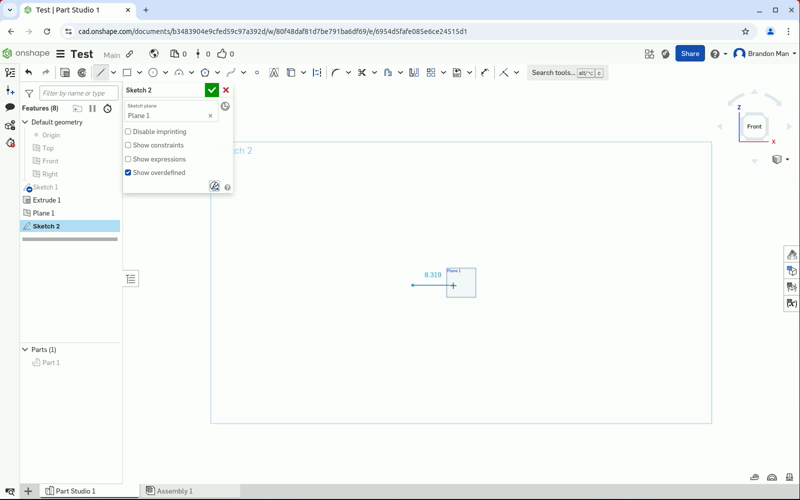
click(453, 285)
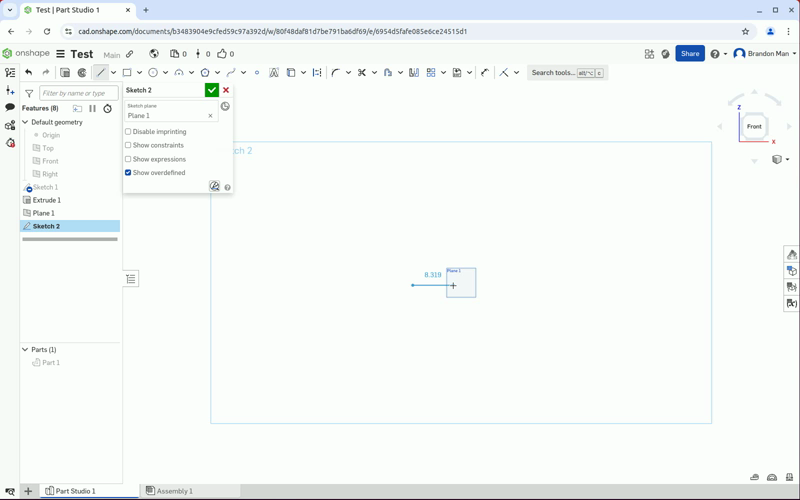
key_up(shift)
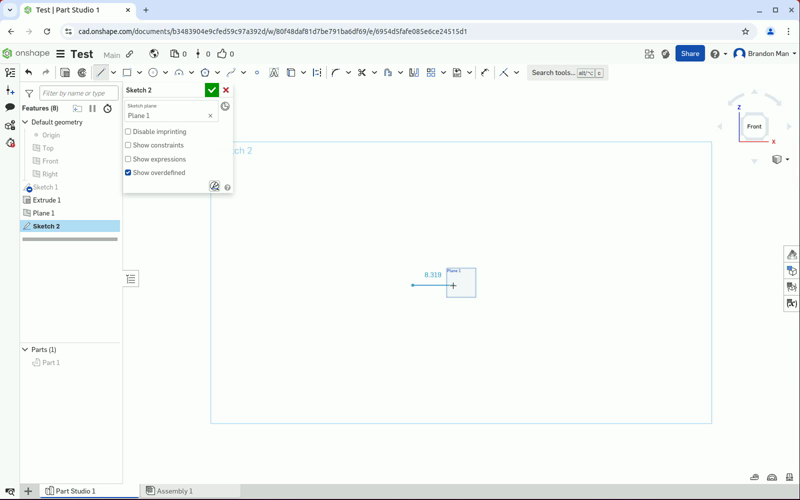
key_down(shift)
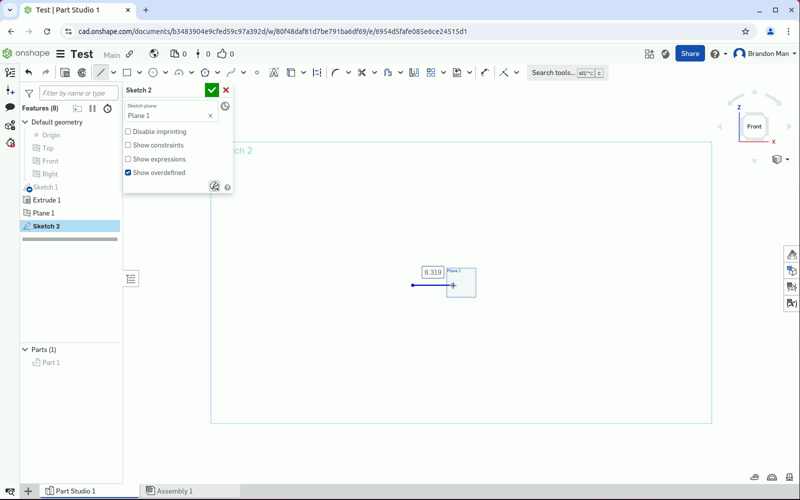
mouse_move(483, 285)
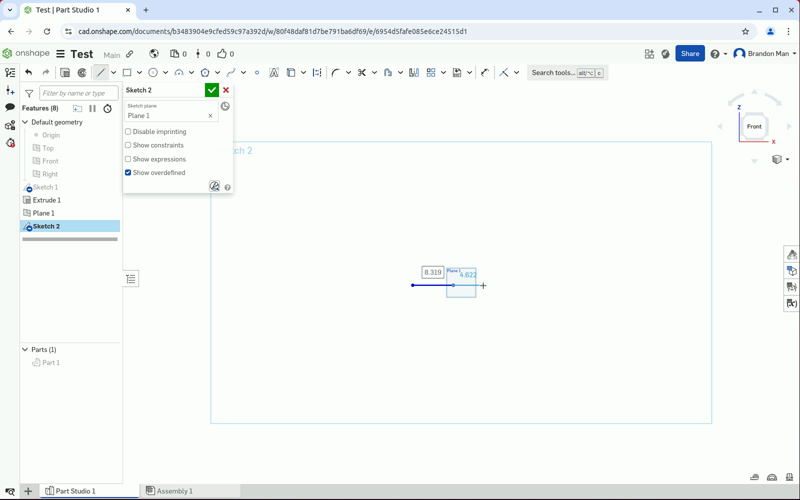
mouse_move(453, 252)
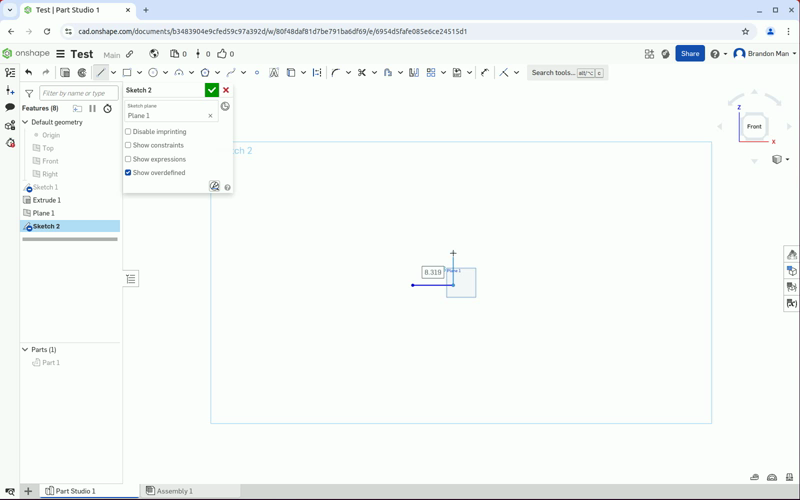
click(453, 252)
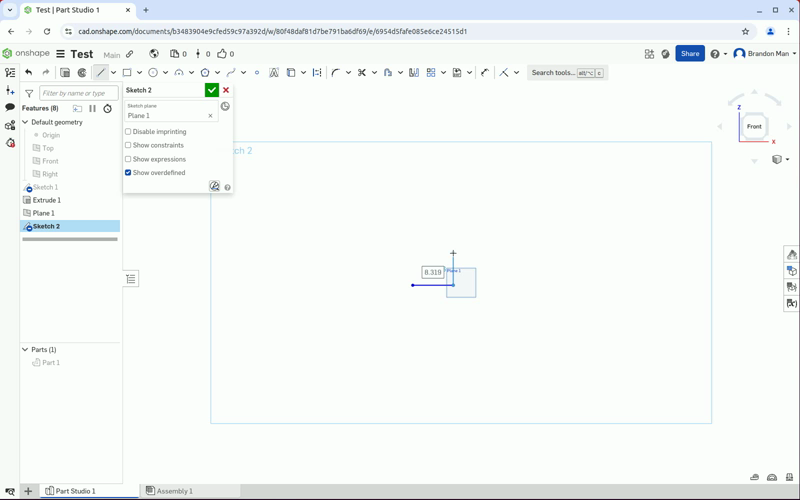
key_up(shift)
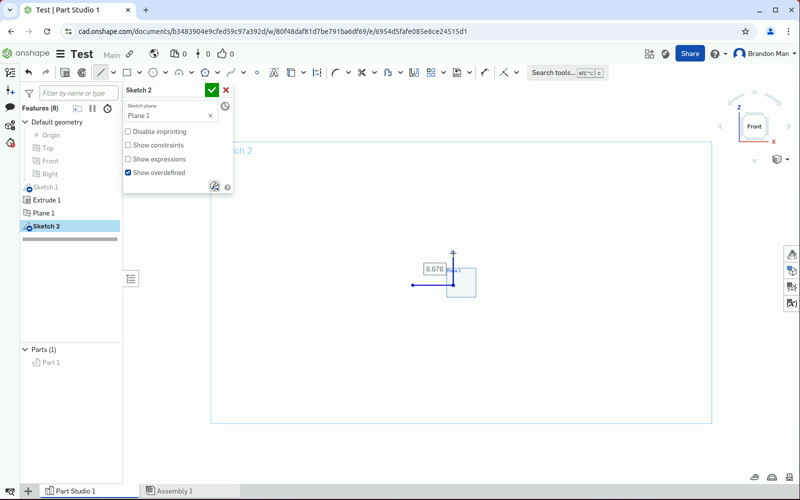
key_down(shift)
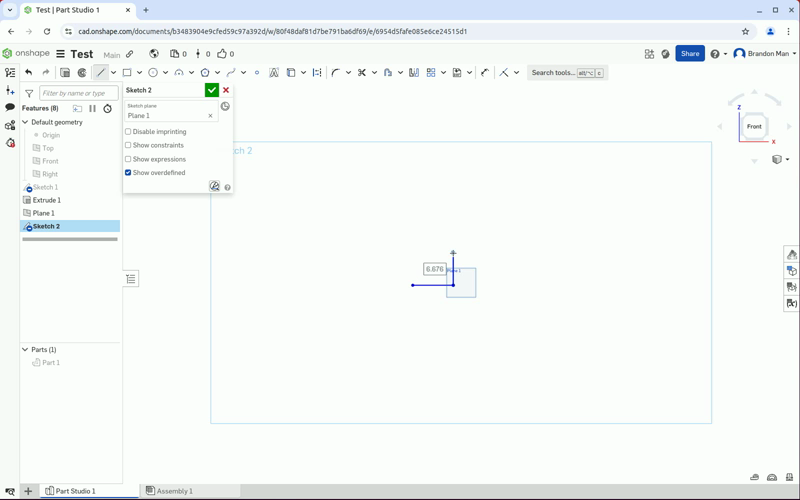
mouse_move(483, 252)
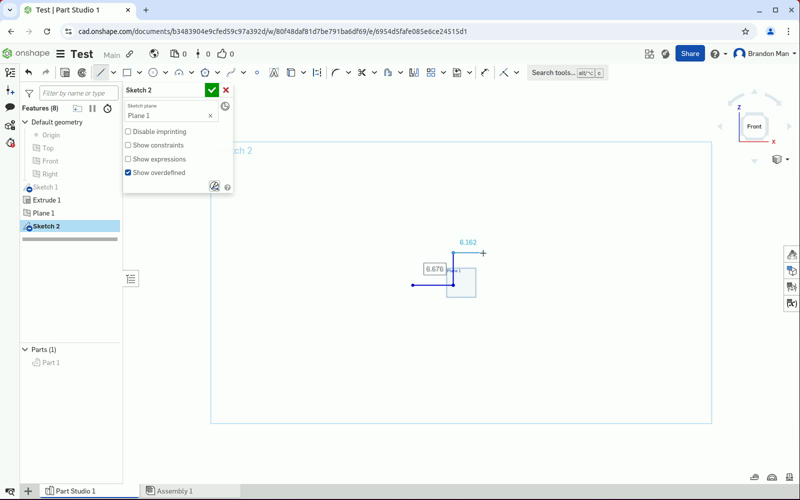
mouse_move(412, 252)
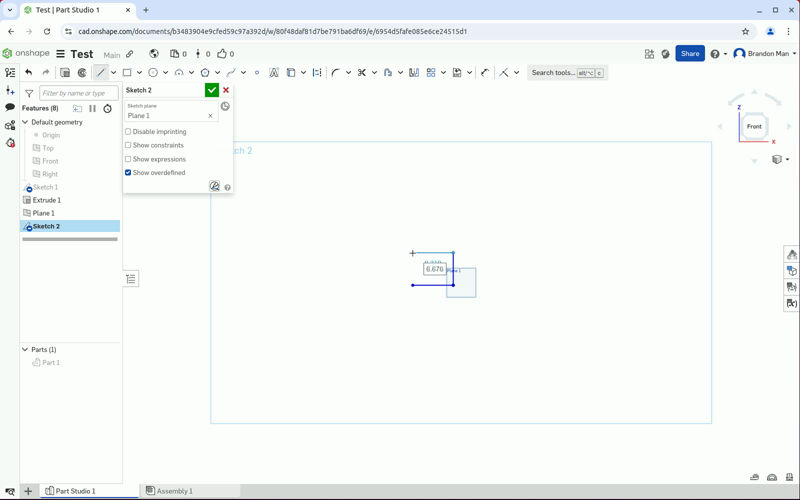
click(412, 252)
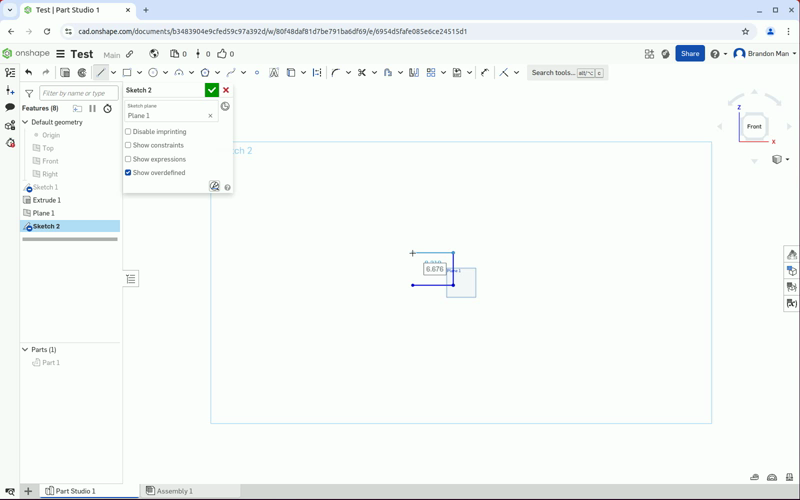
key_up(shift)
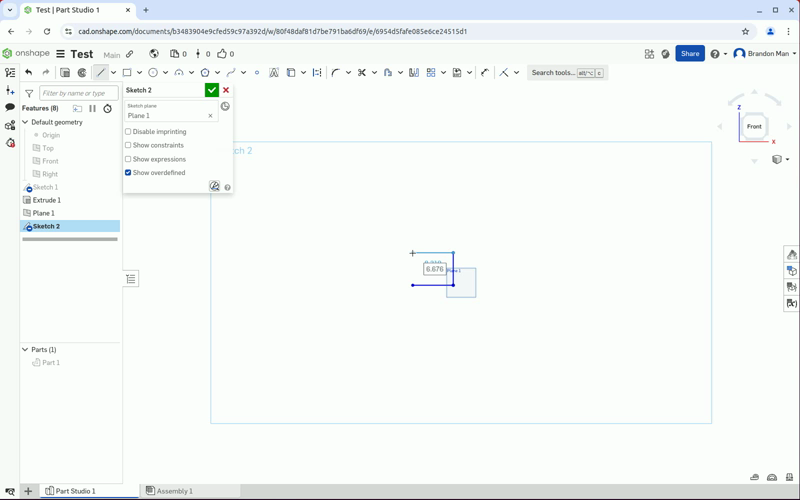
mouse_move(442, 252)
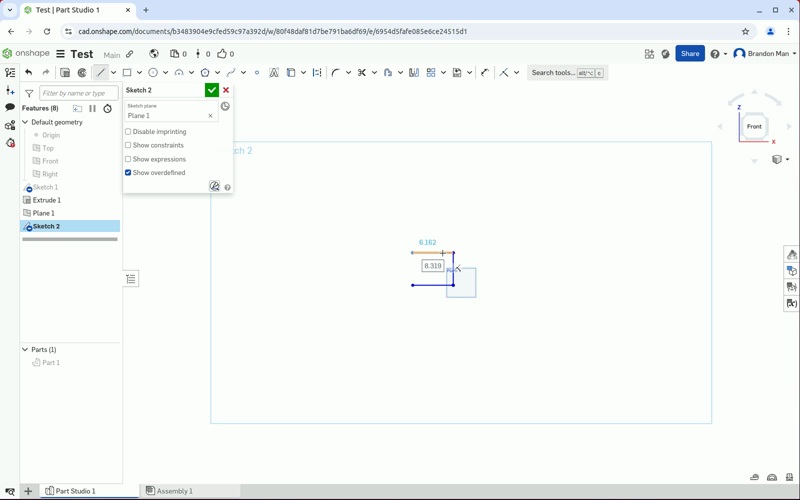
key_down(shift)
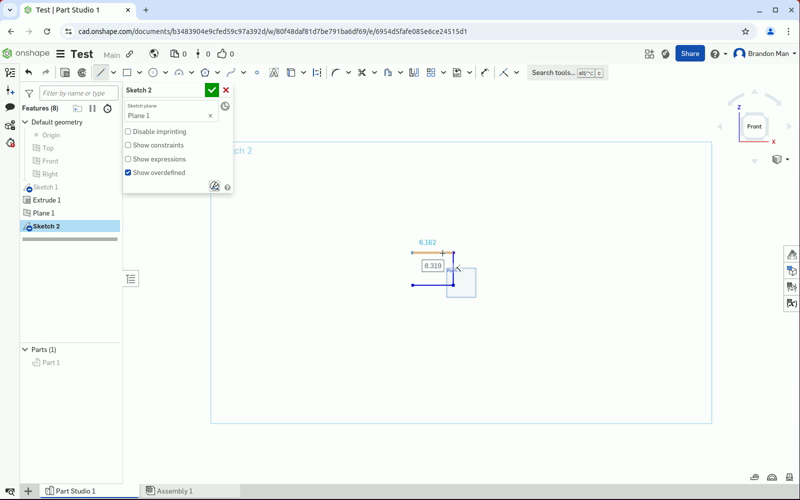
mouse_move(412, 285)
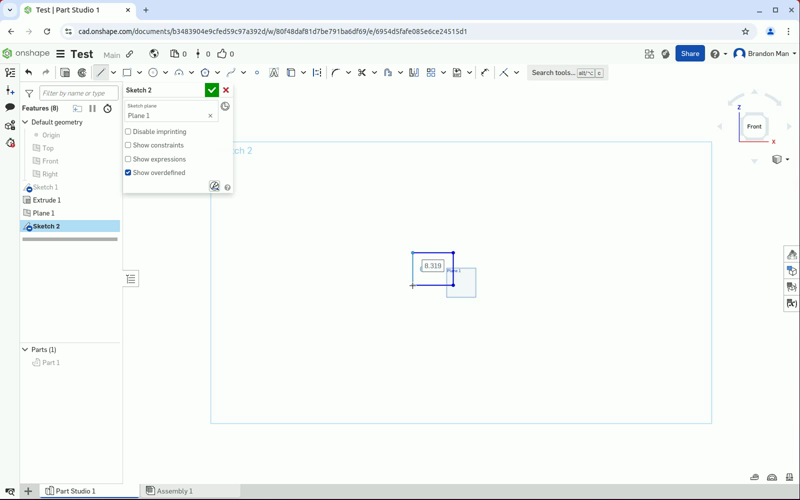
key_up(shift)
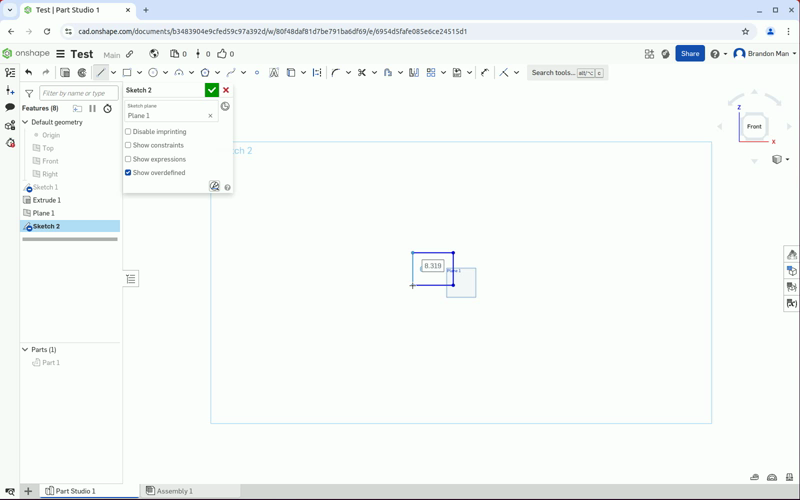
click(412, 285)
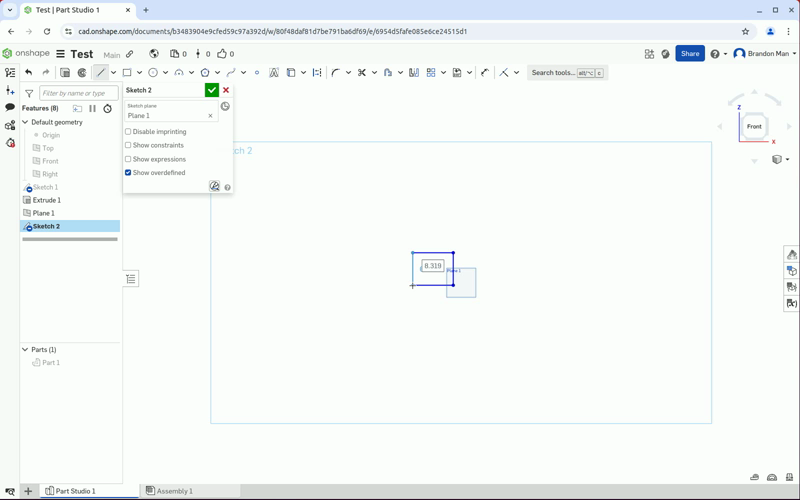
key(esc)
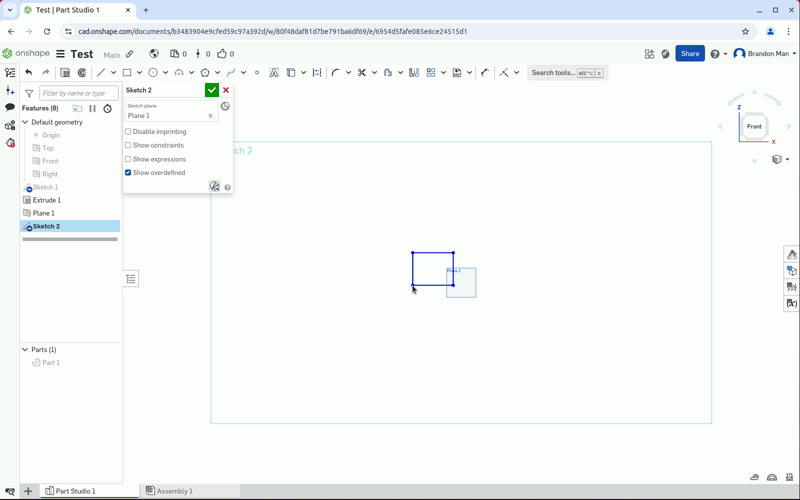
mouse_move(426, 271)
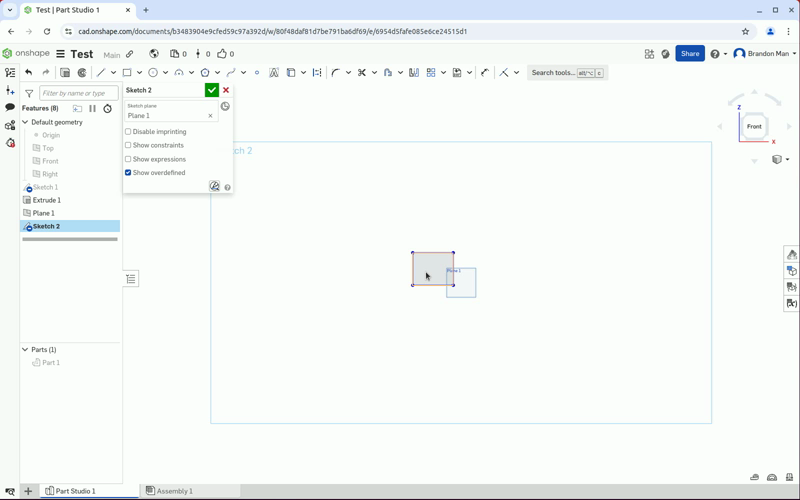
scroll(6)
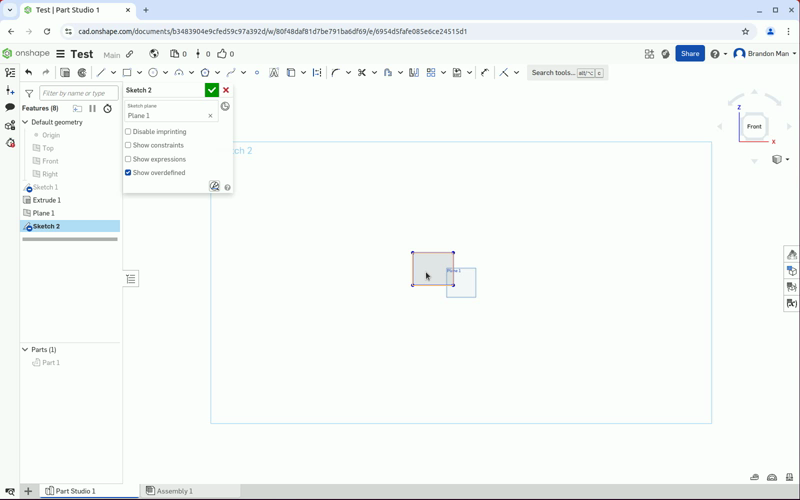
scroll(6)
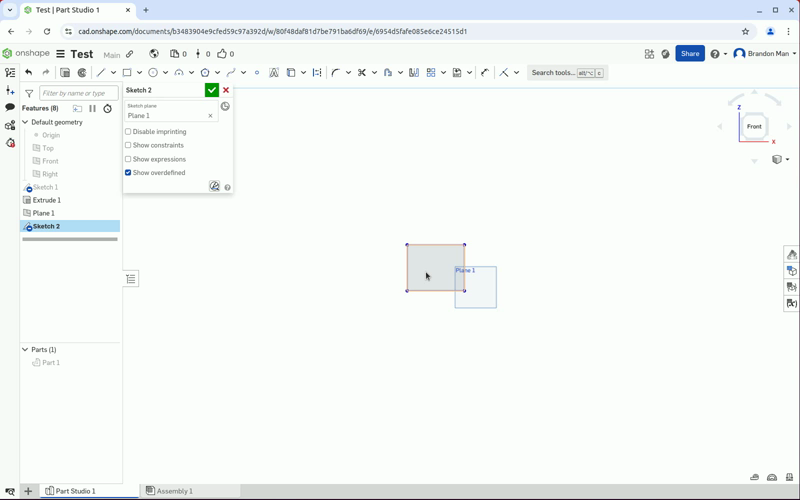
scroll(6)
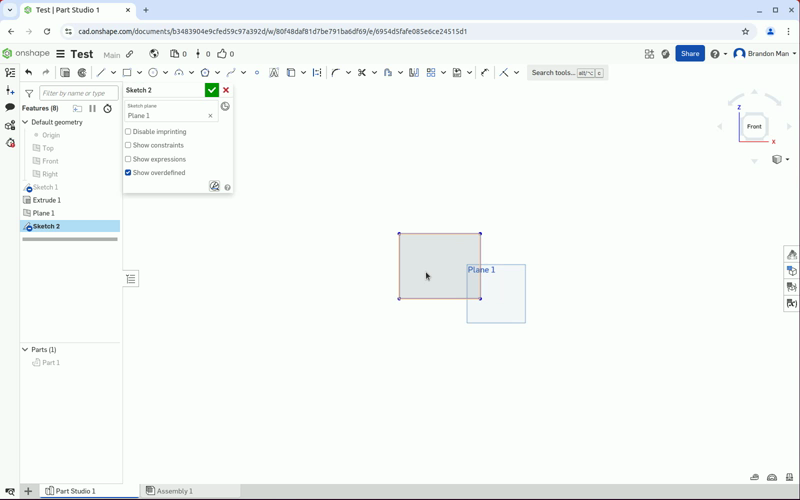
scroll(6)
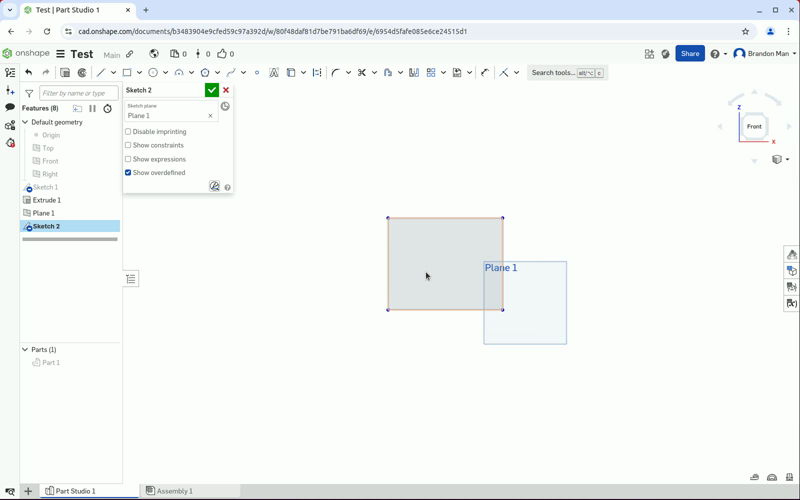
scroll(6)
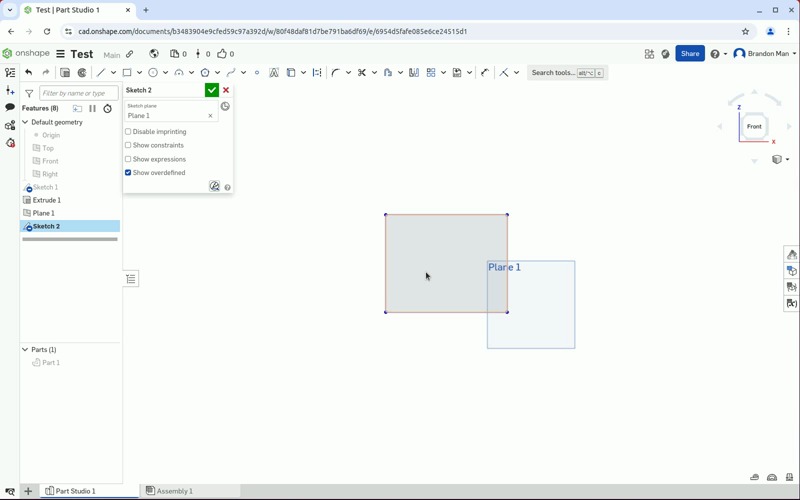
scroll(6)
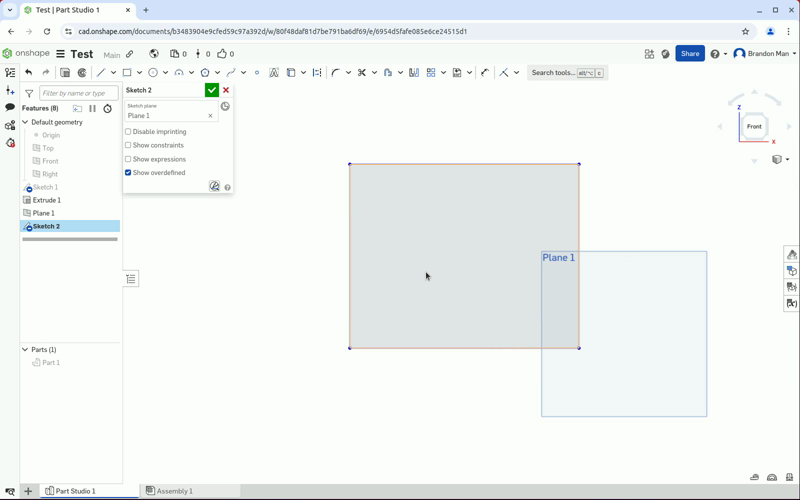
scroll(6)
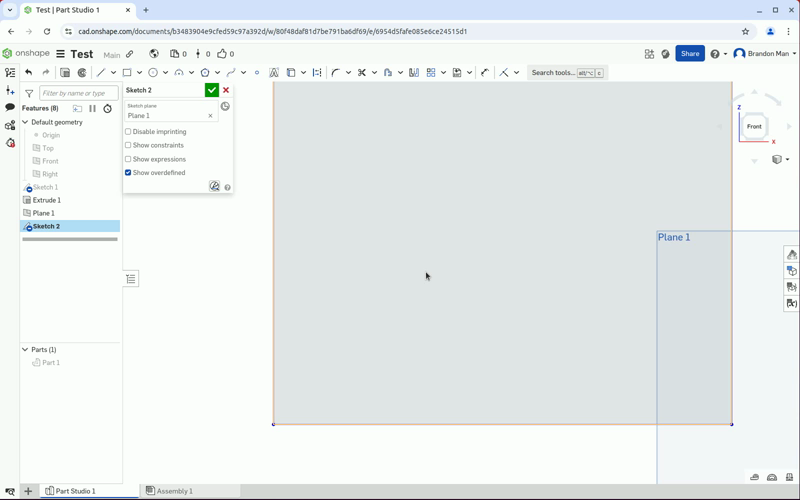
click(426, 271)
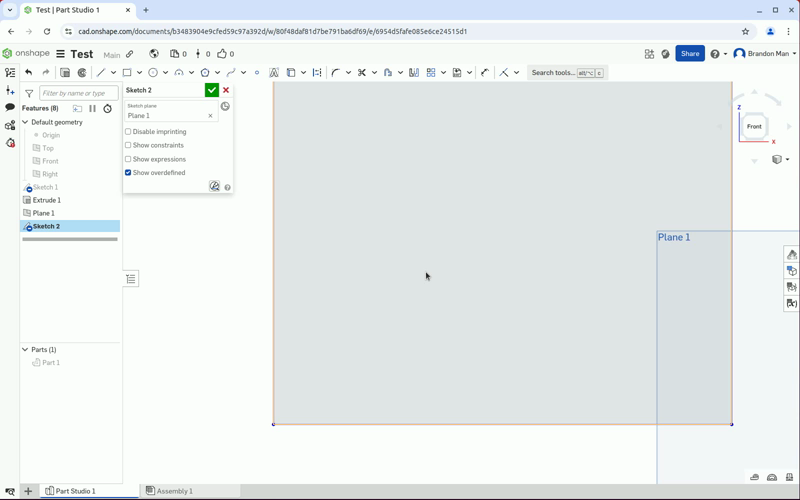
scroll(-6)
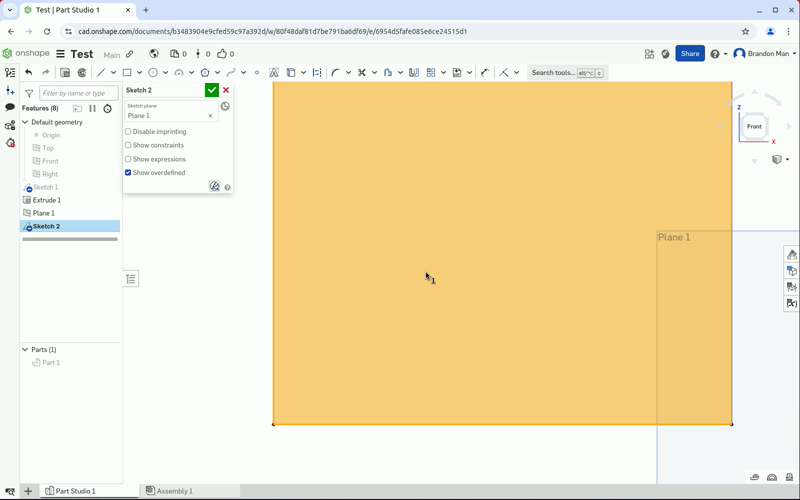
scroll(-6)
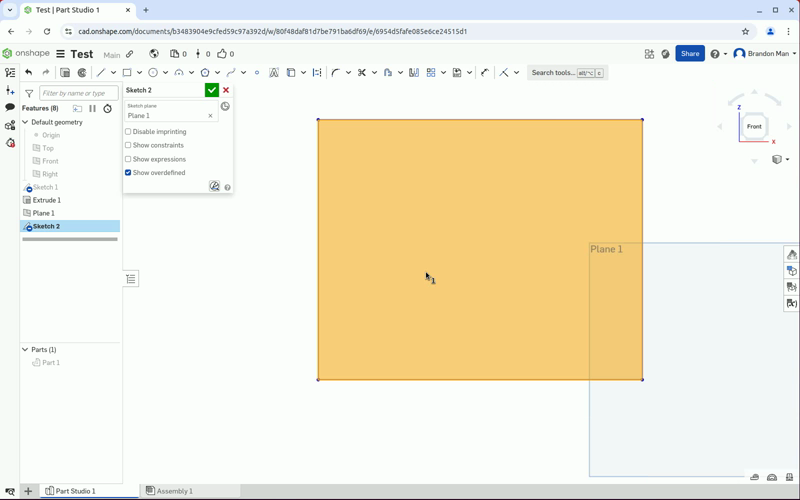
scroll(-6)
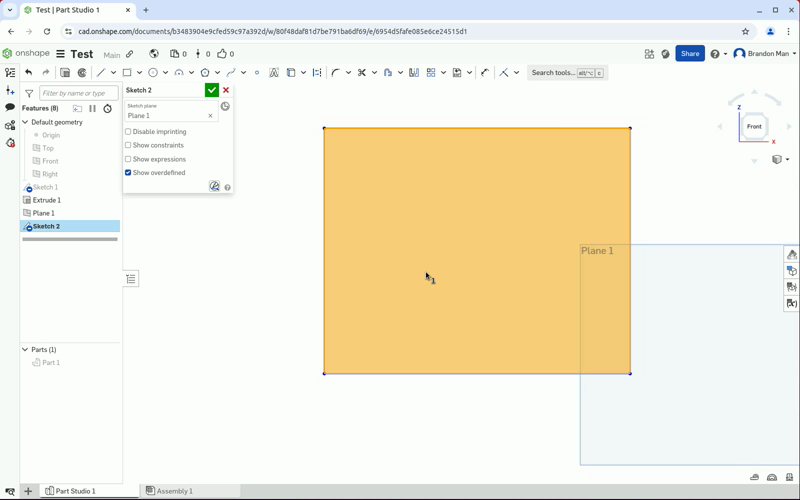
scroll(-6)
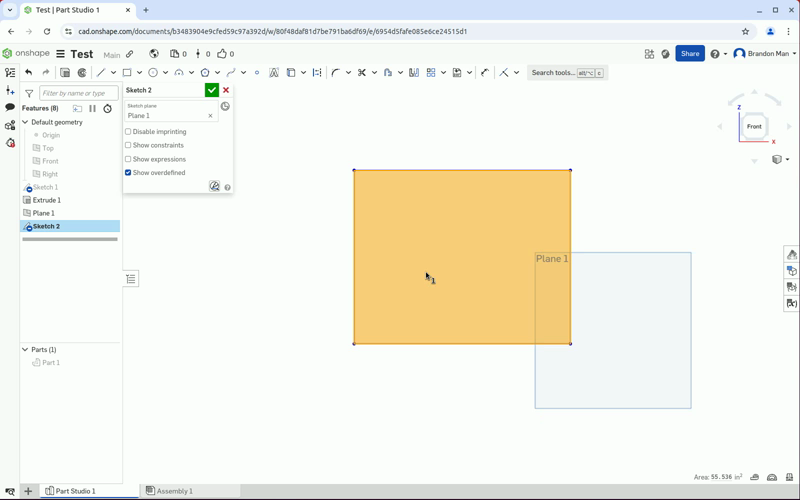
scroll(-6)
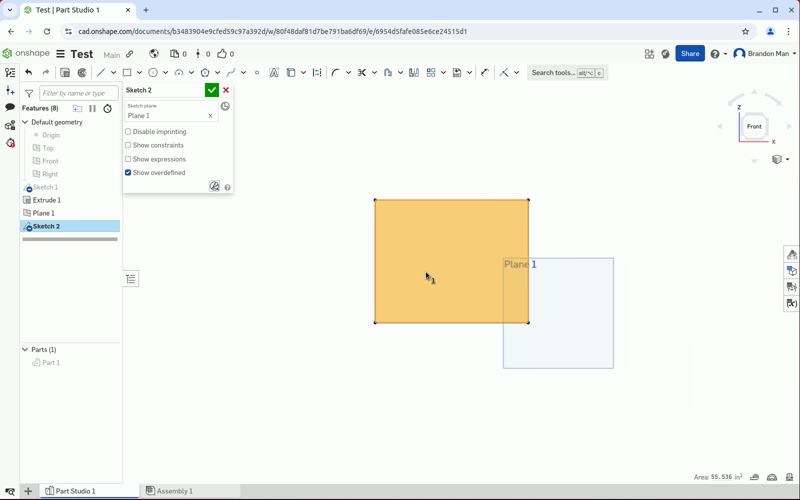
scroll(-6)
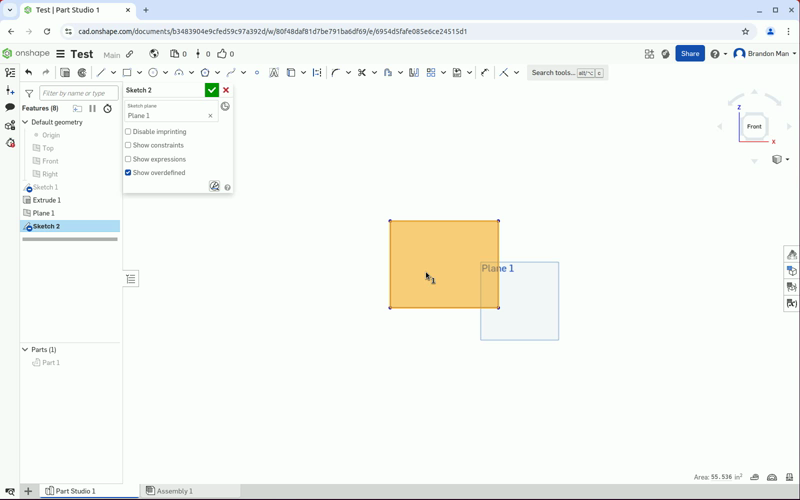
scroll(-6)
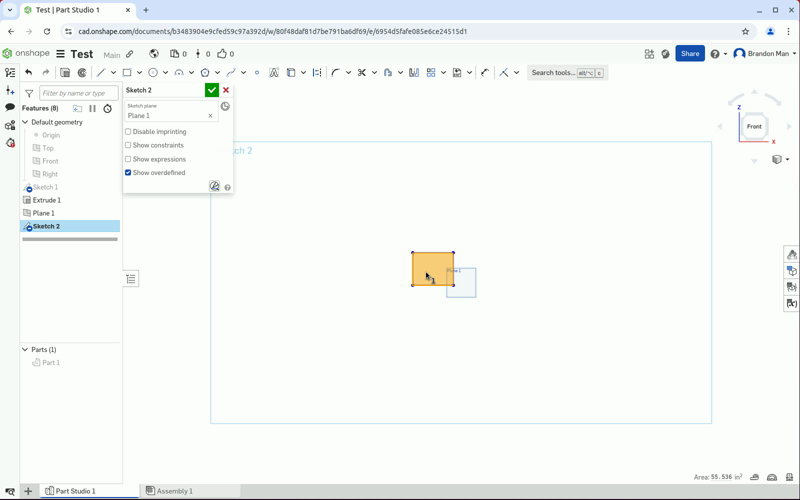
mouse_move(73, 352)
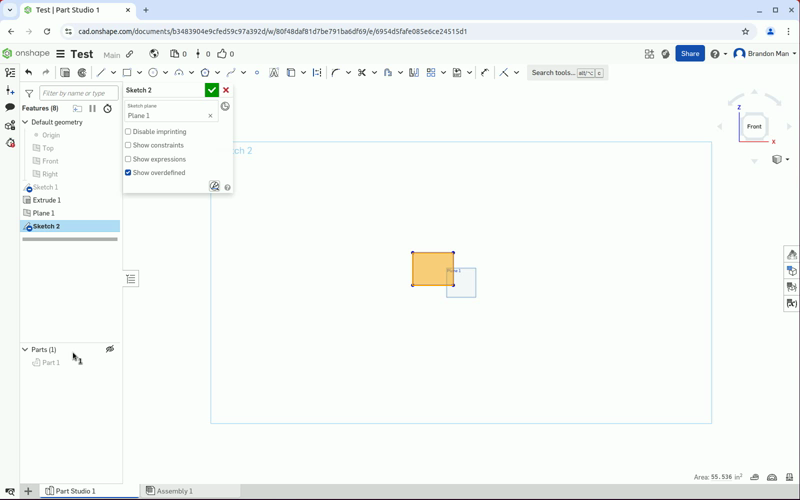
key(shift+y)
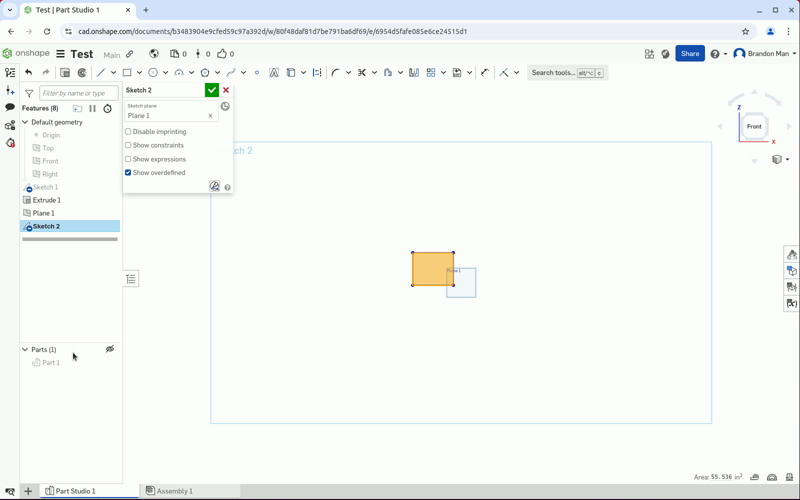
key(shift+e)
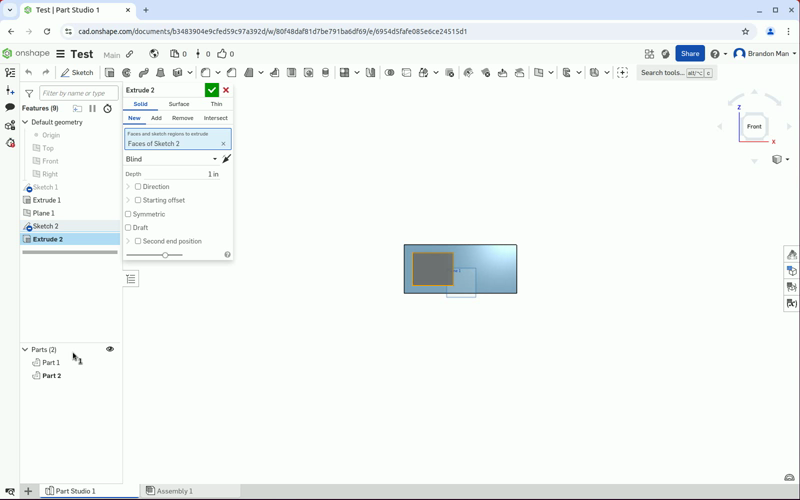
mouse_move(143, 106)
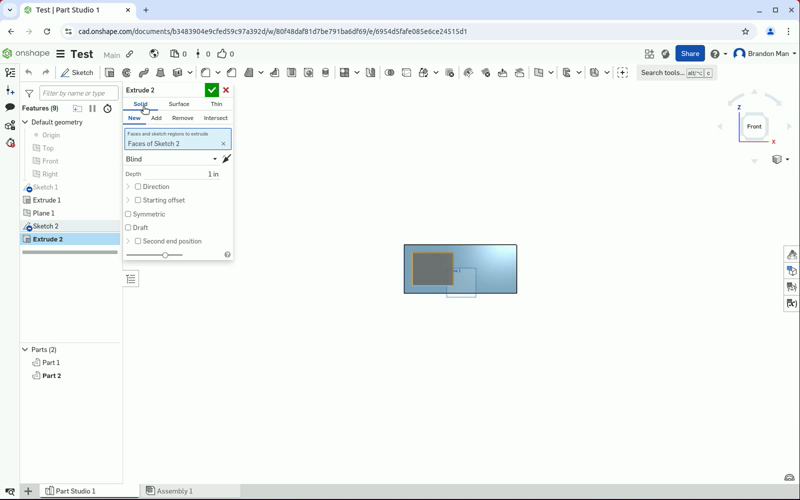
click(143, 106)
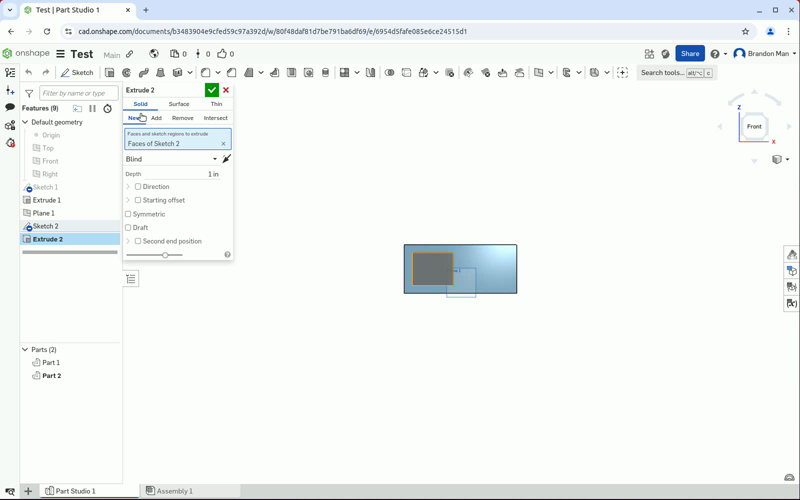
mouse_move(137, 120)
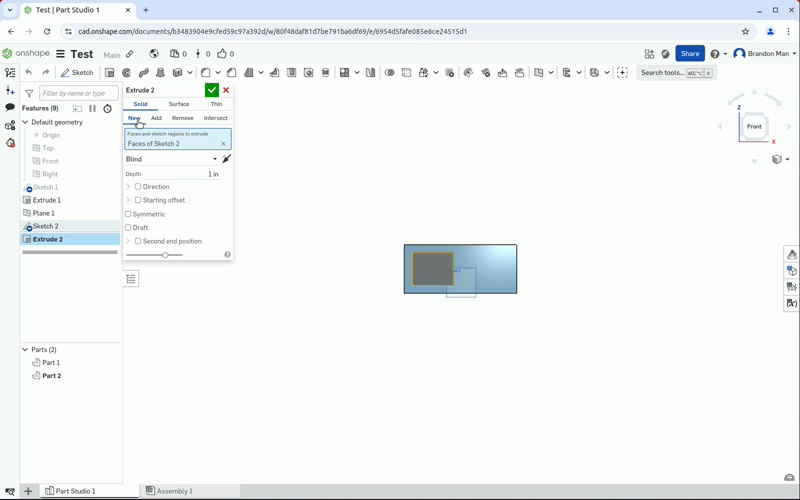
click(137, 120)
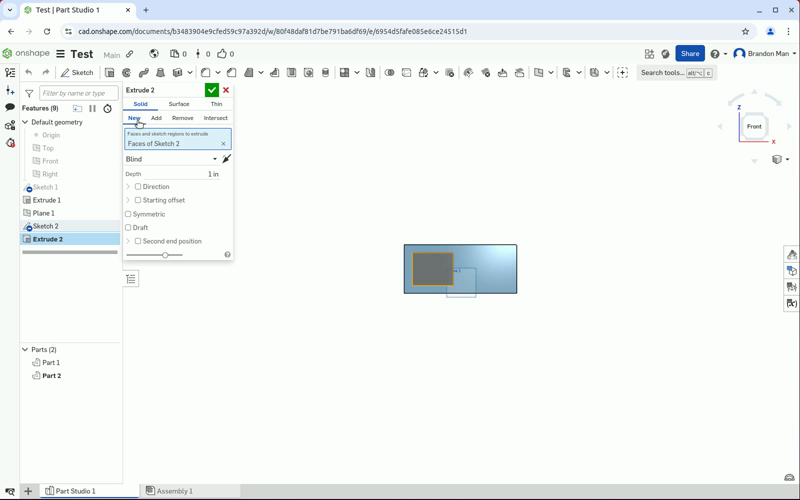
key(tab, 4)
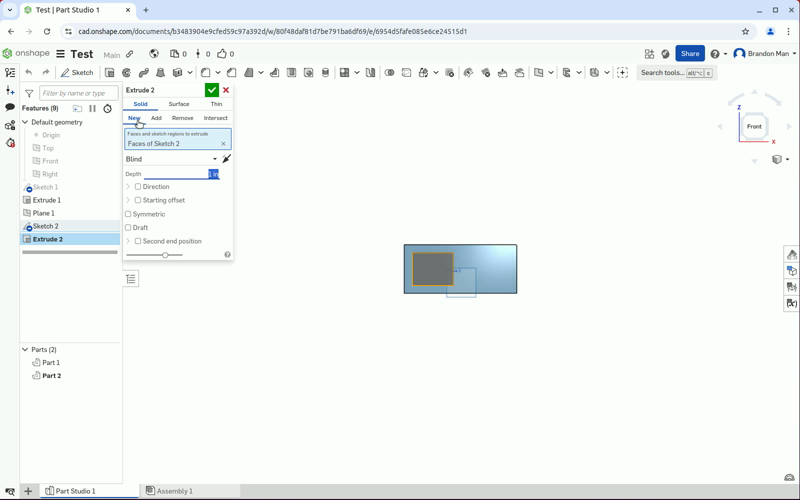
text(0.722)
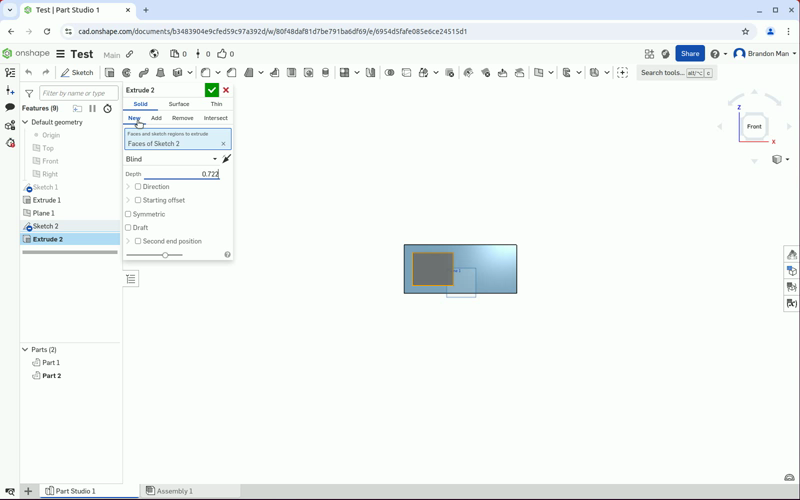
key(enter)
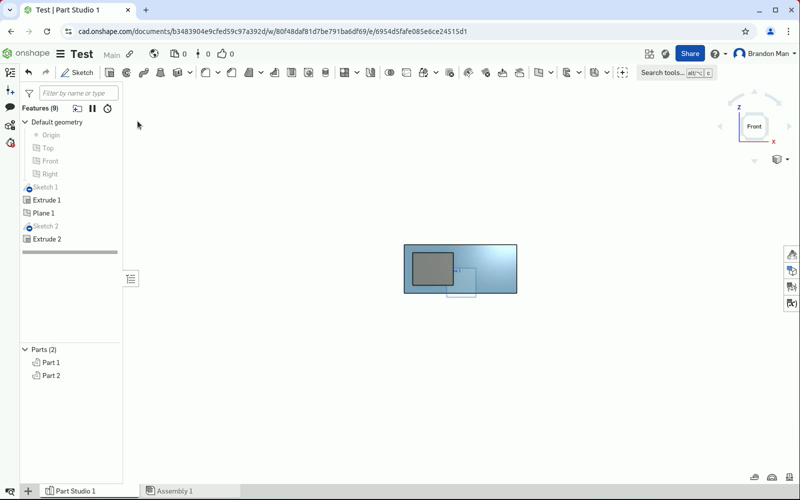
key(shift+h)
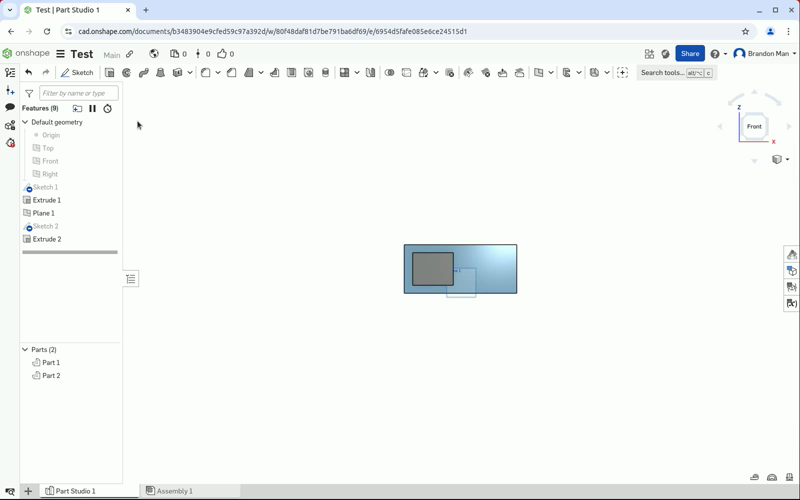
key(shift+h)
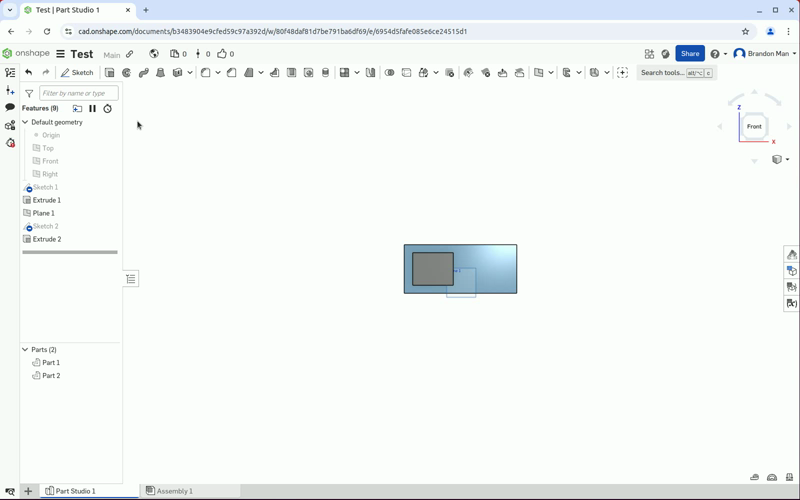
mouse_move(73, 189)
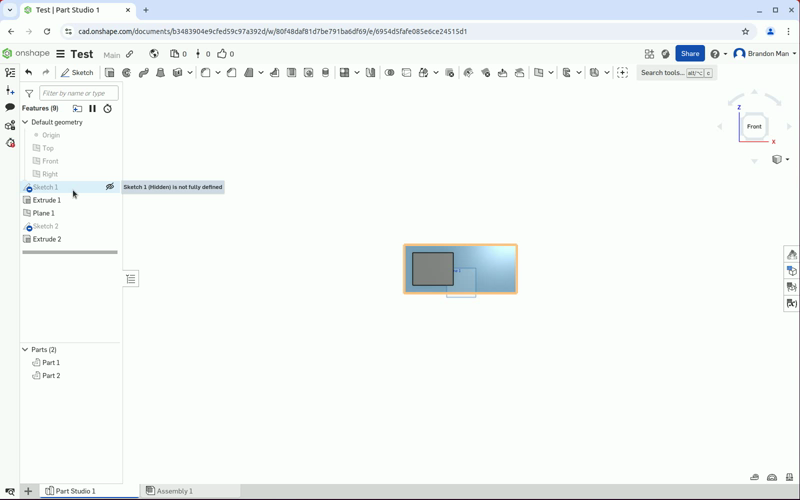
click(73, 189)
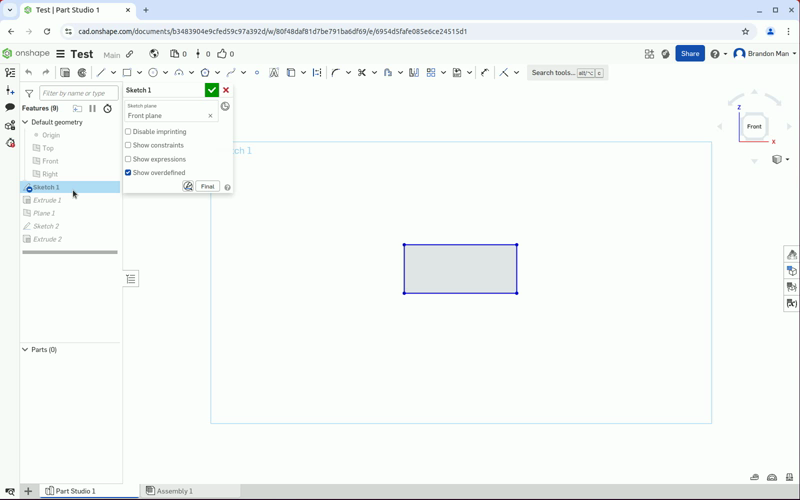
mouse_move(229, 92)
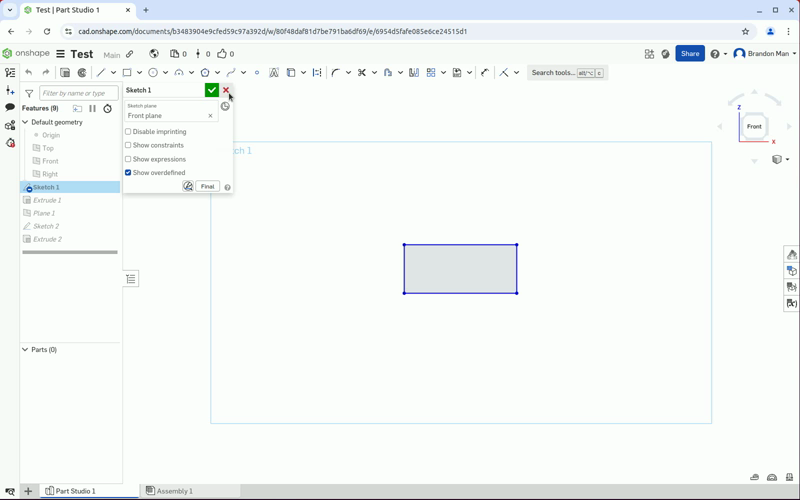
click(229, 92)
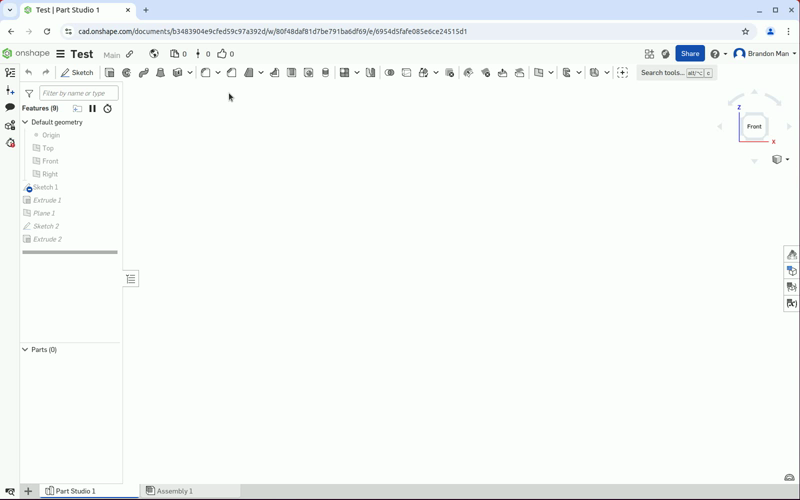
key(shift+s)
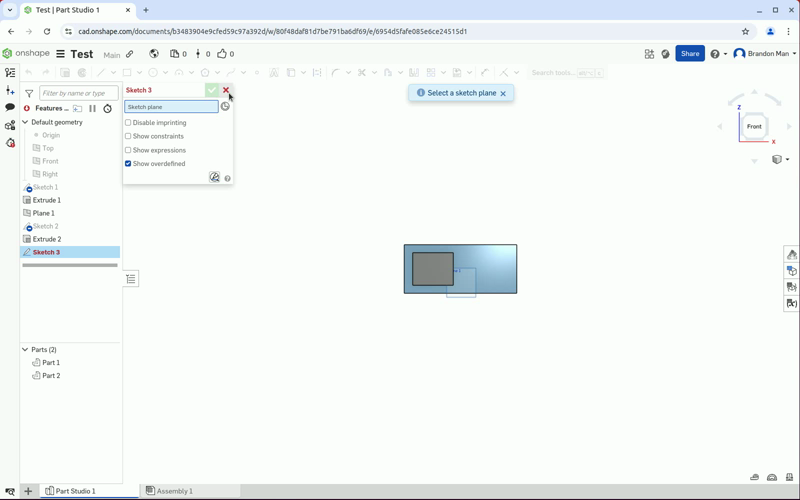
mouse_move(73, 215)
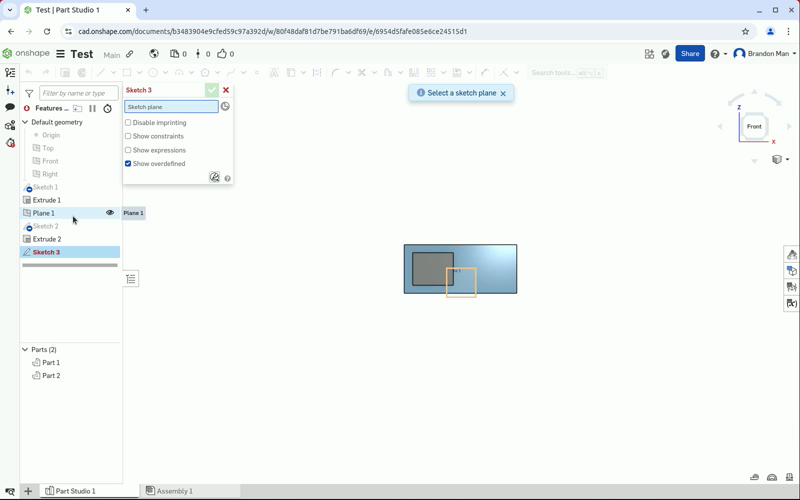
click(73, 215)
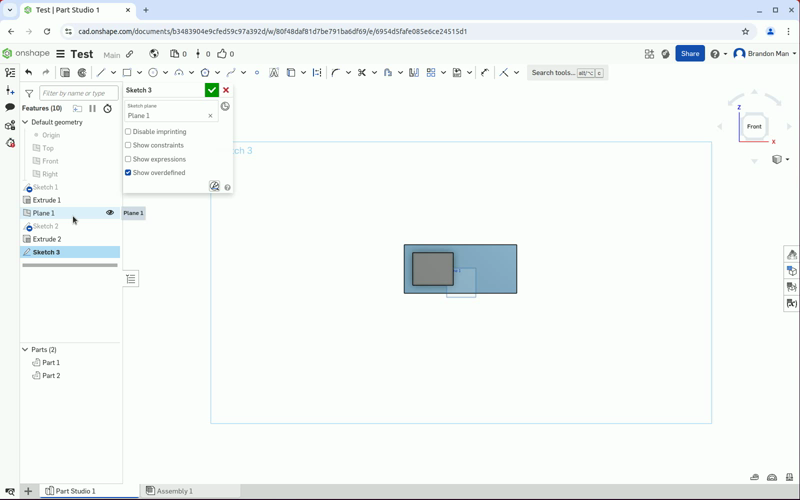
mouse_move(73, 352)
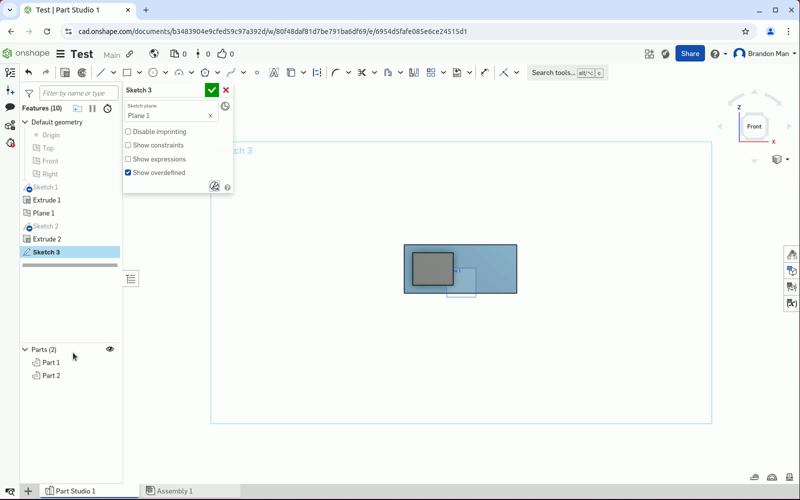
key(y)
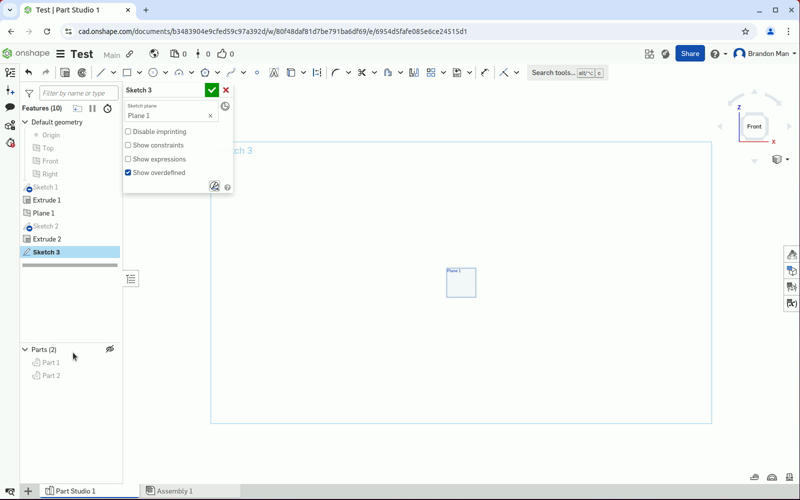
key(l)
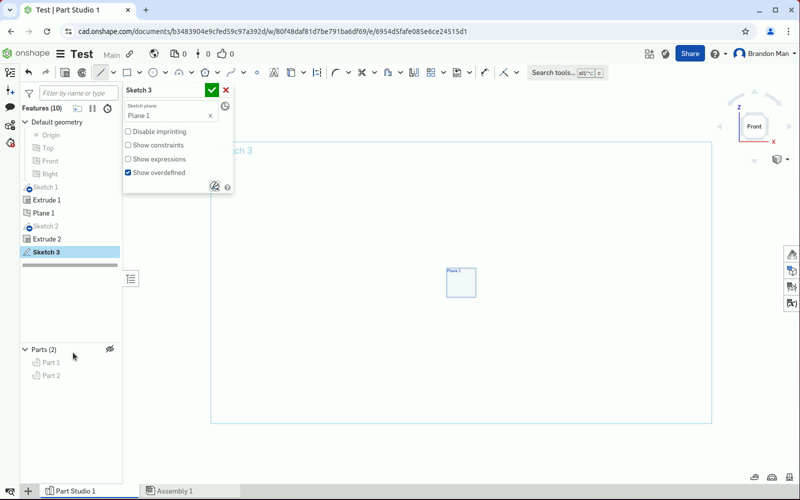
key_down(shift)
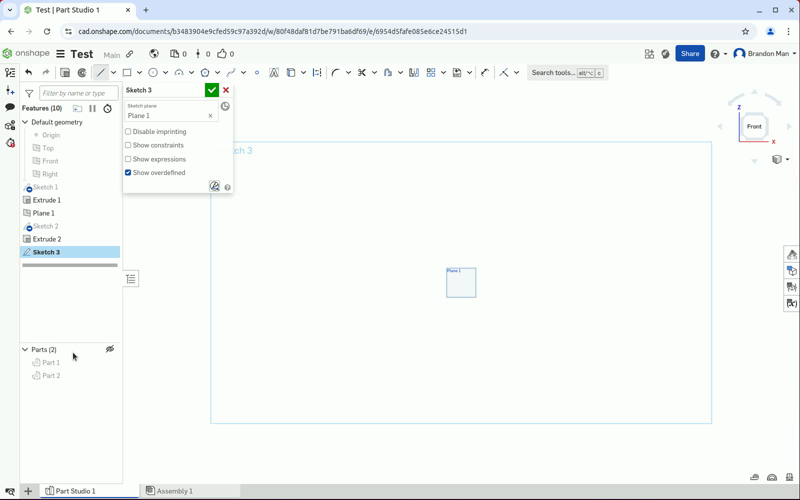
mouse_move(468, 285)
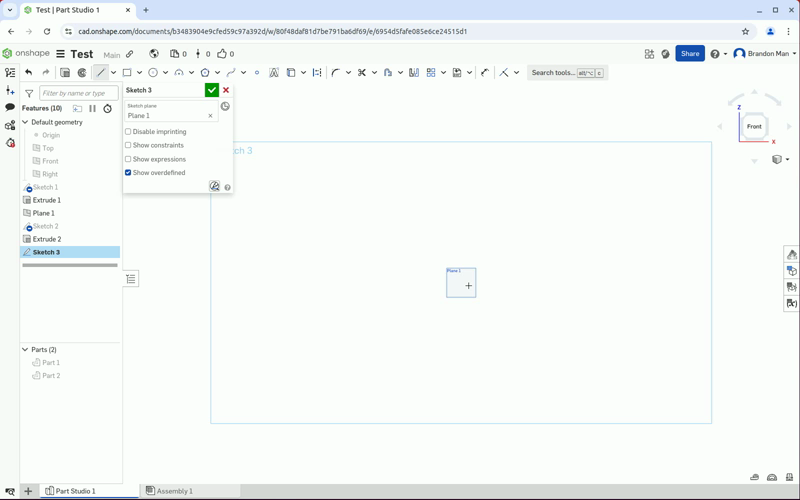
click(468, 285)
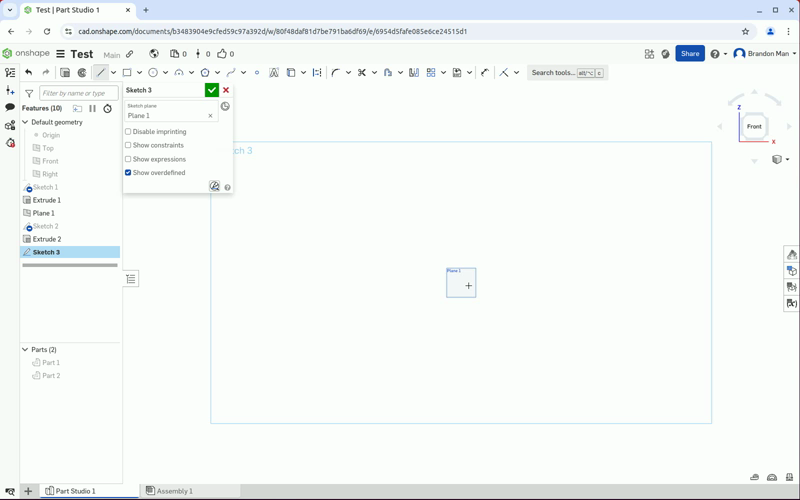
key_up(shift)
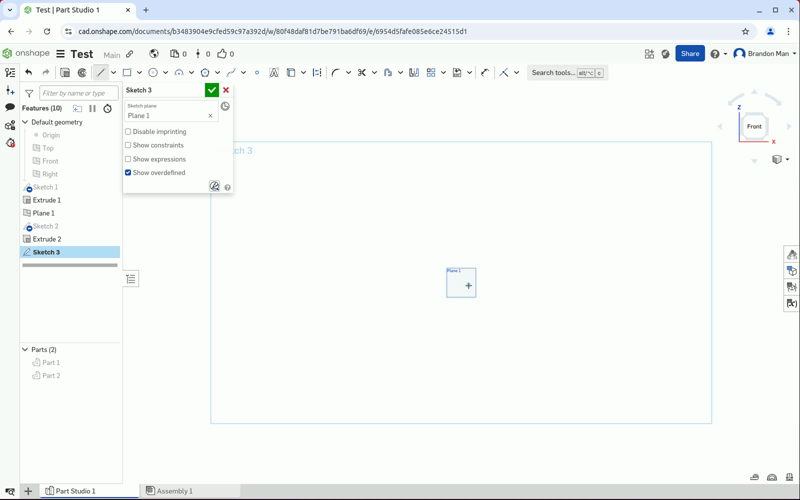
key_down(shift)
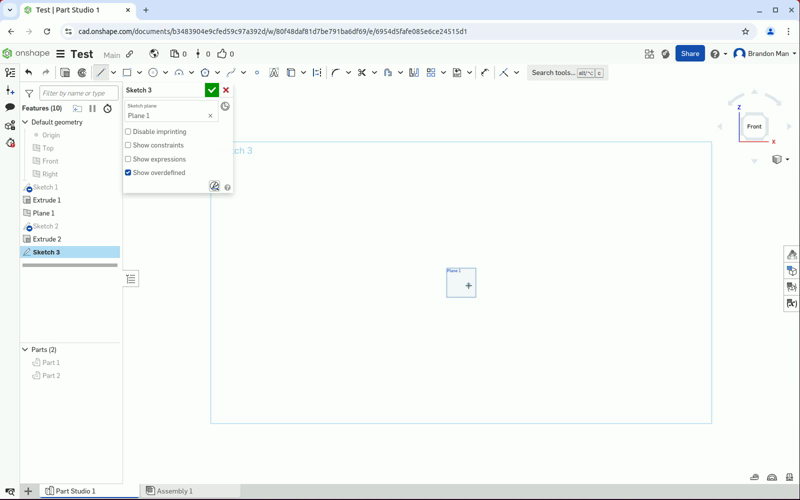
mouse_move(498, 285)
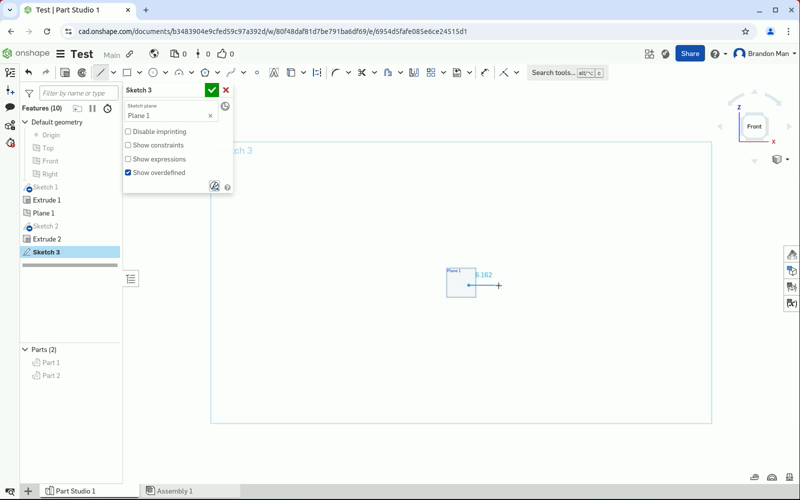
mouse_move(509, 285)
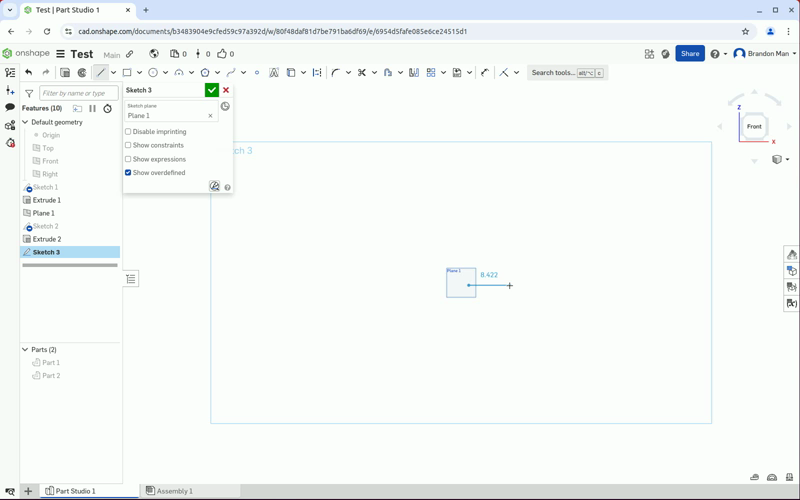
click(509, 285)
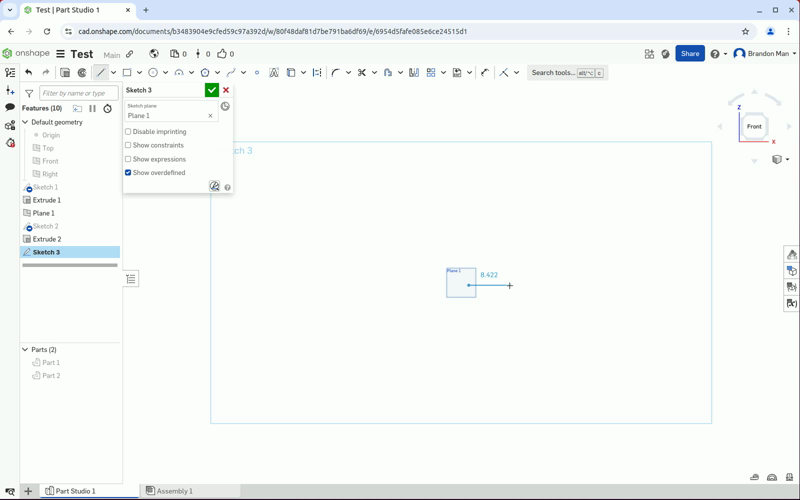
key_up(shift)
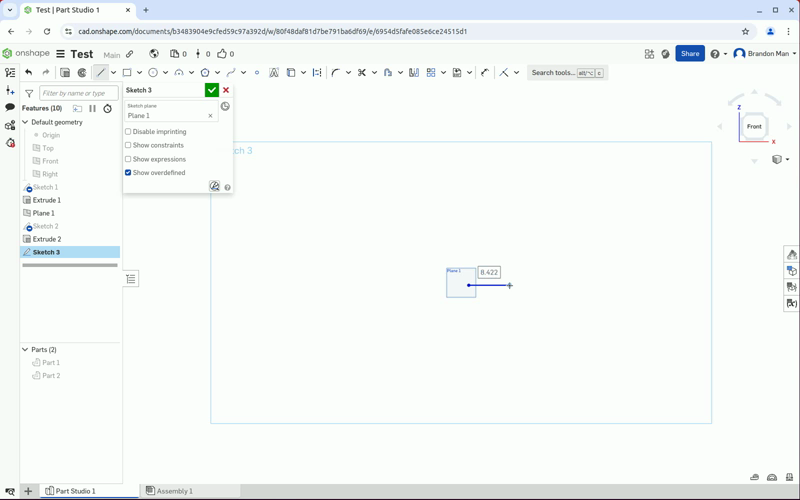
key_down(shift)
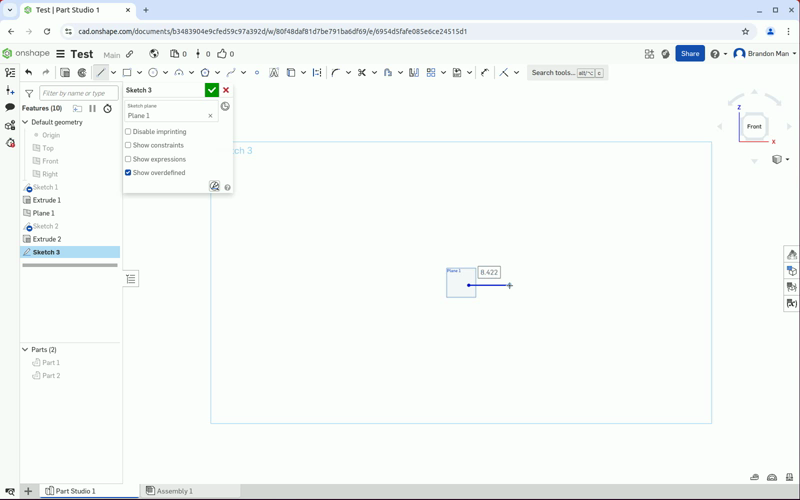
mouse_move(539, 285)
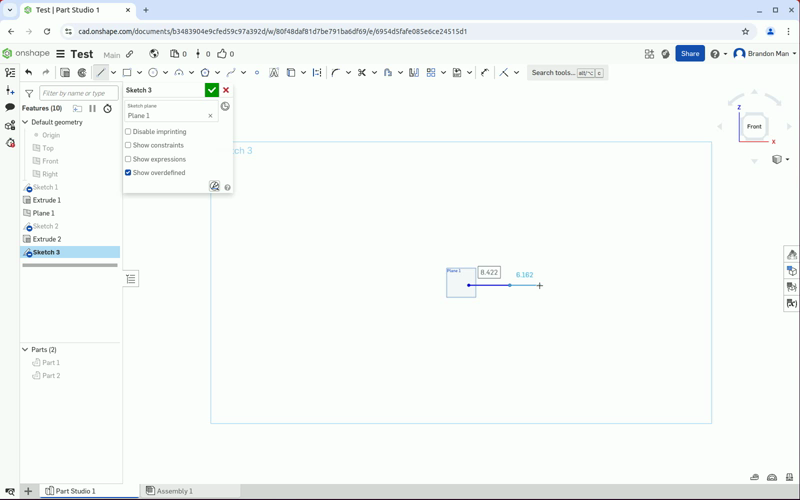
mouse_move(509, 252)
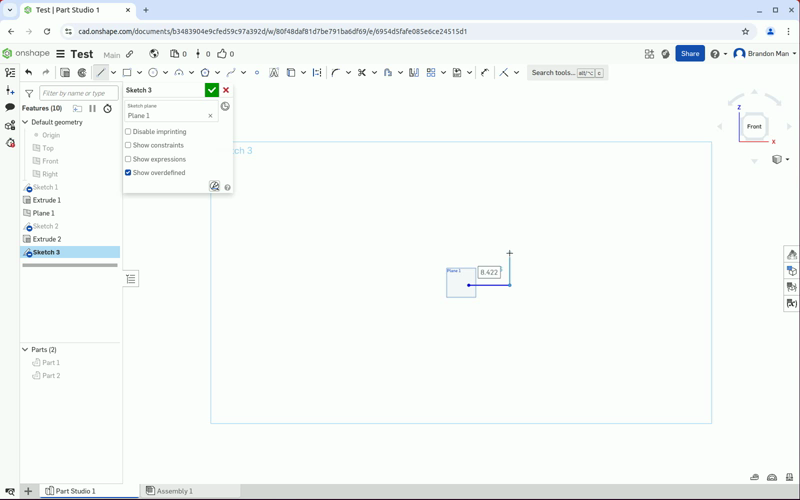
click(509, 252)
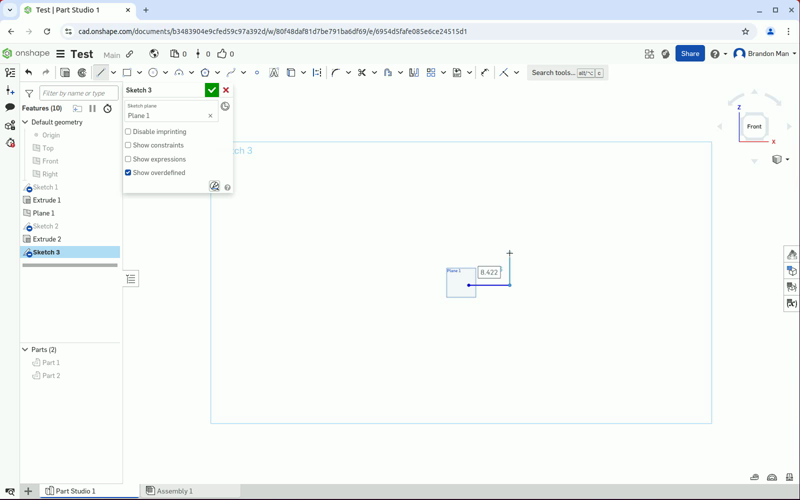
key_up(shift)
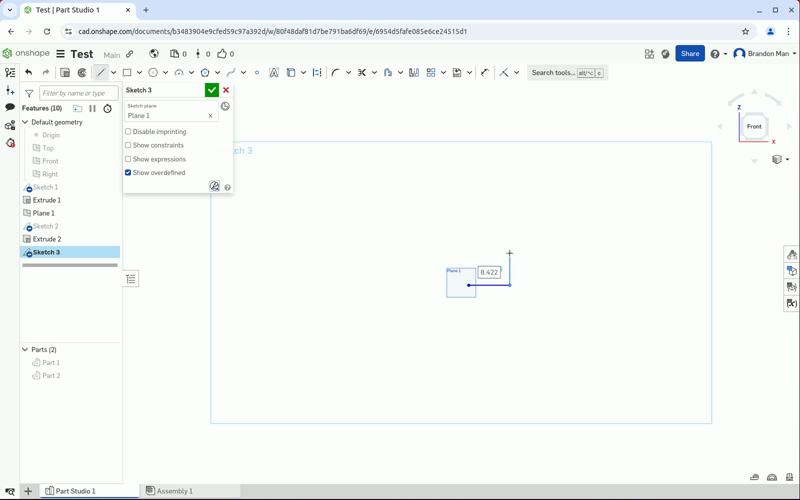
key_down(shift)
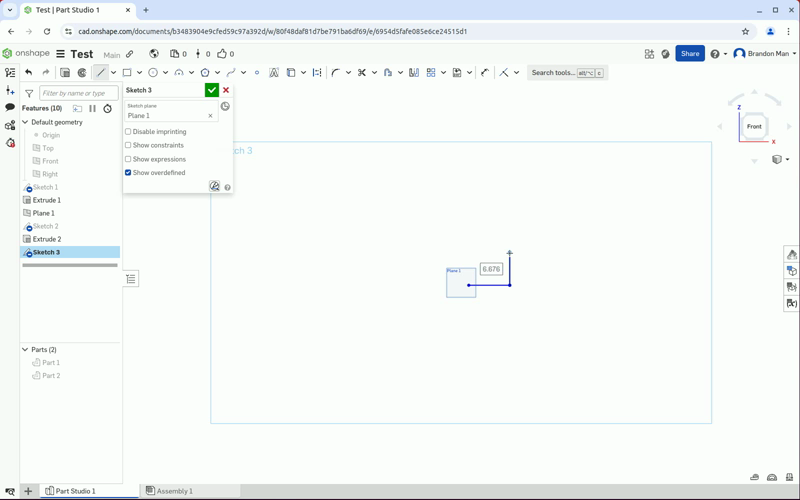
mouse_move(539, 252)
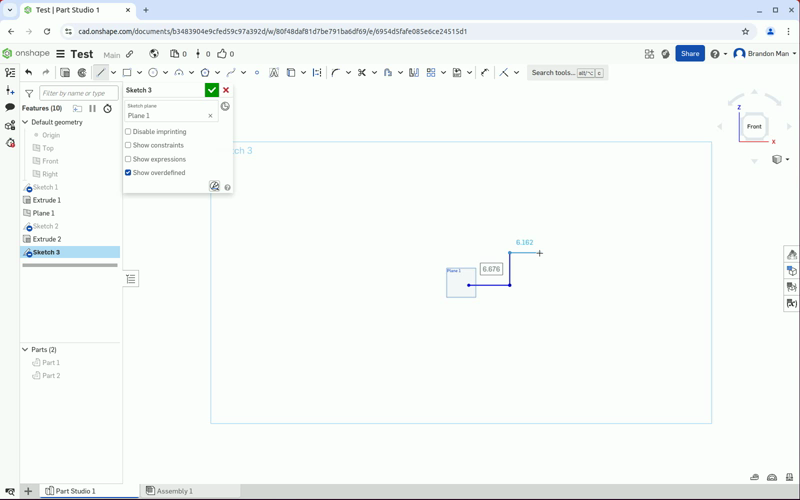
mouse_move(468, 252)
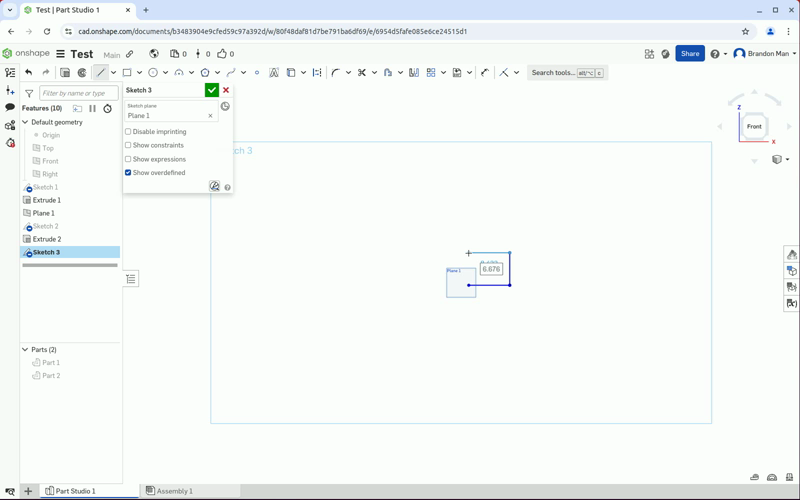
click(468, 252)
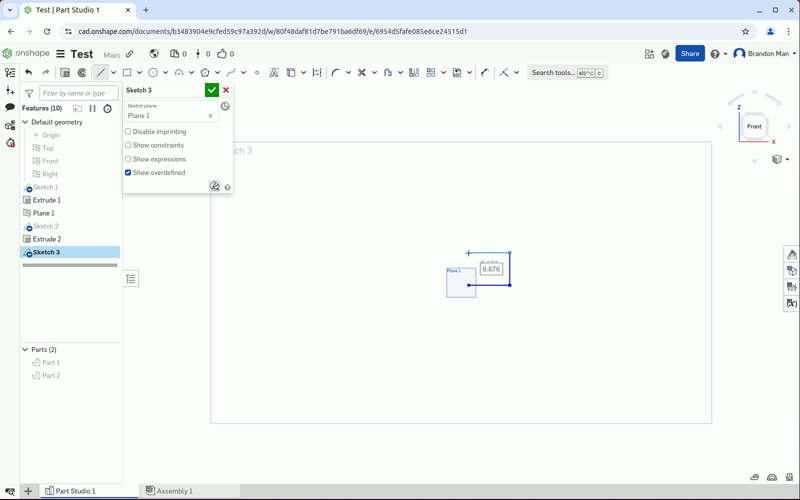
key_up(shift)
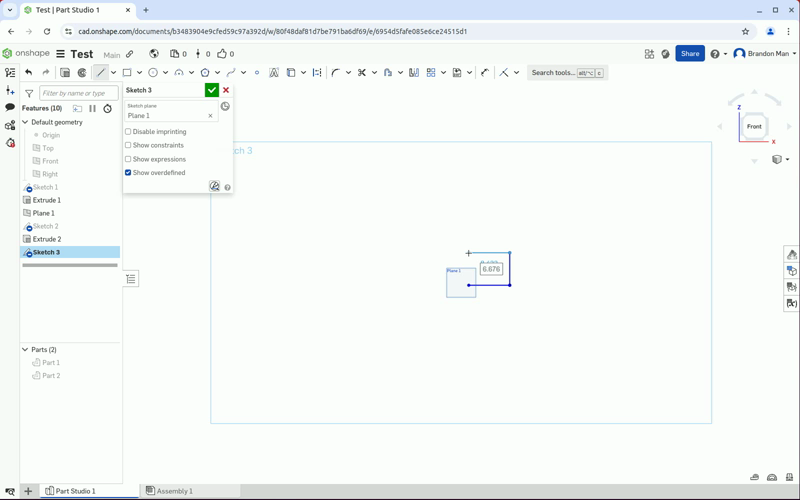
mouse_move(498, 252)
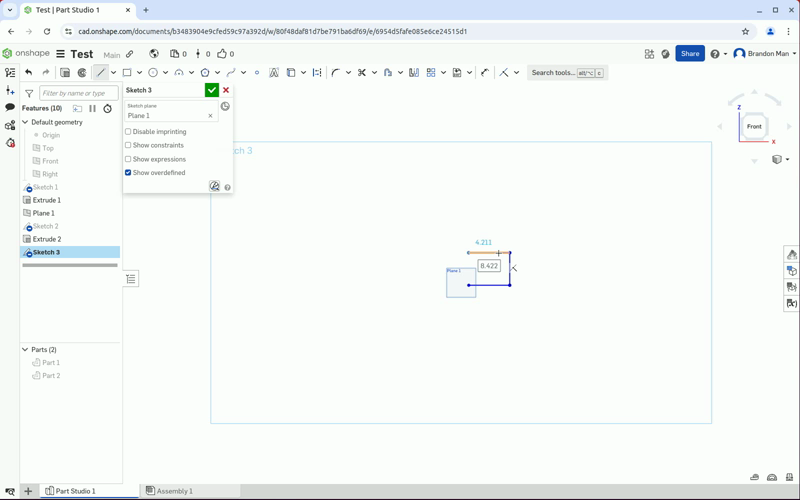
key_down(shift)
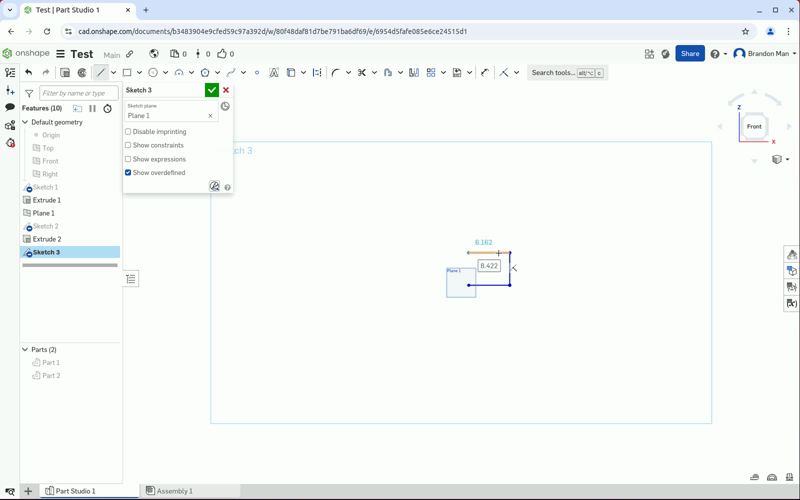
mouse_move(468, 285)
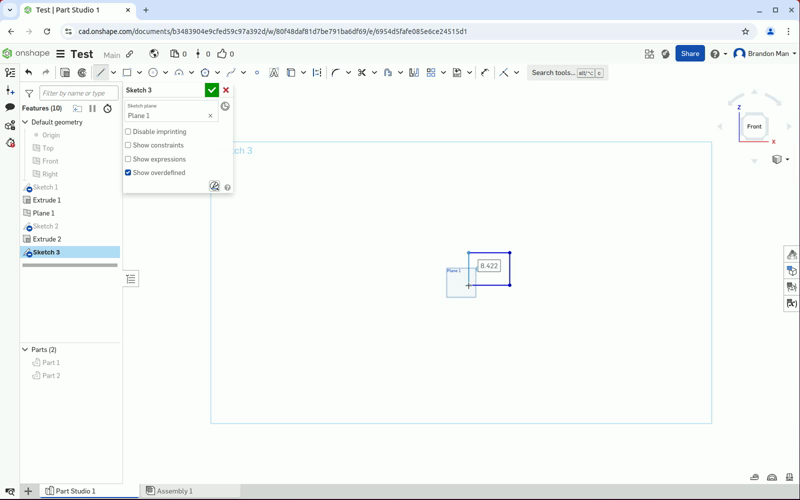
key_up(shift)
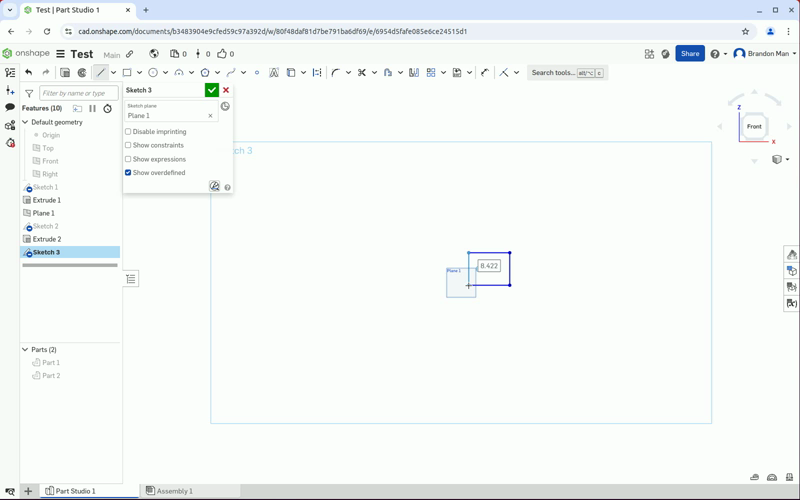
click(468, 285)
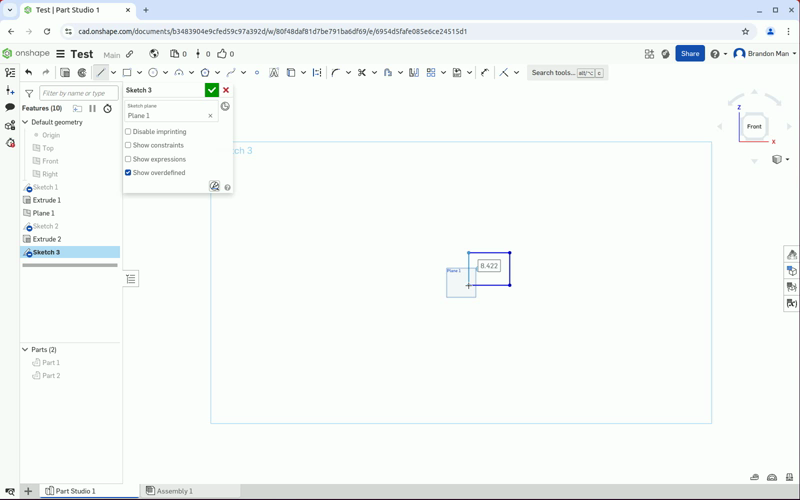
key(esc)
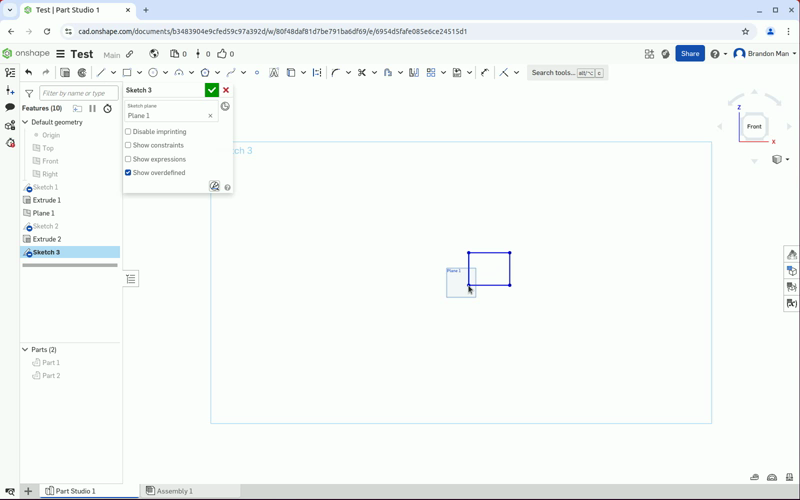
mouse_move(480, 273)
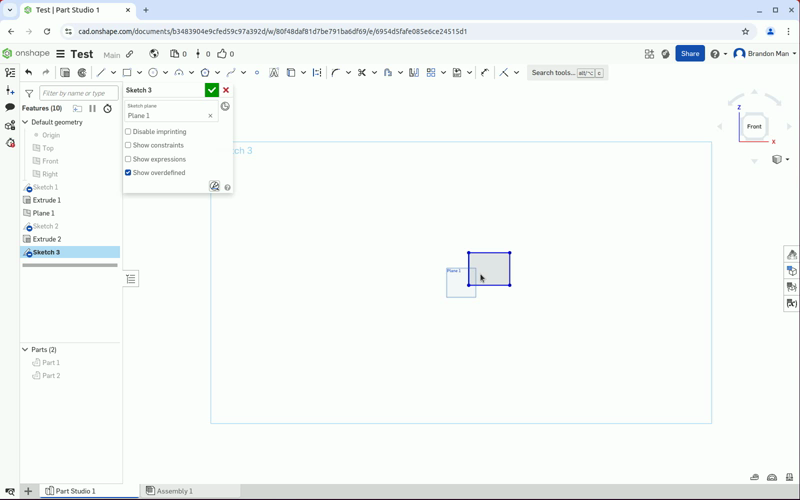
scroll(6)
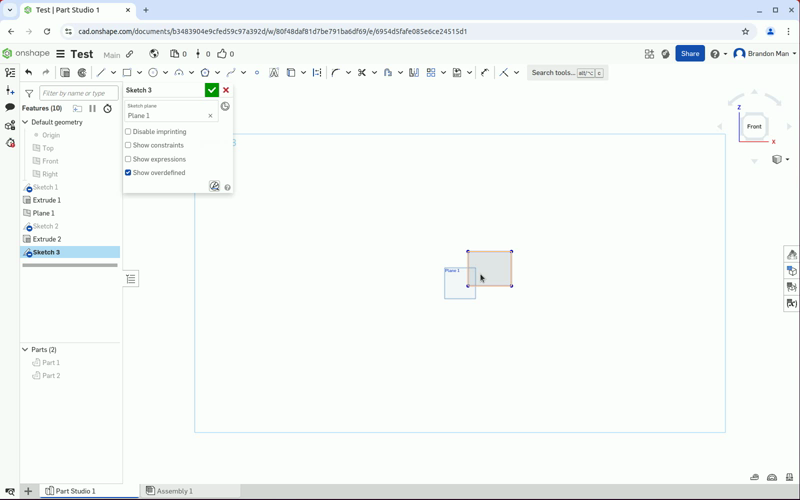
scroll(6)
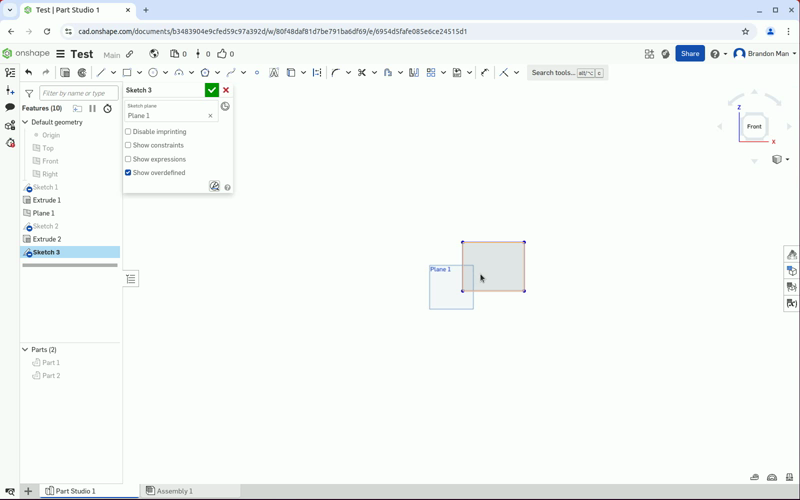
scroll(6)
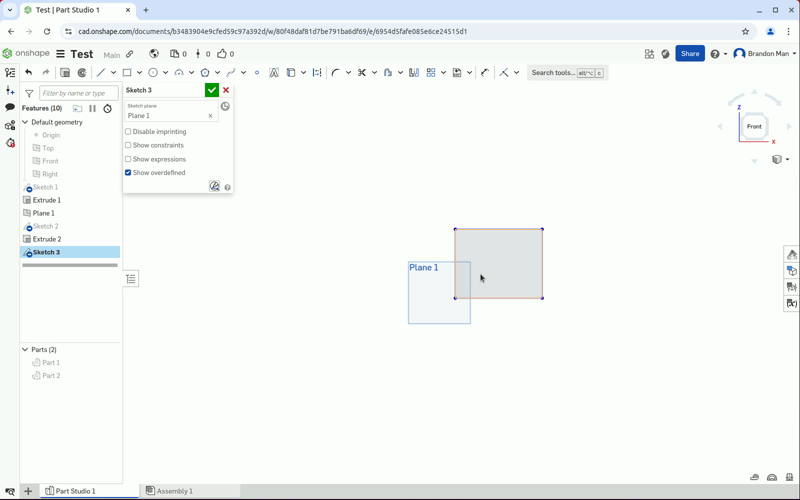
scroll(6)
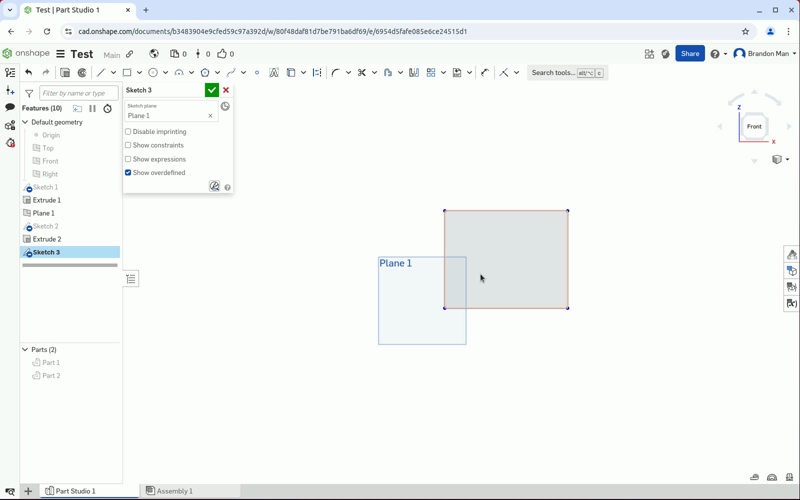
scroll(6)
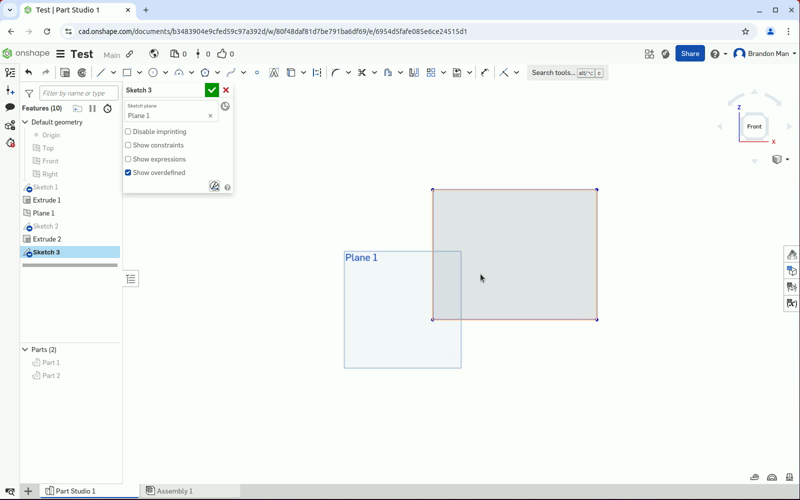
scroll(6)
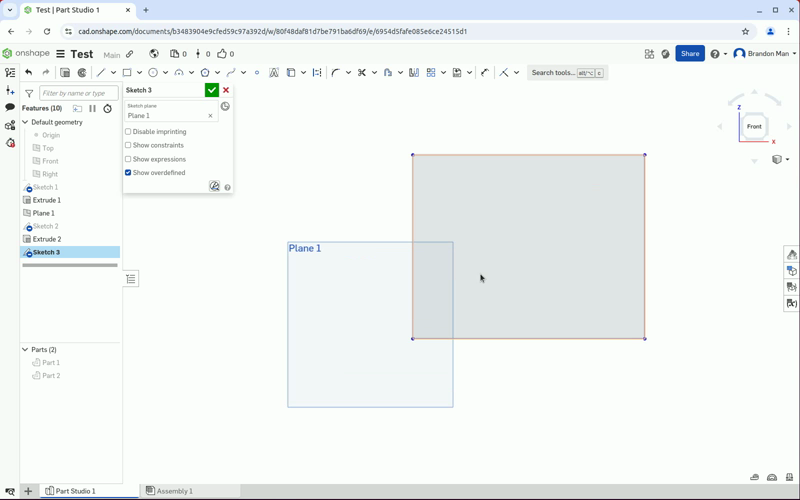
scroll(6)
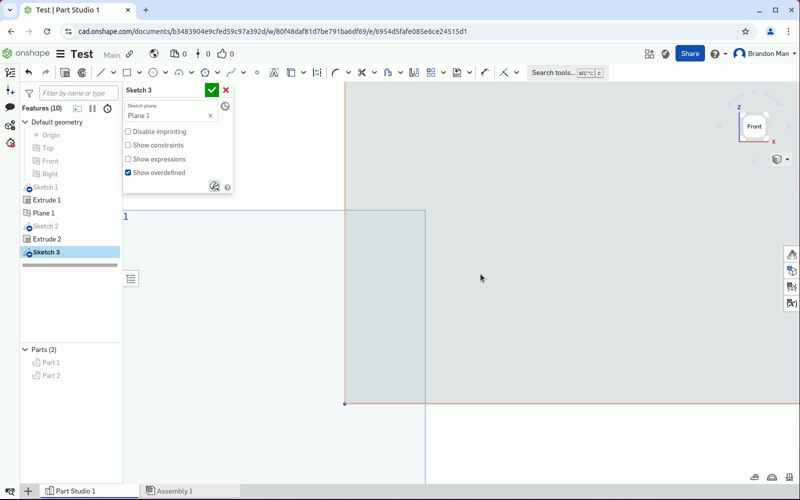
click(480, 273)
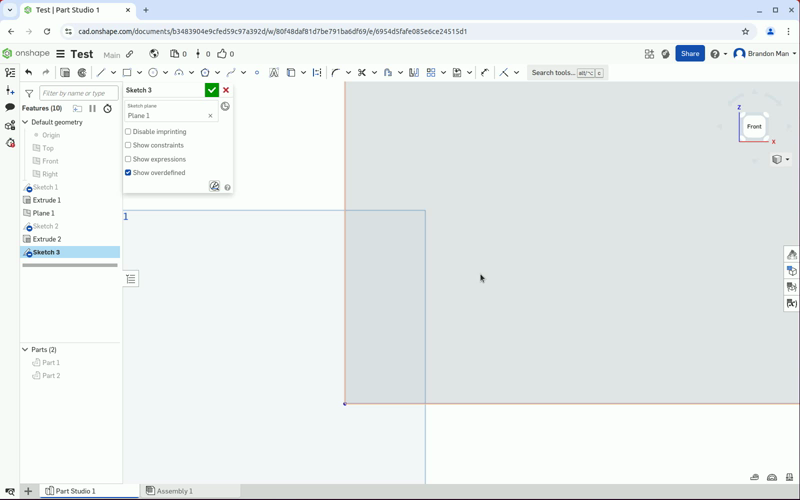
scroll(-6)
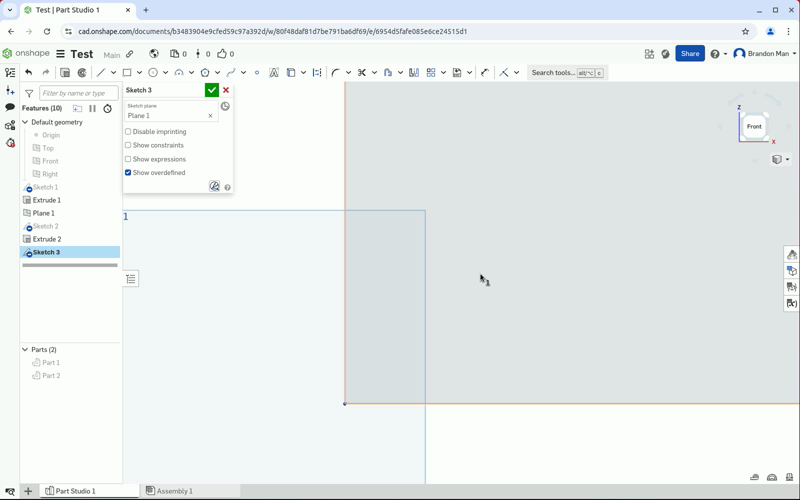
scroll(-6)
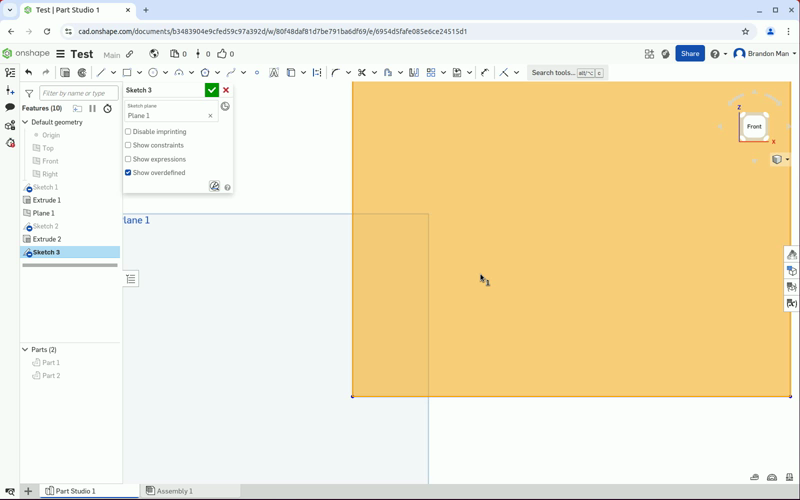
scroll(-6)
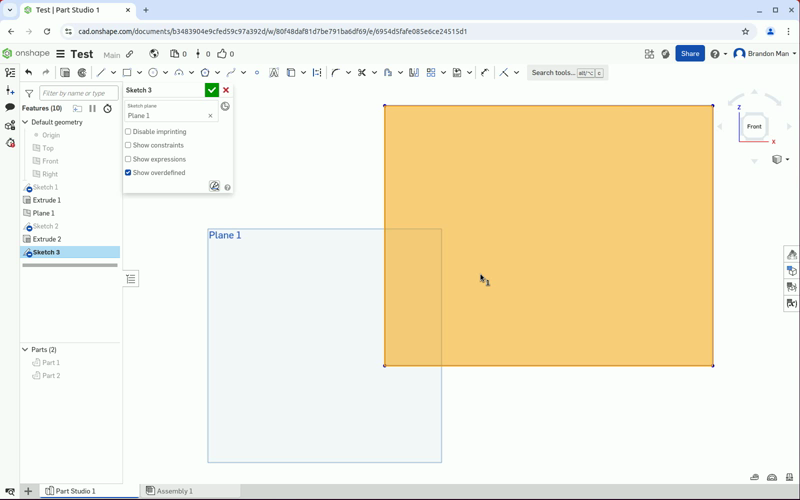
scroll(-6)
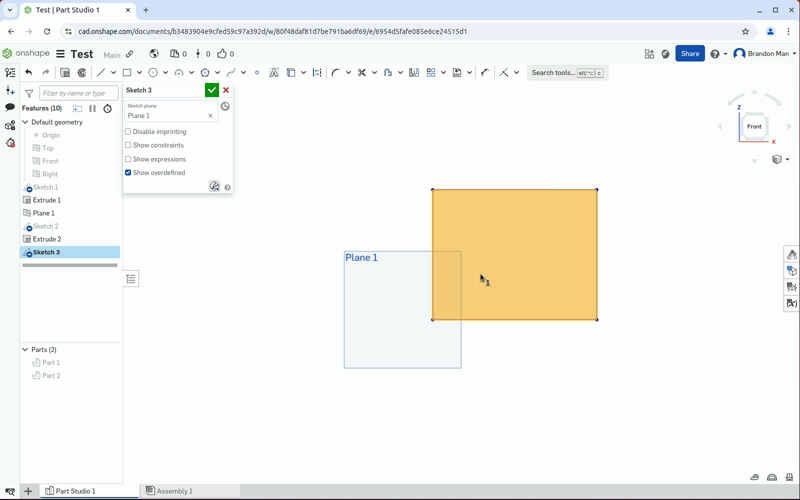
scroll(-6)
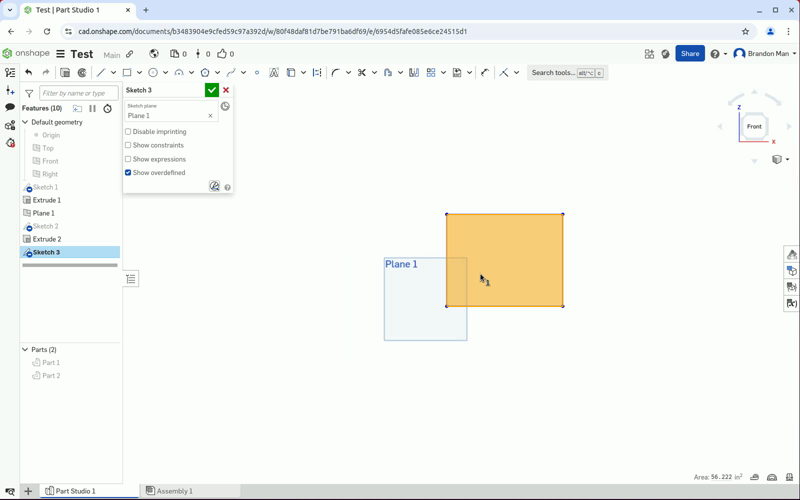
scroll(-6)
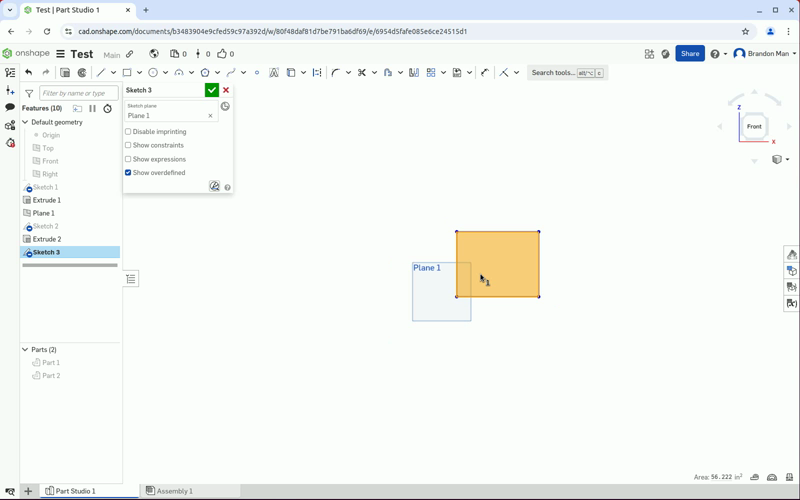
scroll(-6)
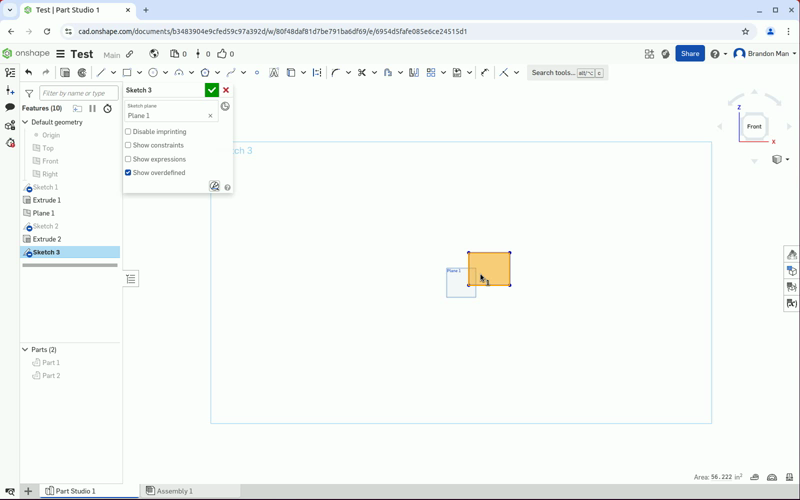
mouse_move(73, 352)
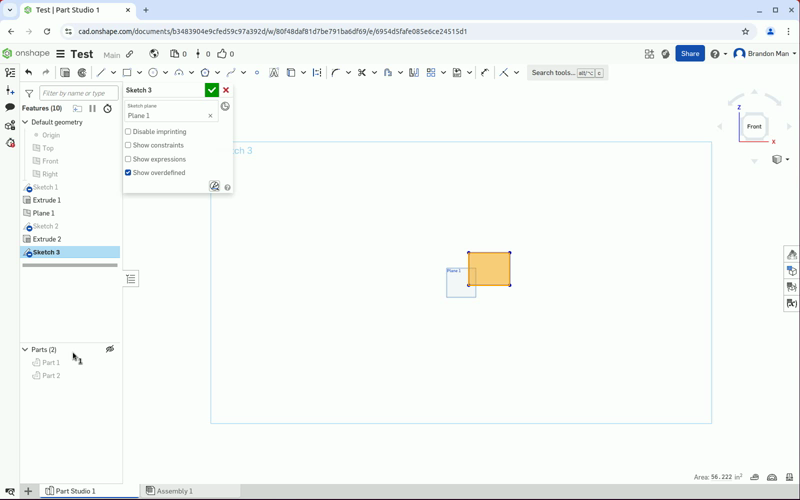
key(shift+y)
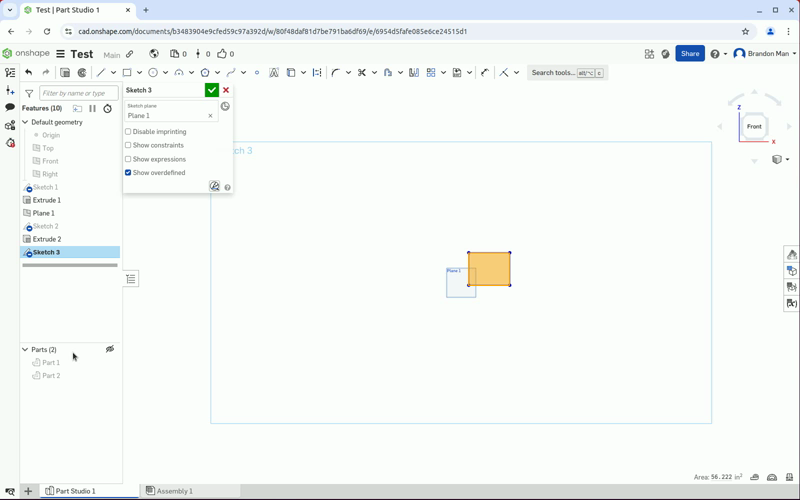
key(shift+e)
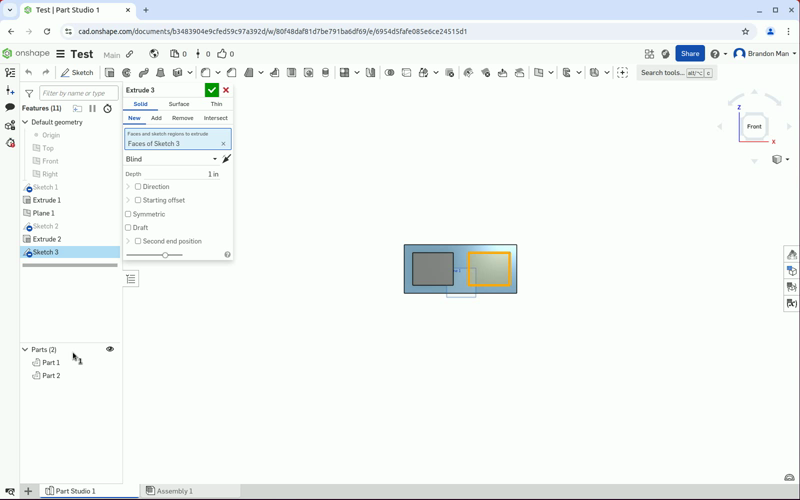
mouse_move(143, 106)
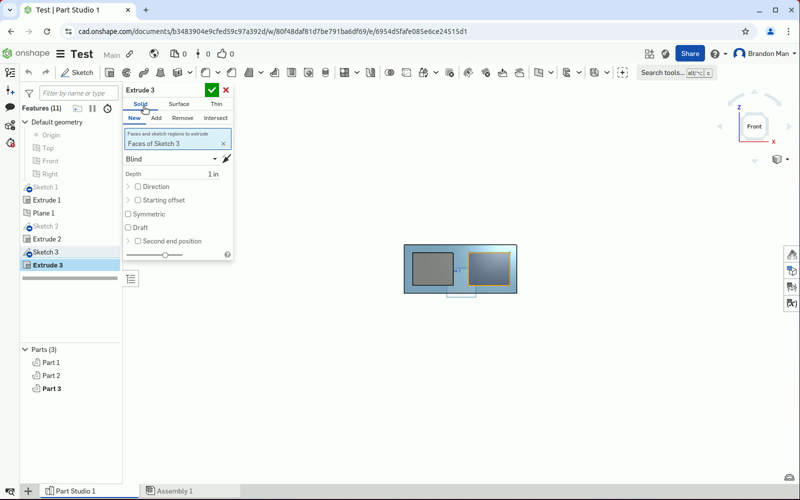
click(143, 106)
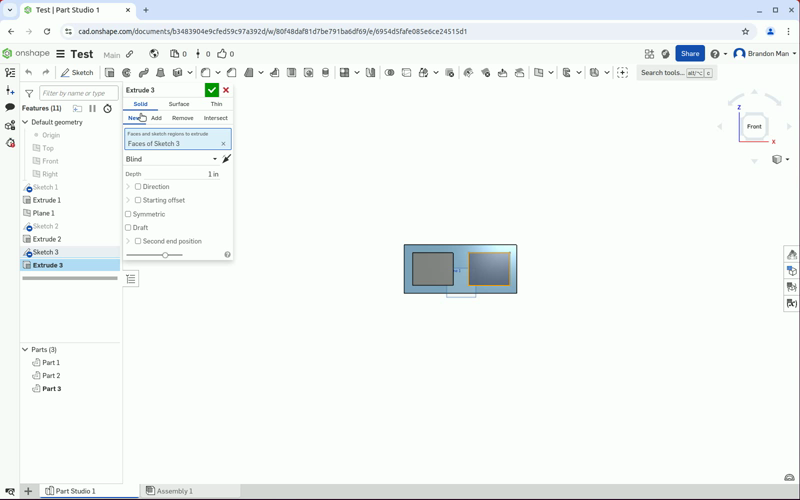
mouse_move(137, 120)
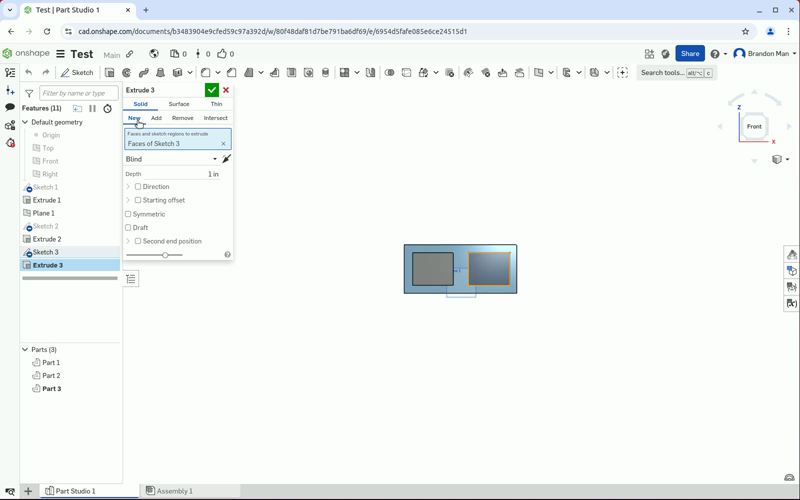
click(137, 120)
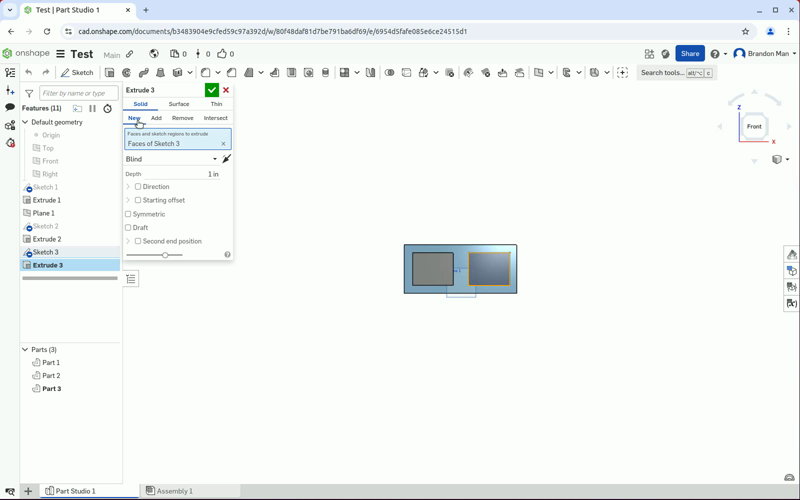
key(tab, 4)
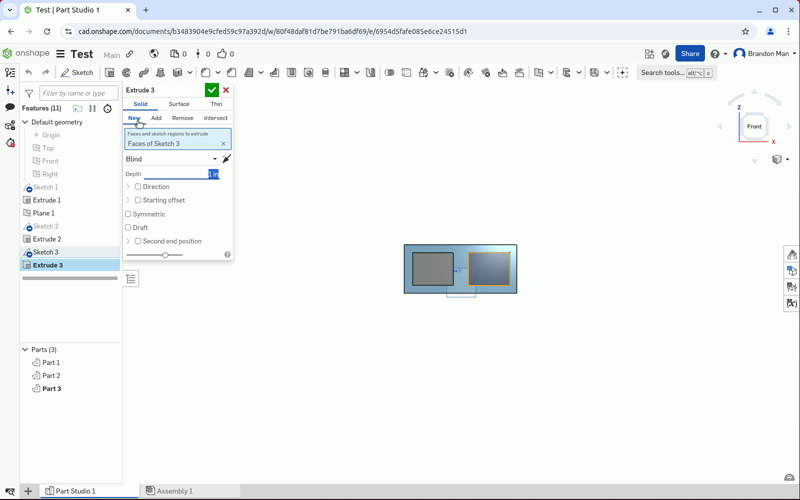
text(0.722)
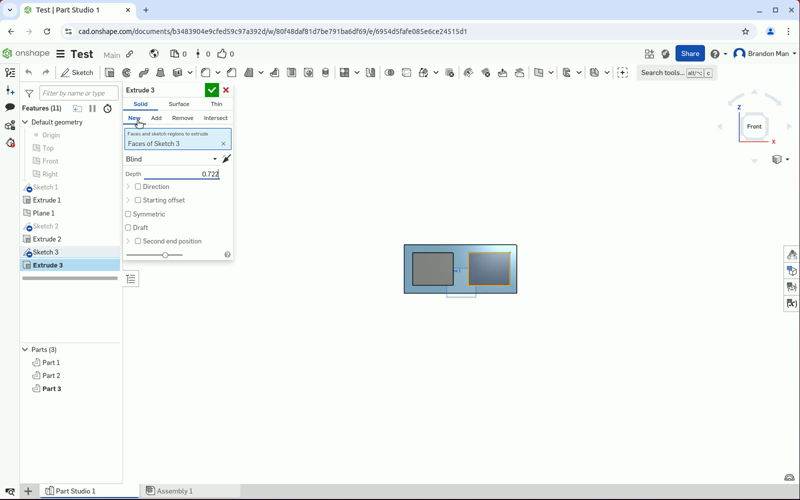
key(enter)
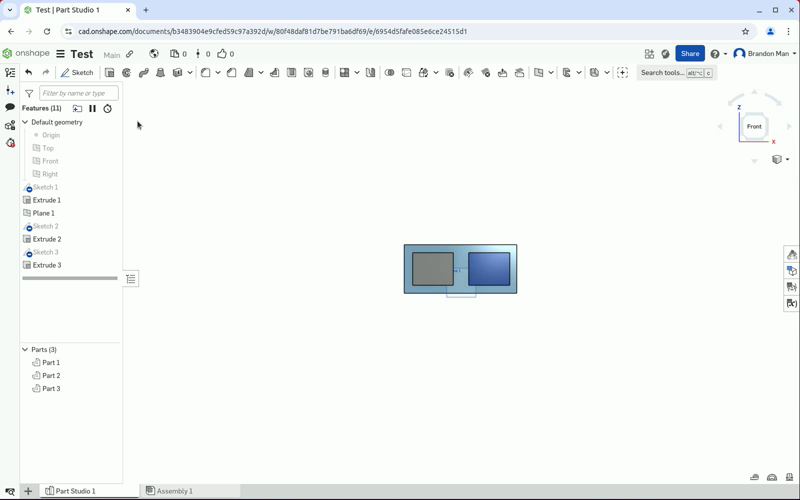
key(shift+h)
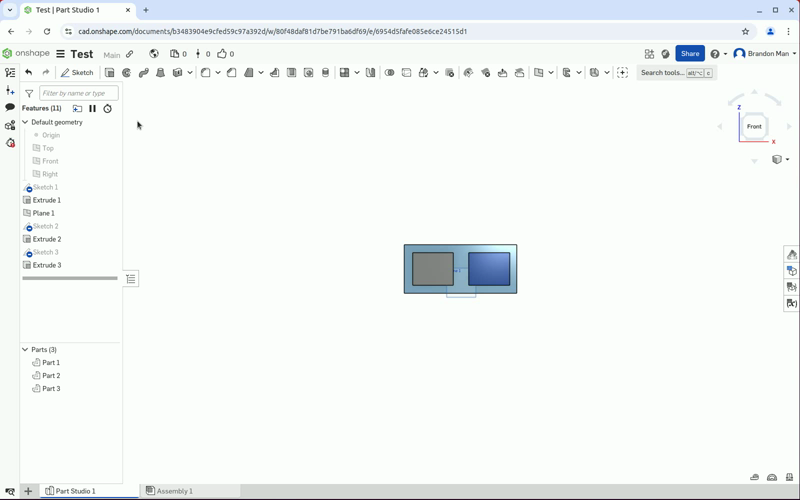
key(shift+h)
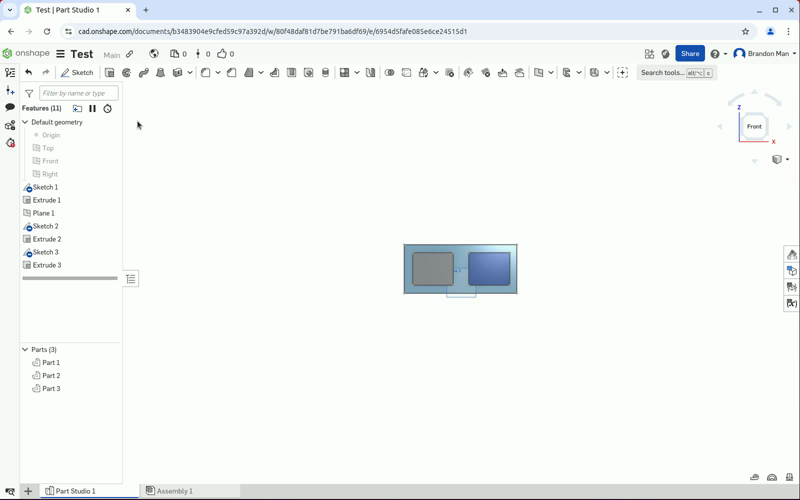
key(shift+7)
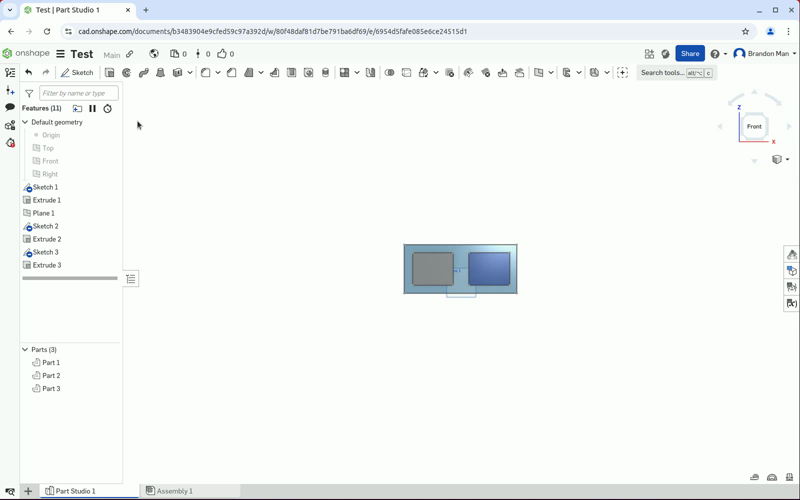
key(left, 2)
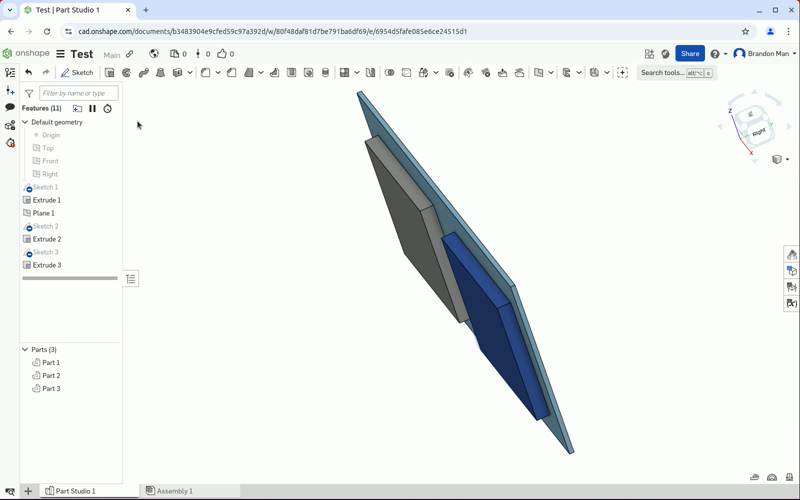
key(down, 2)
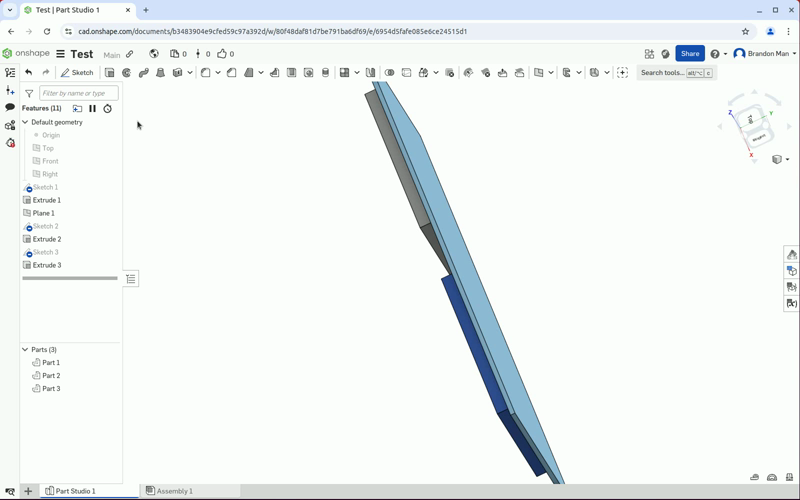
key(up, 2)
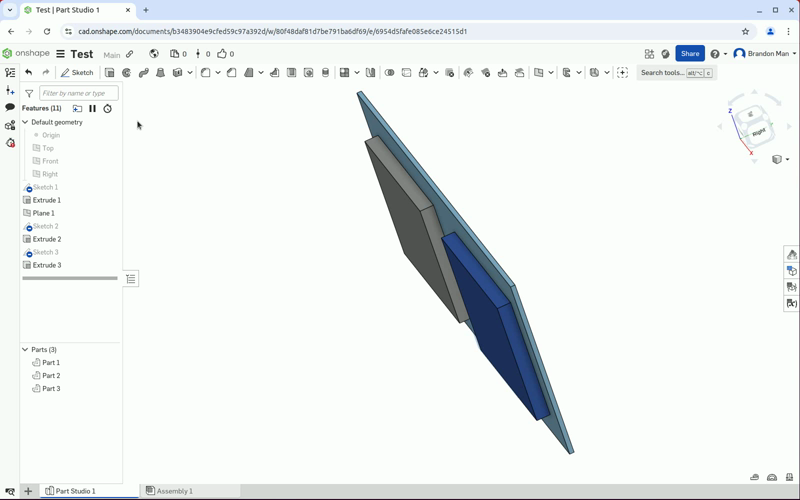
key(right, 2)
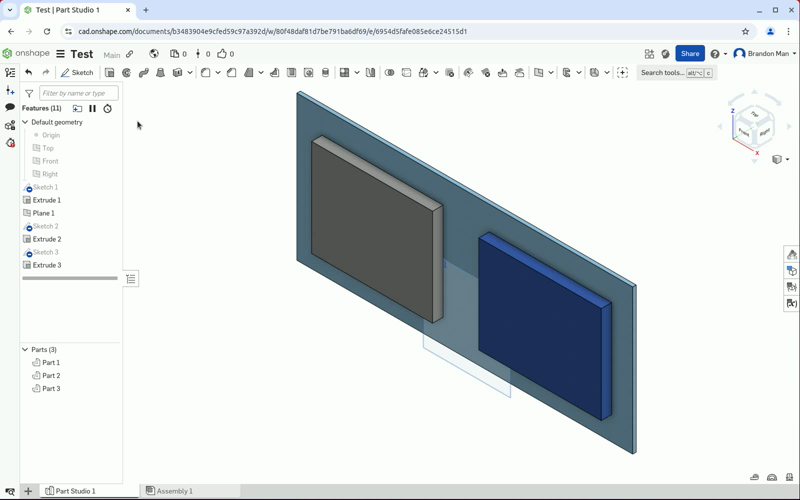
mouse_move(73, 189)
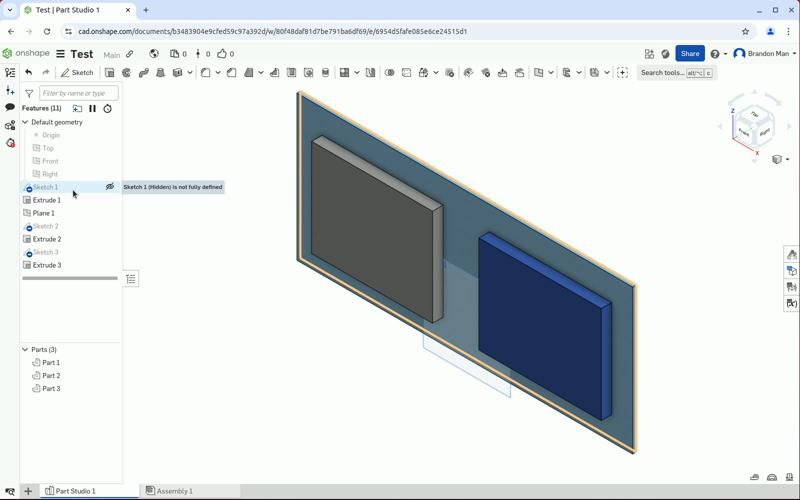
click(73, 189)